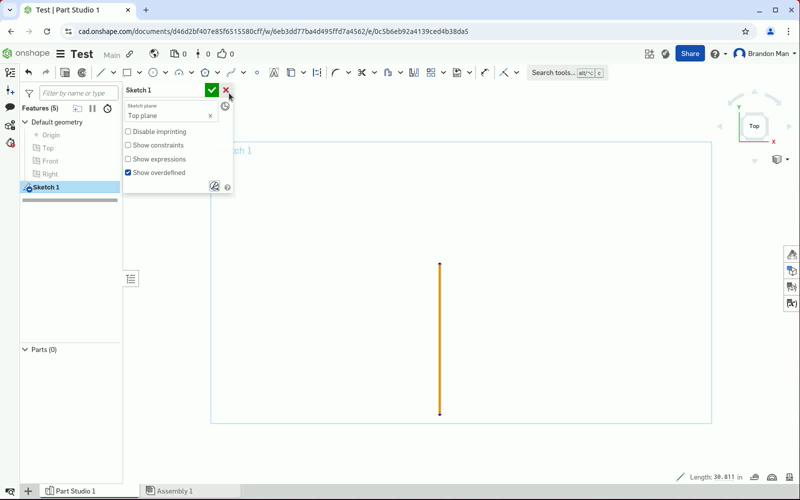
key(shift+h)
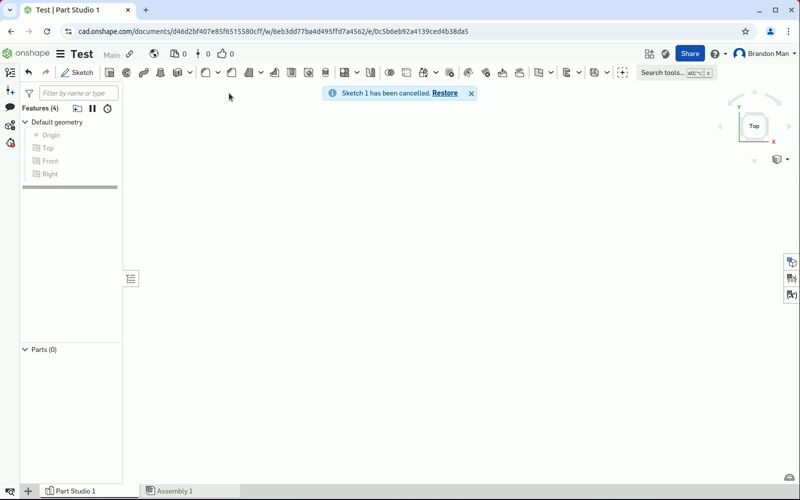
mouse_move(73, 352)
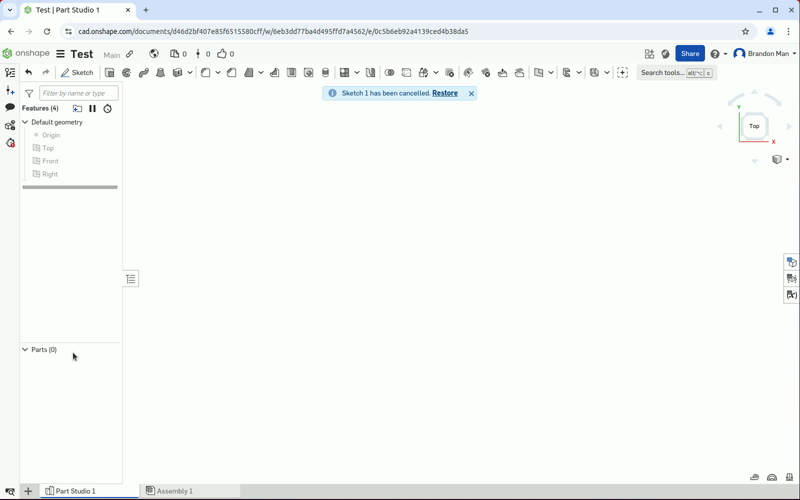
key(y)
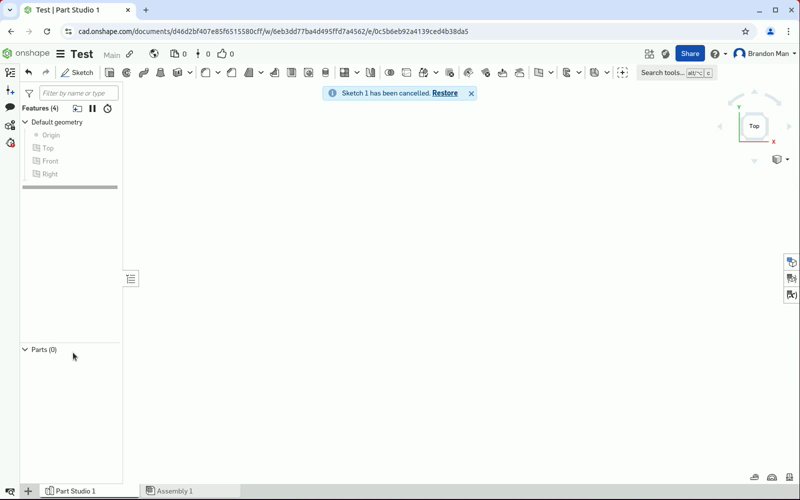
key(shift+p)
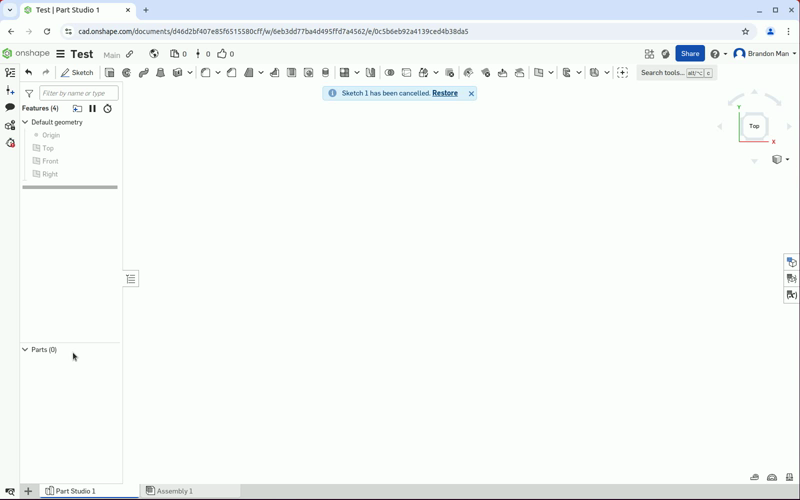
key(space)
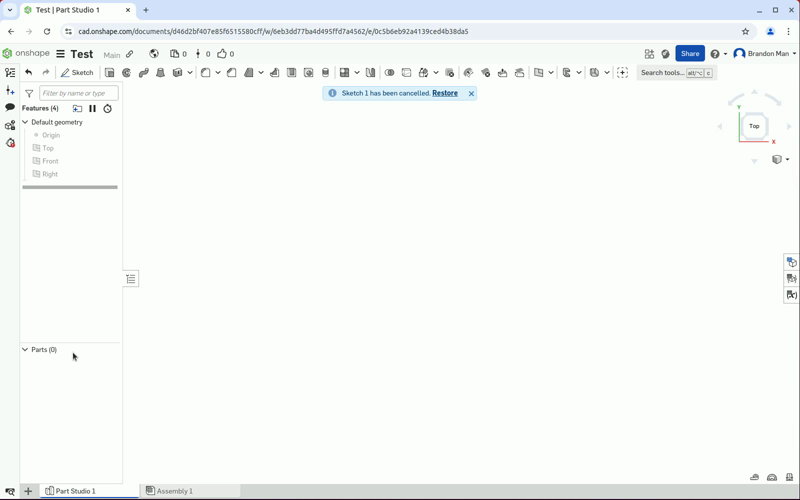
key_down(shift)
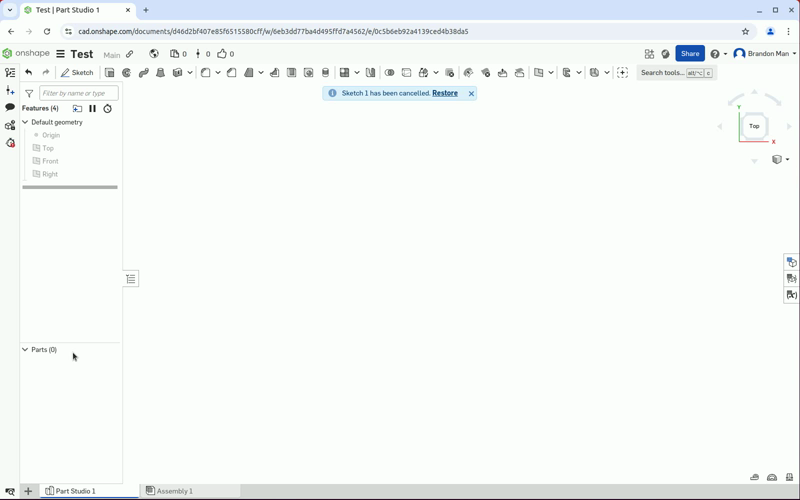
key(up)
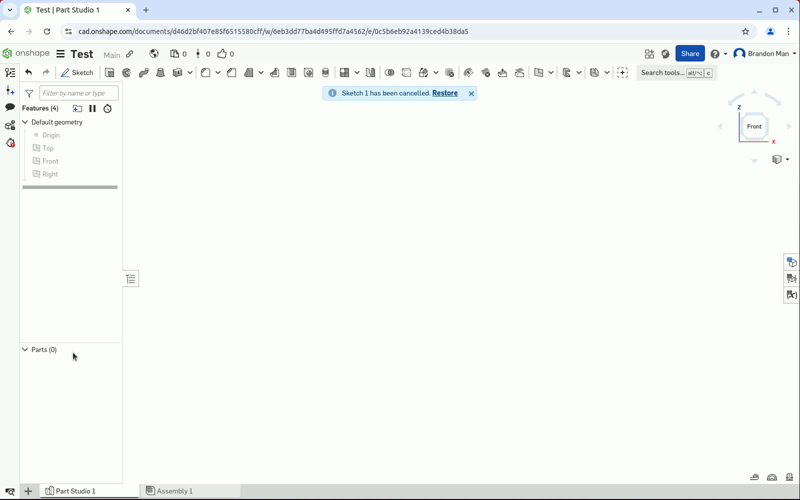
key_up(shift)
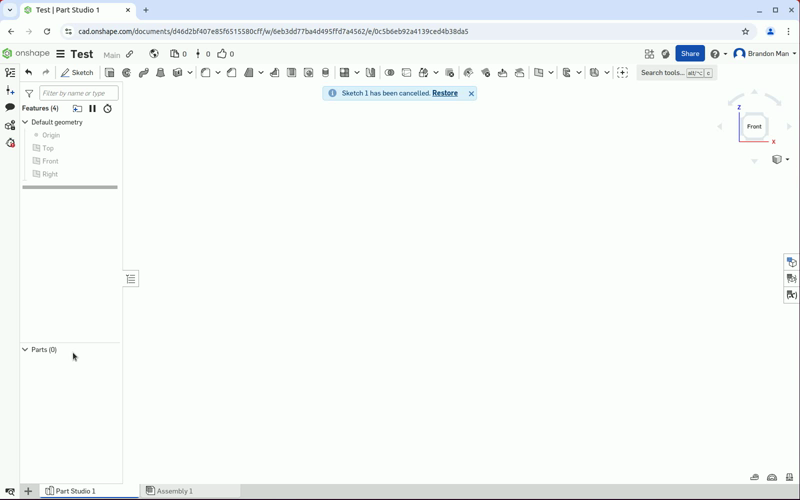
mouse_move(73, 352)
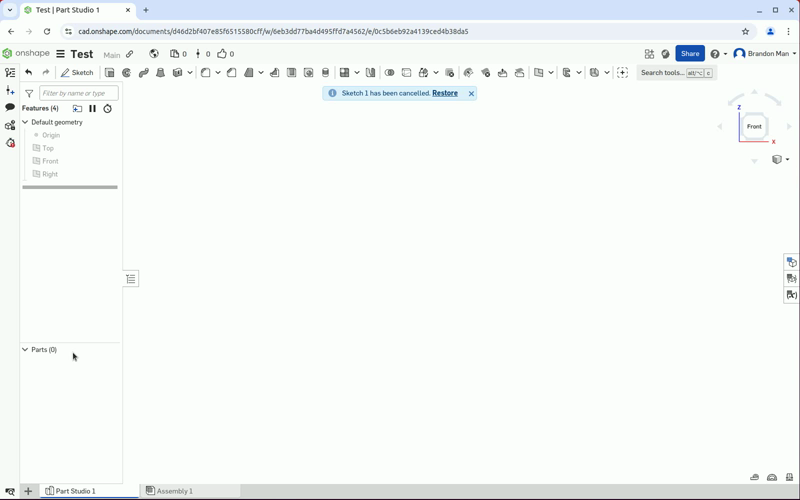
key(shift+y)
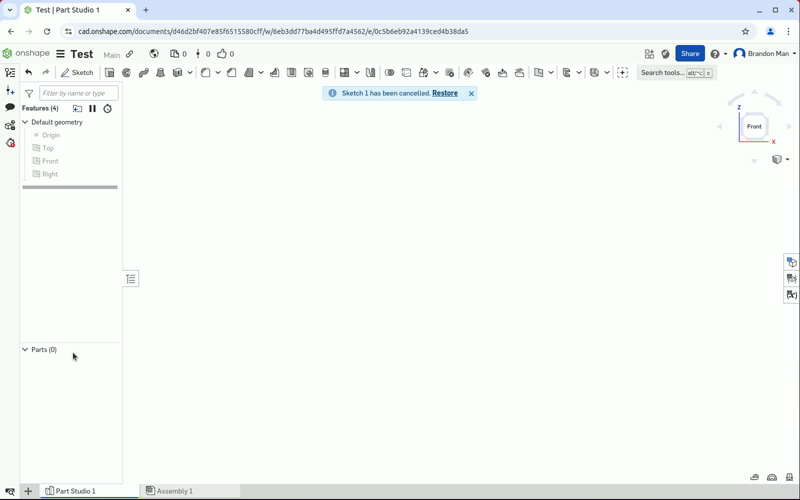
key(shift+s)
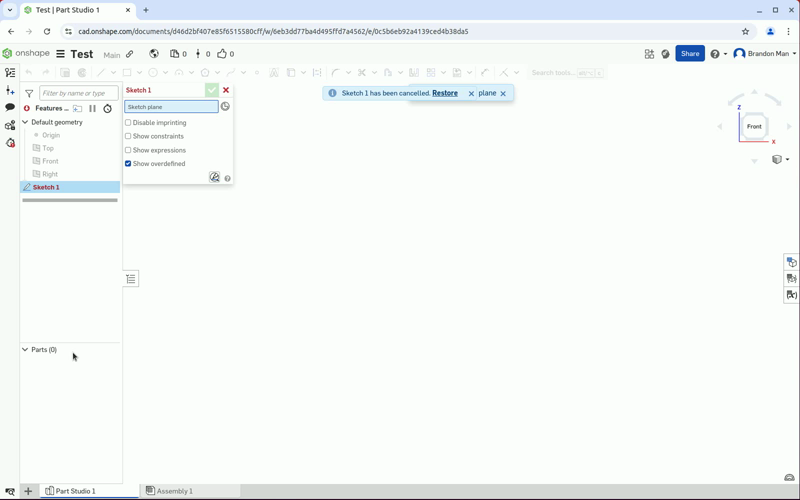
mouse_move(73, 163)
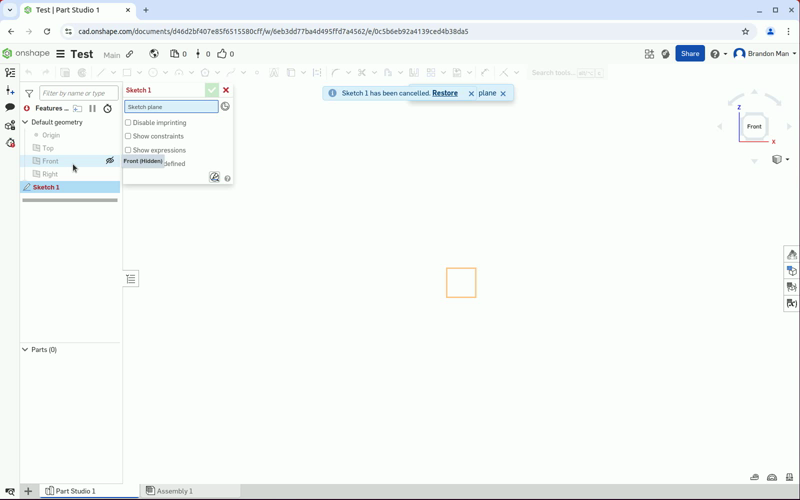
click(73, 163)
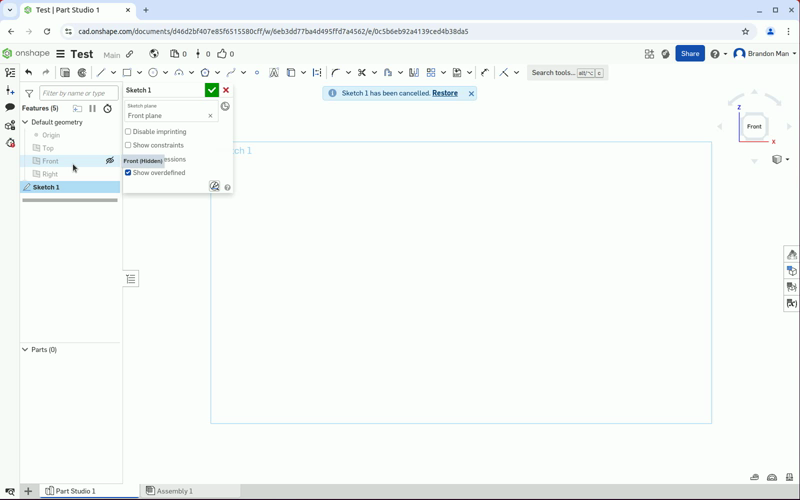
mouse_move(73, 352)
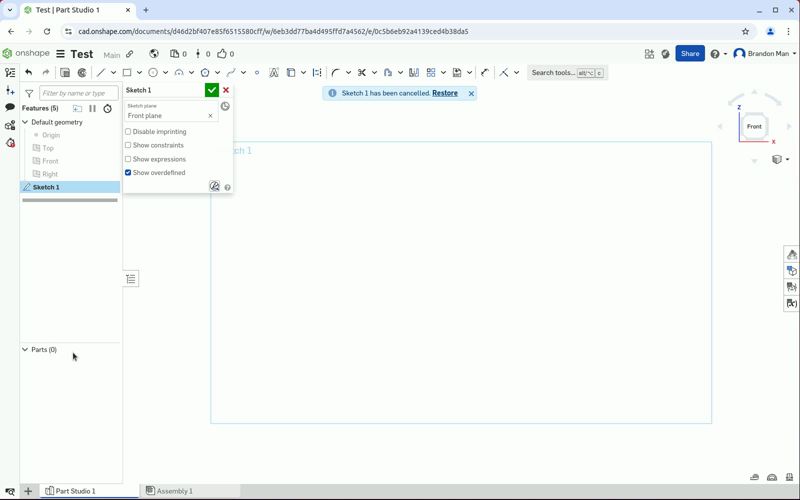
key(y)
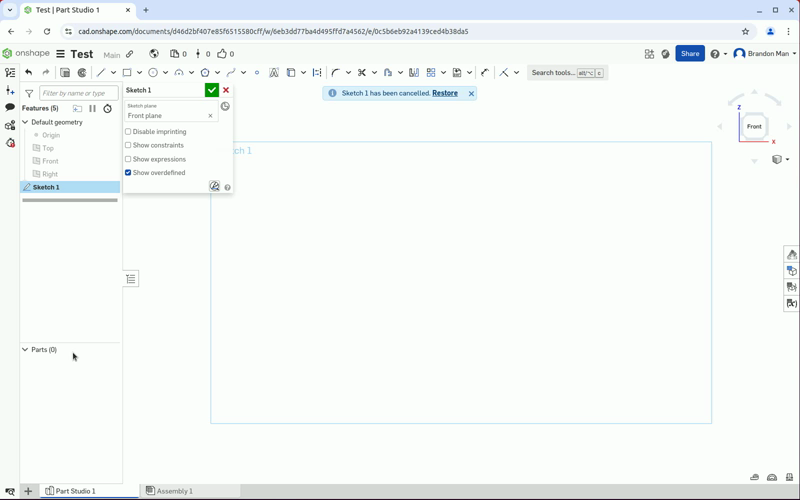
key(l)
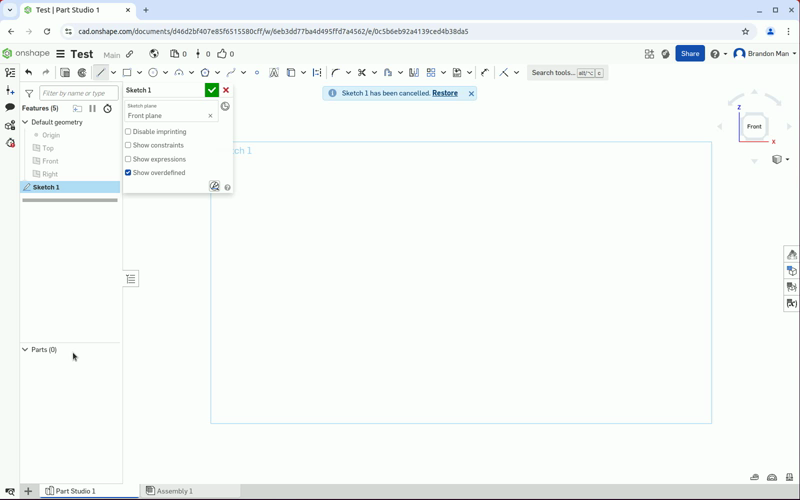
key_down(shift)
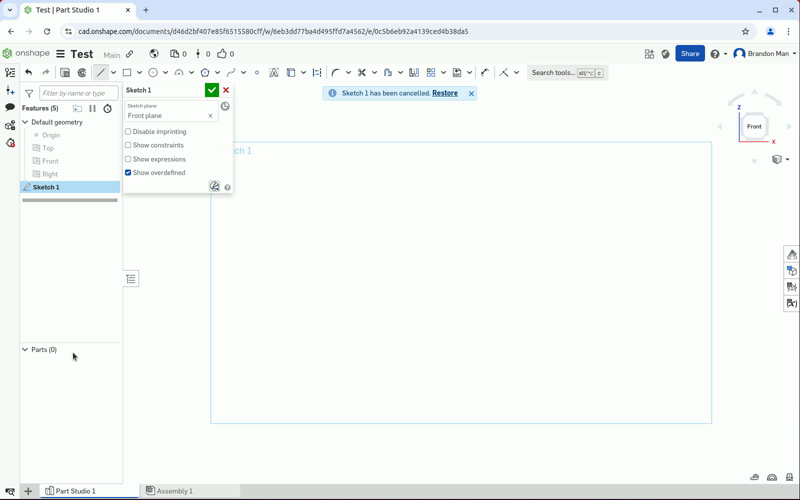
mouse_move(348, 291)
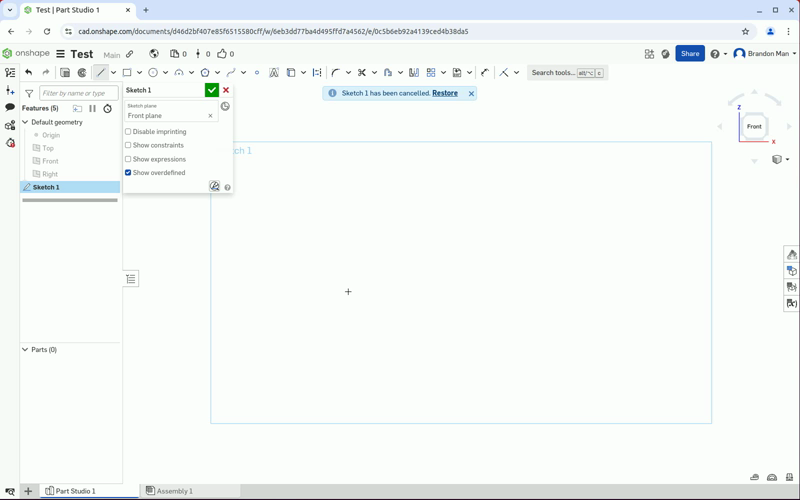
click(348, 291)
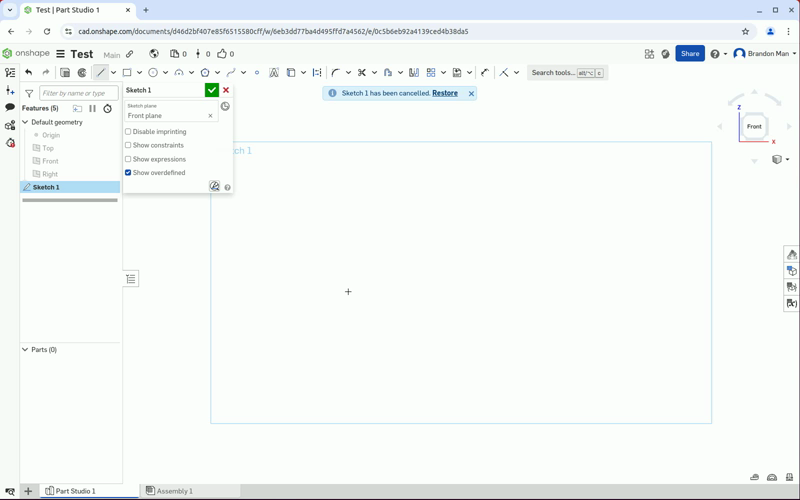
key_up(shift)
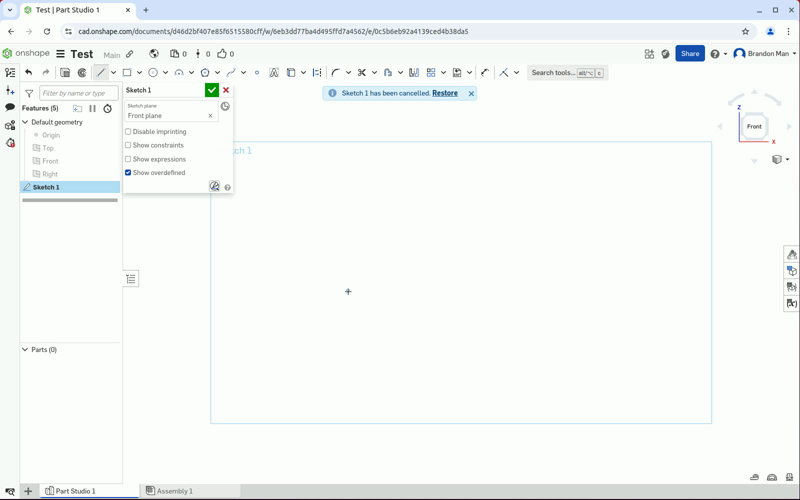
key_down(shift)
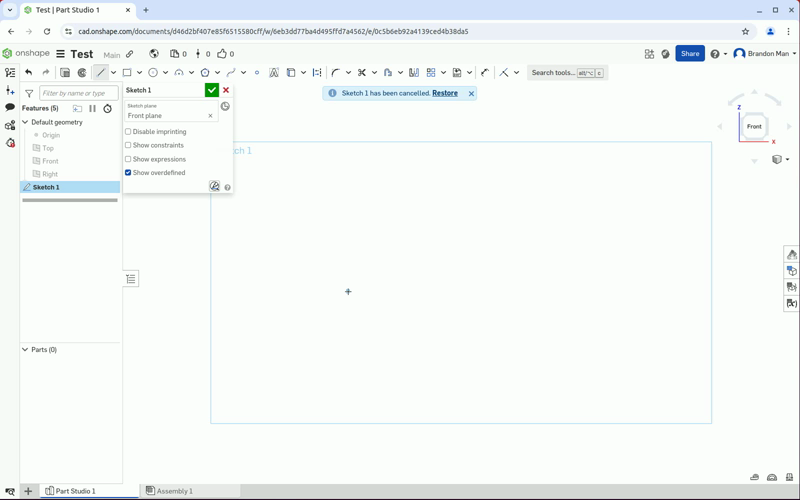
mouse_move(572, 291)
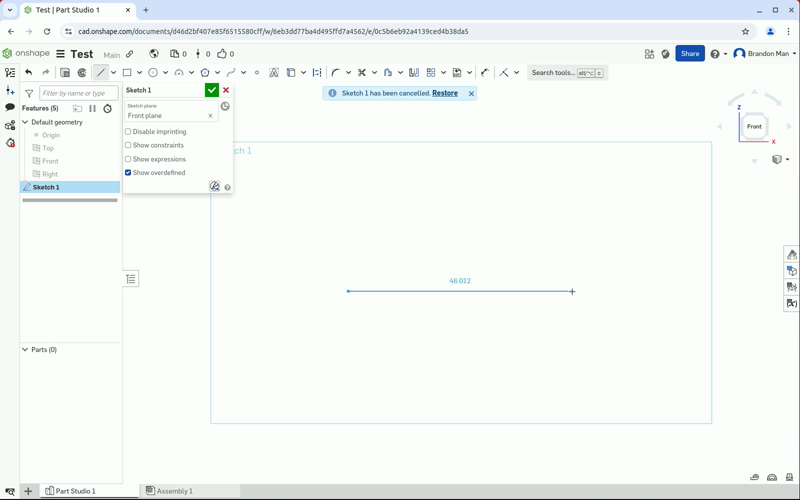
click(572, 291)
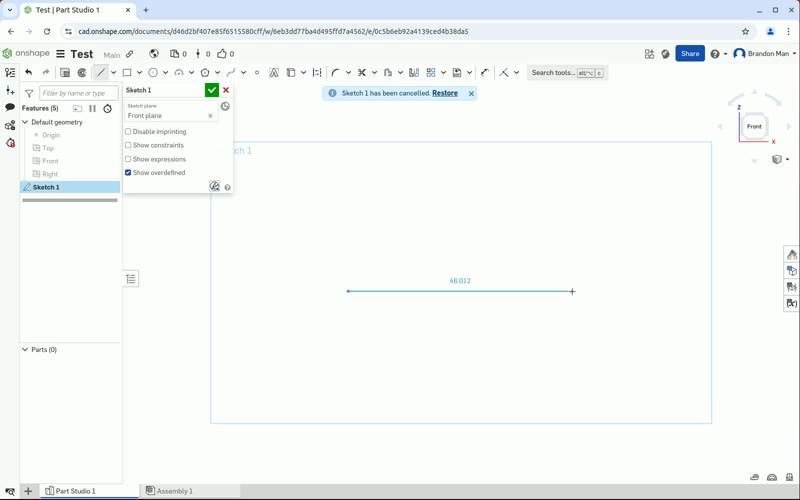
key_up(shift)
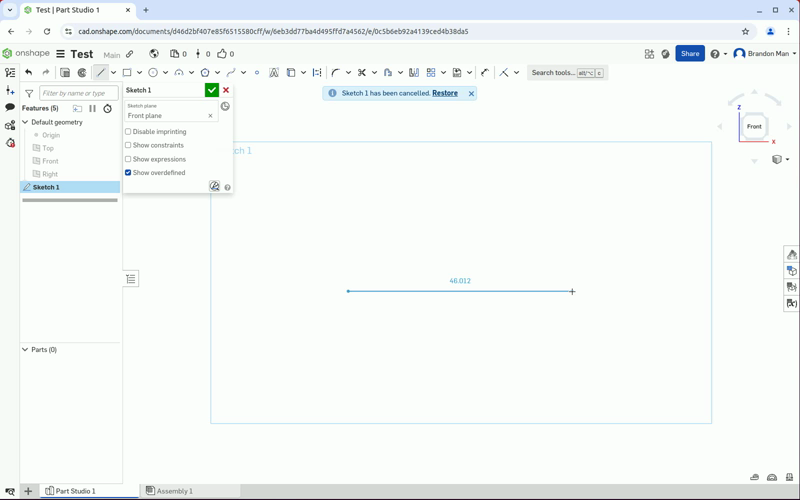
key_down(shift)
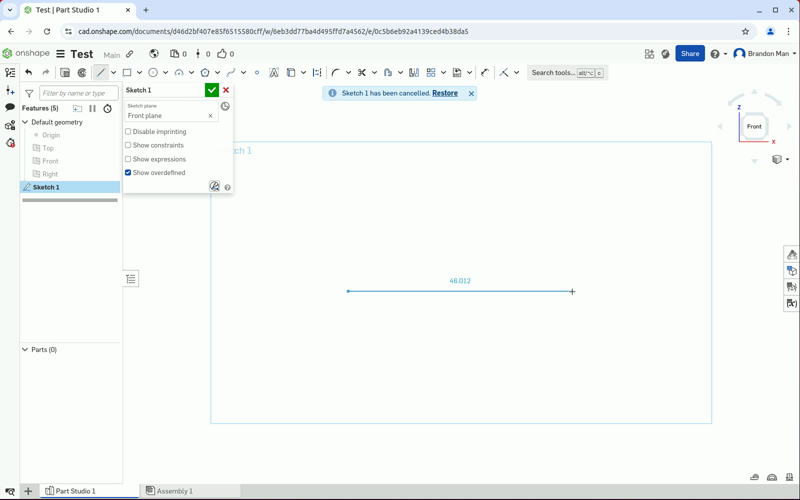
mouse_move(589, 291)
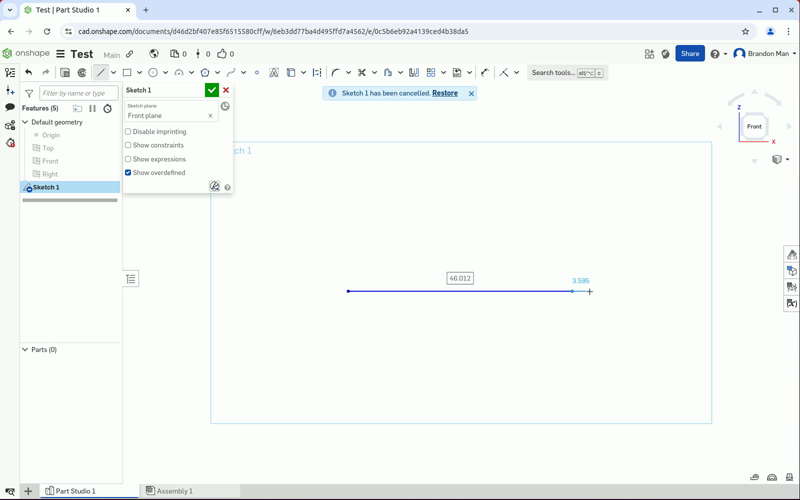
mouse_move(572, 274)
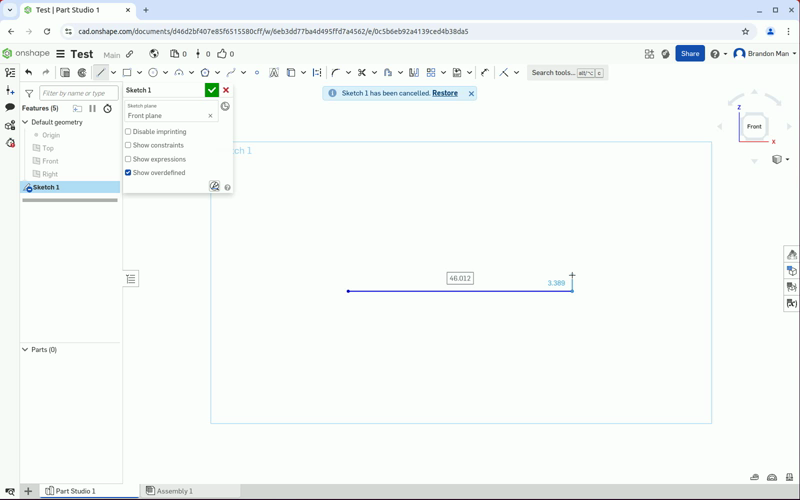
click(572, 274)
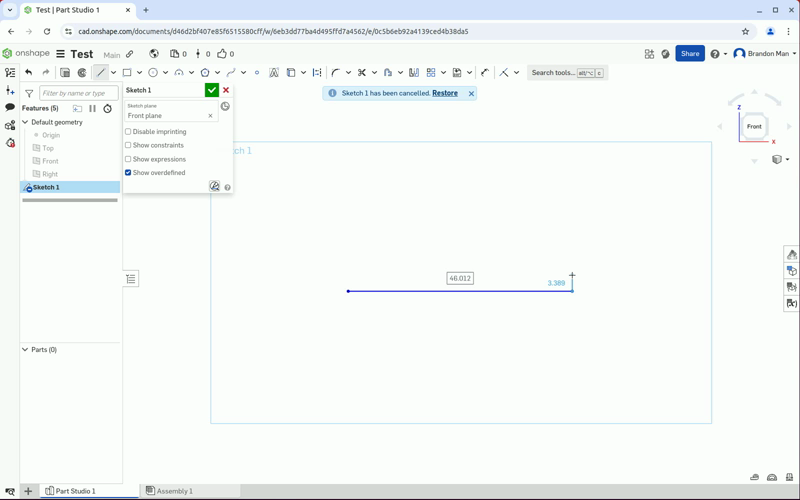
key_up(shift)
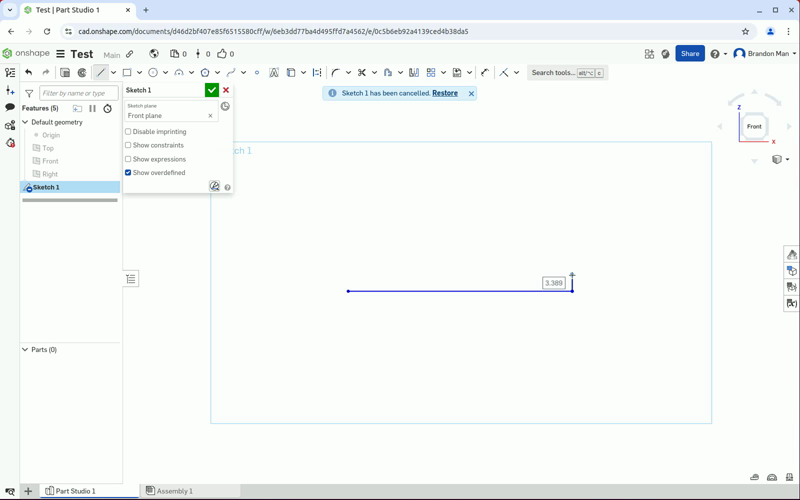
key_down(shift)
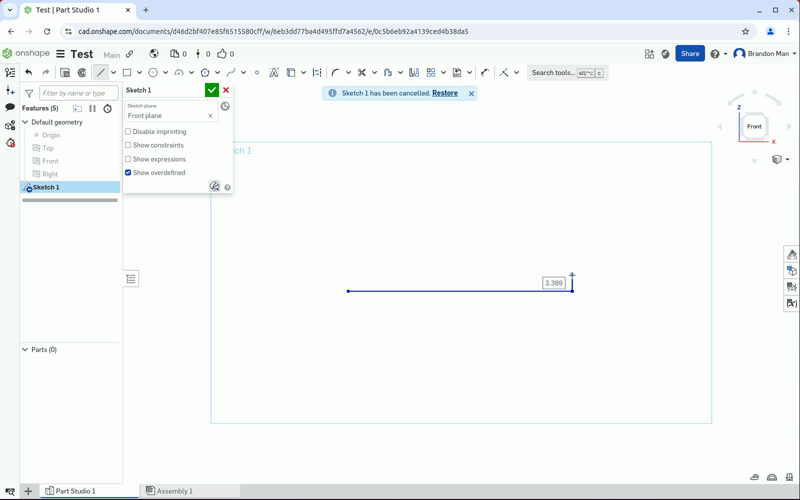
mouse_move(348, 274)
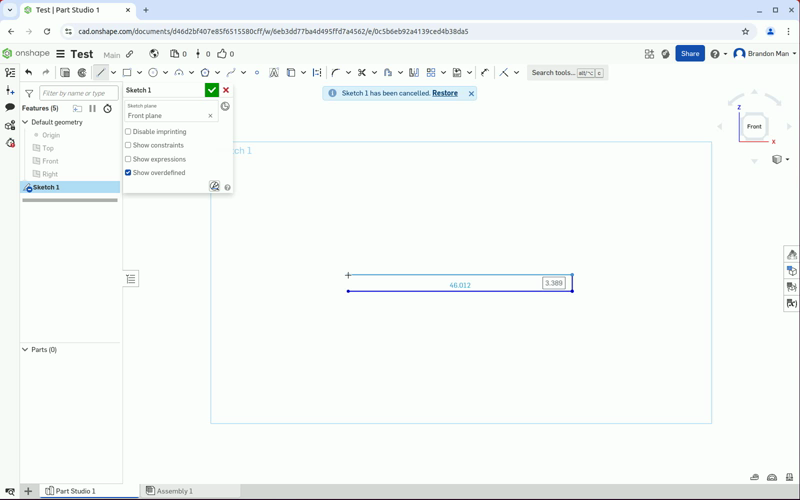
click(348, 274)
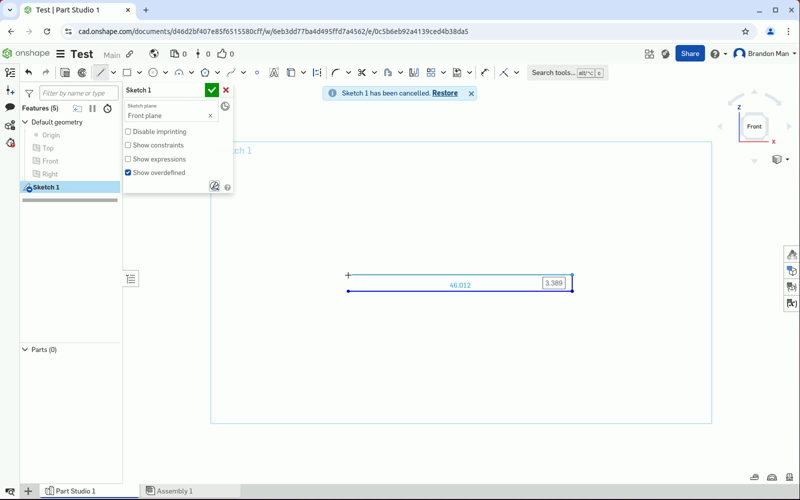
key_up(shift)
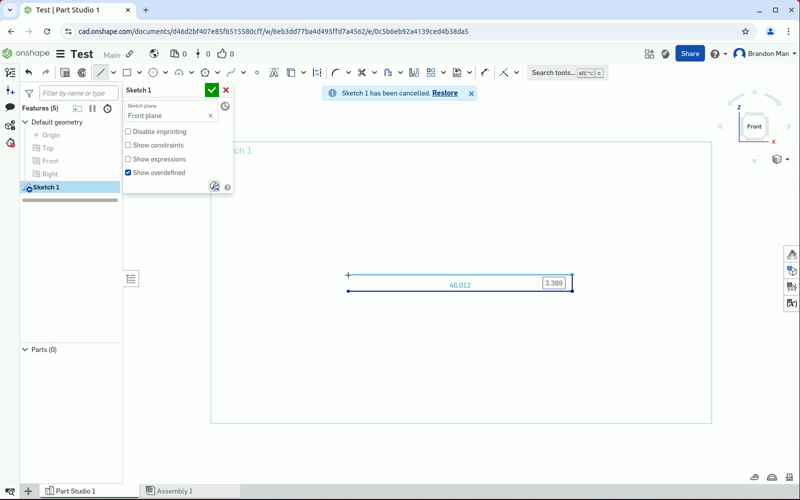
mouse_move(378, 274)
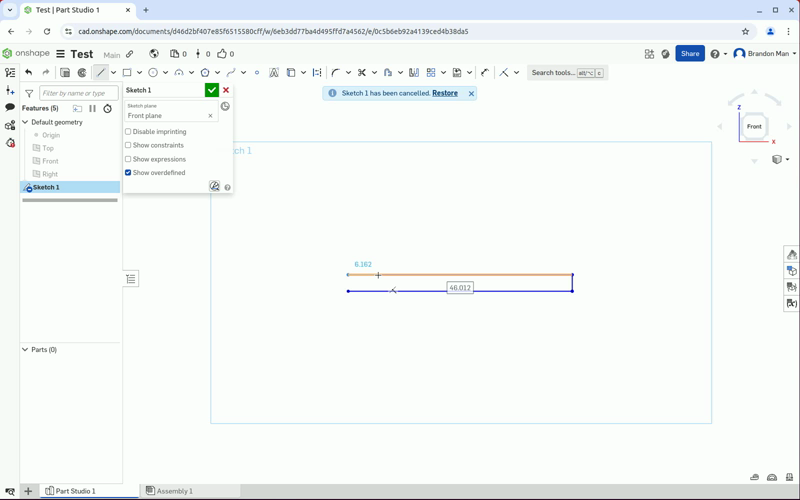
key_down(shift)
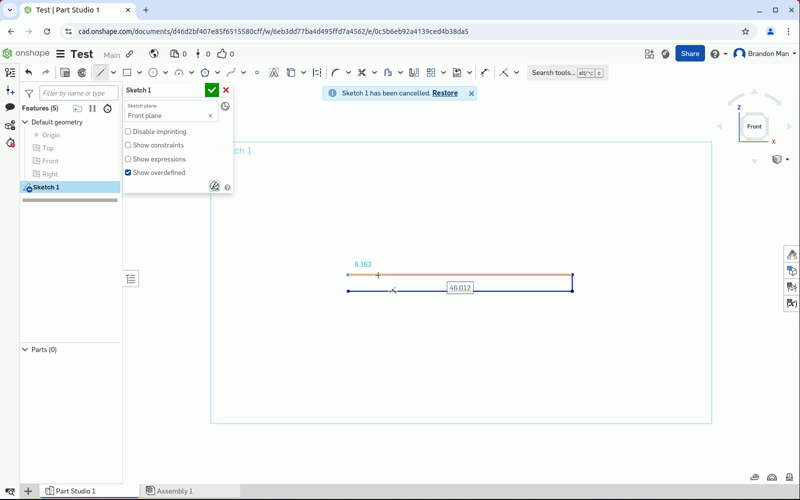
mouse_move(348, 291)
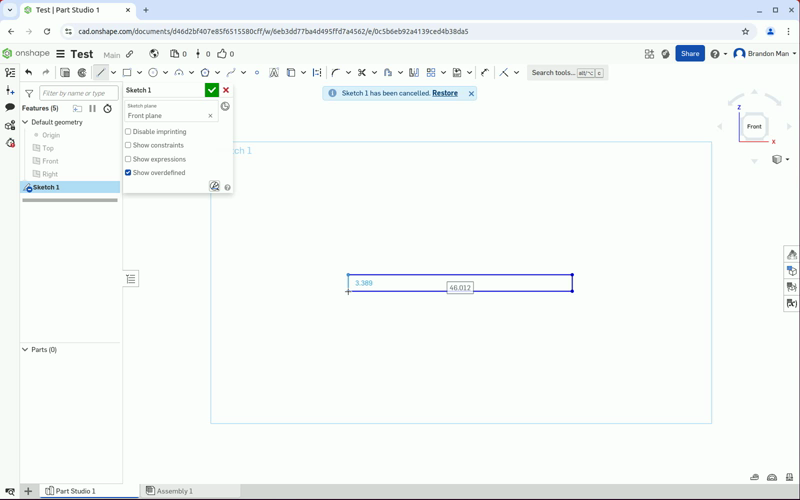
key_up(shift)
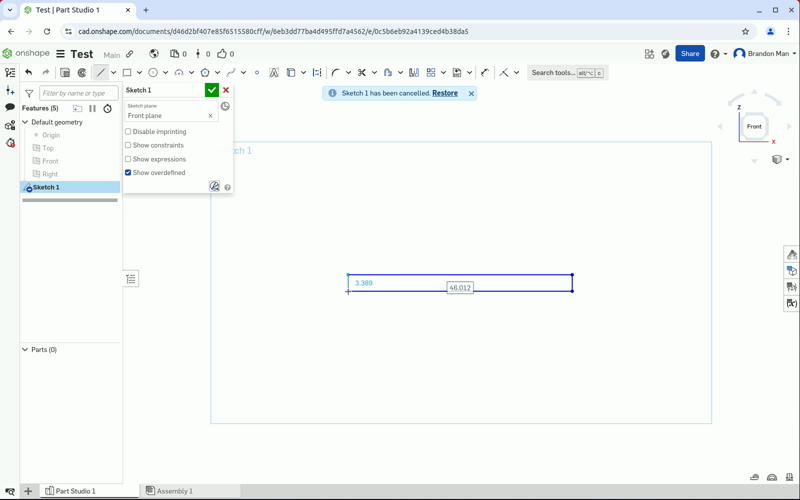
click(348, 291)
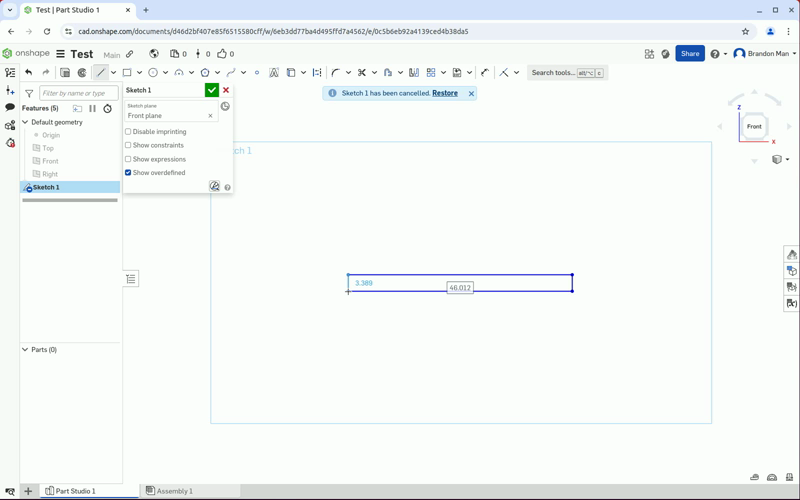
key(esc)
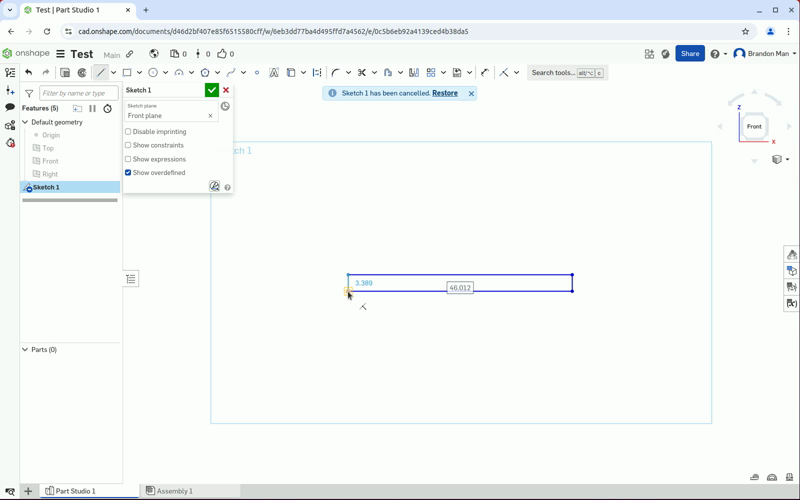
mouse_move(514, 285)
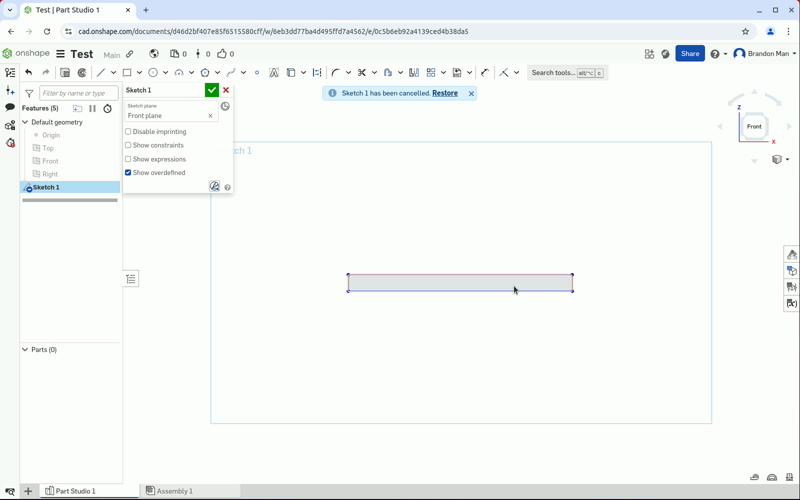
click(514, 285)
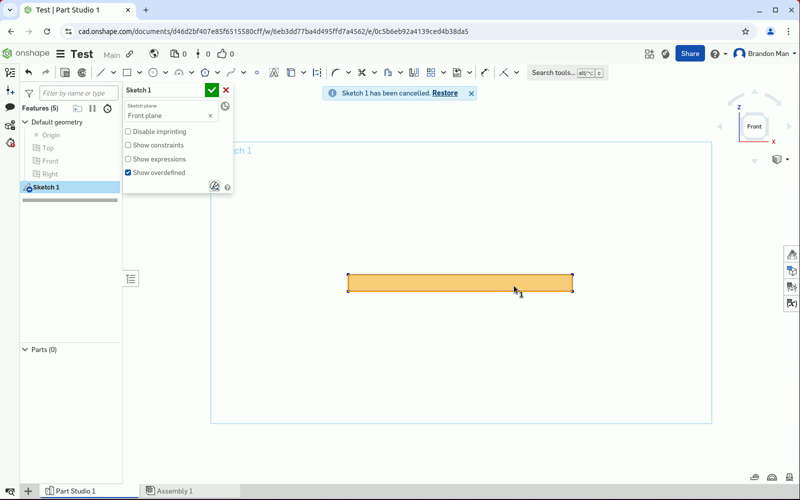
mouse_move(73, 352)
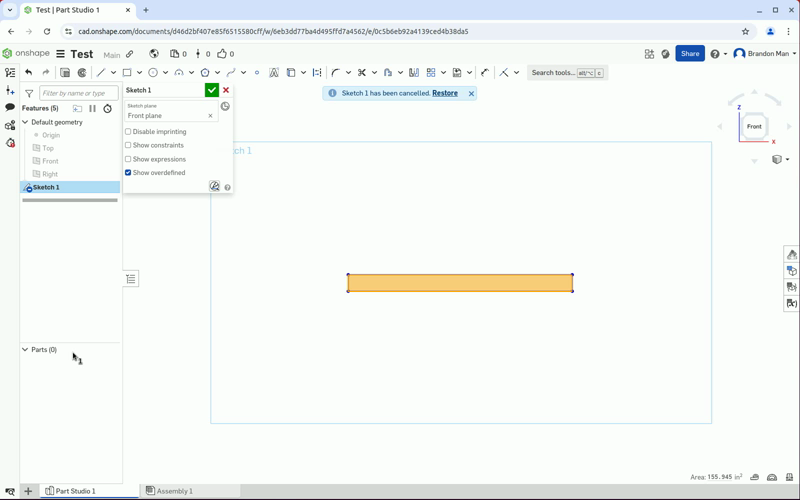
key(shift+y)
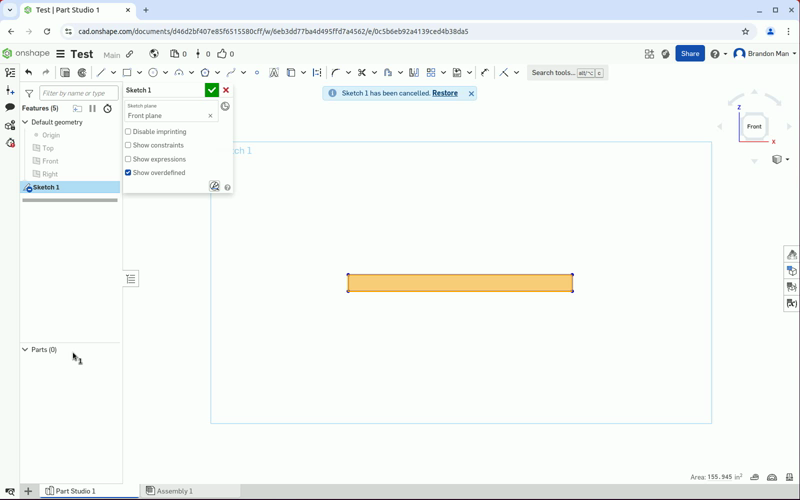
key(shift+e)
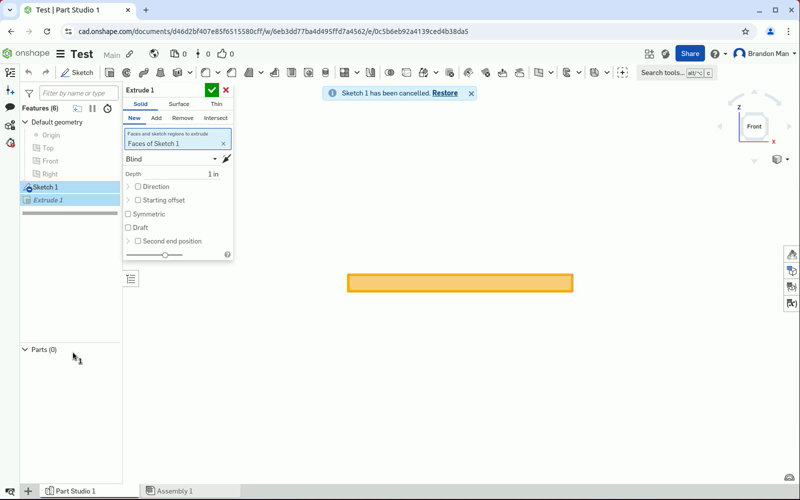
mouse_move(143, 106)
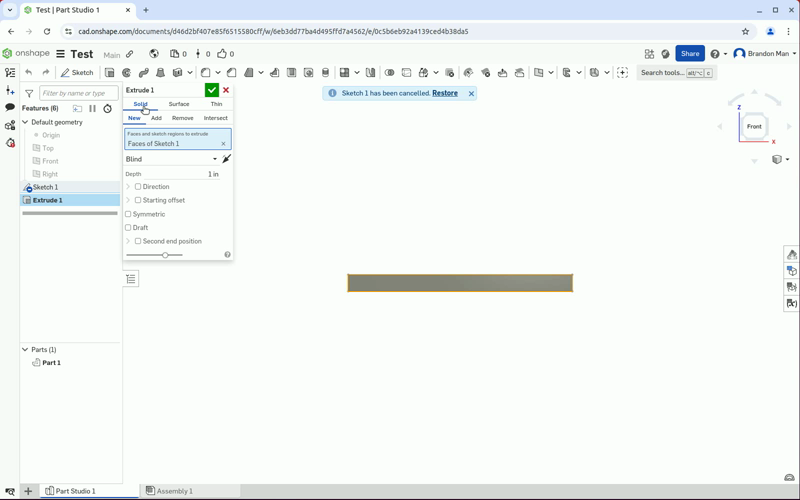
click(143, 106)
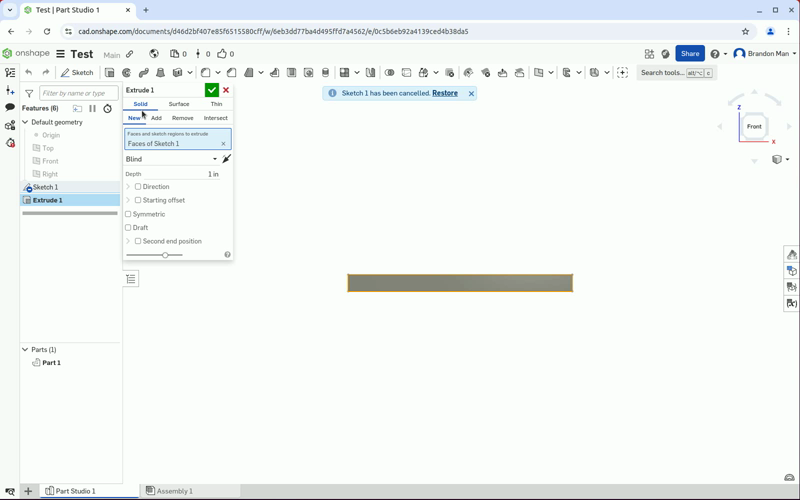
mouse_move(137, 120)
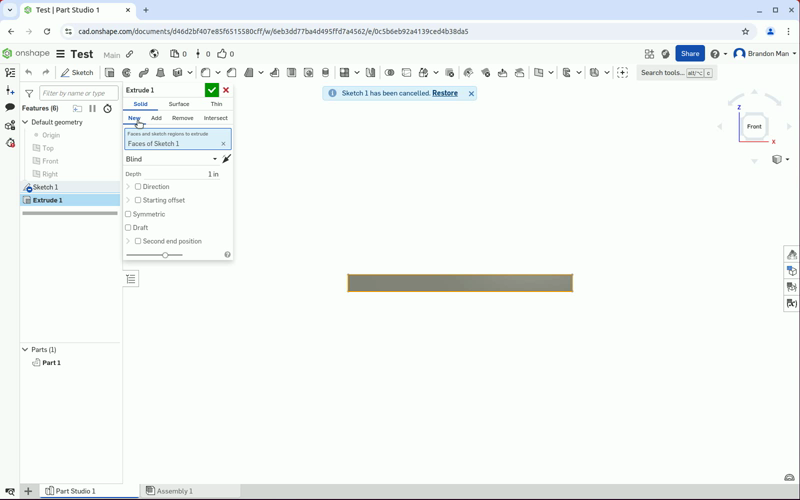
click(137, 120)
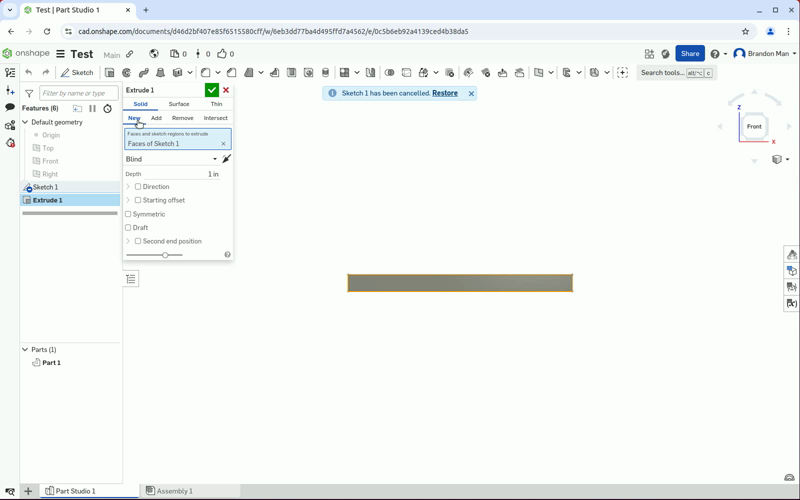
key(tab, 4)
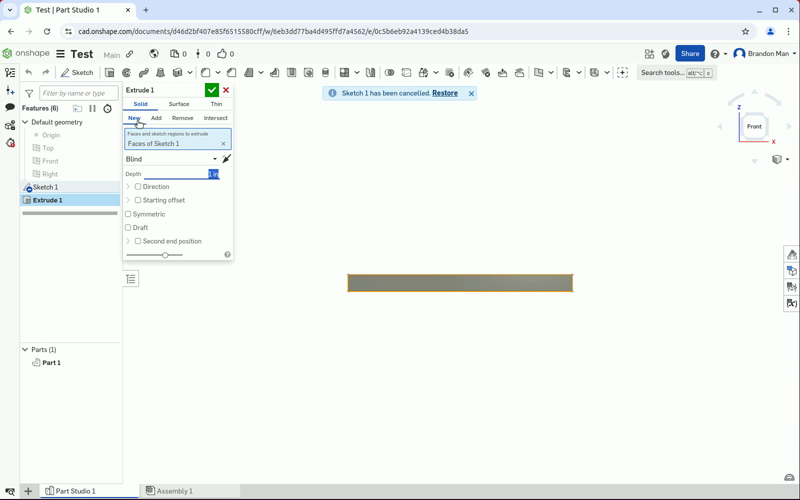
text(13.239)
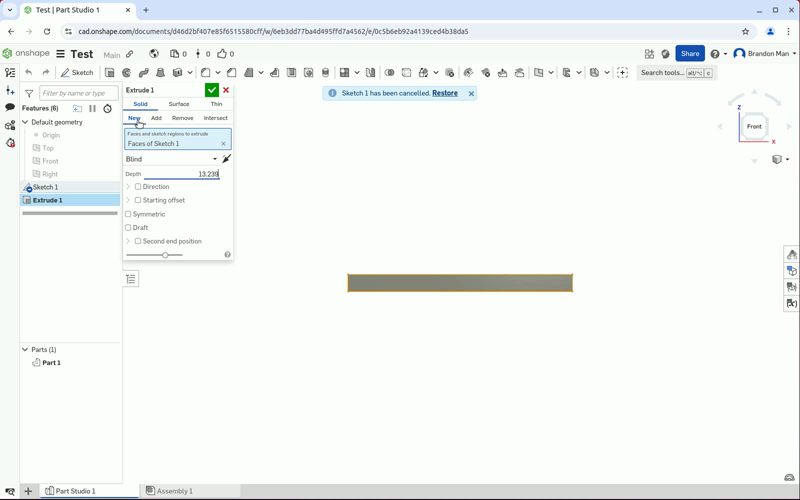
key(enter)
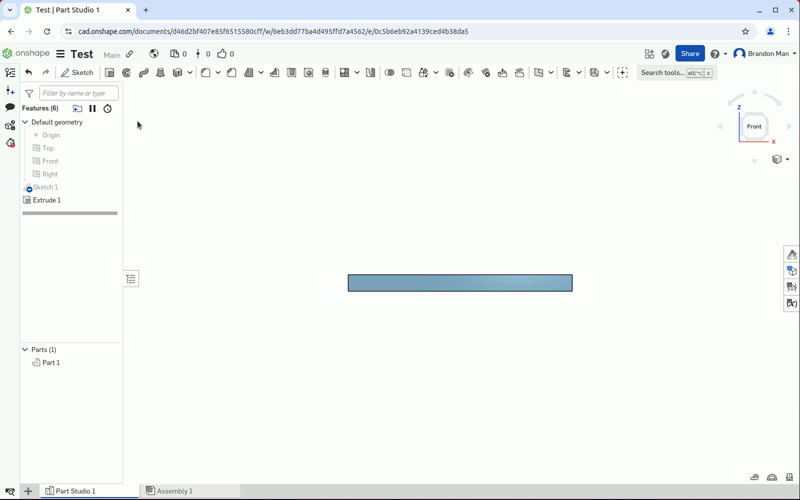
key(shift+h)
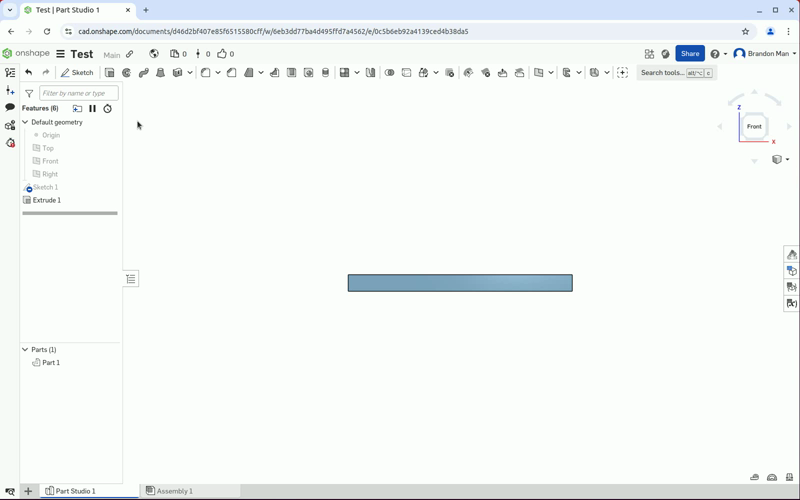
key(shift+h)
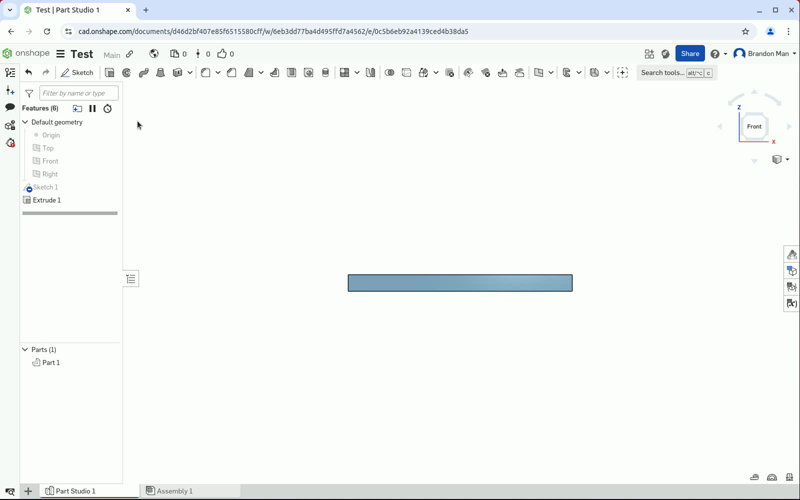
mouse_move(73, 189)
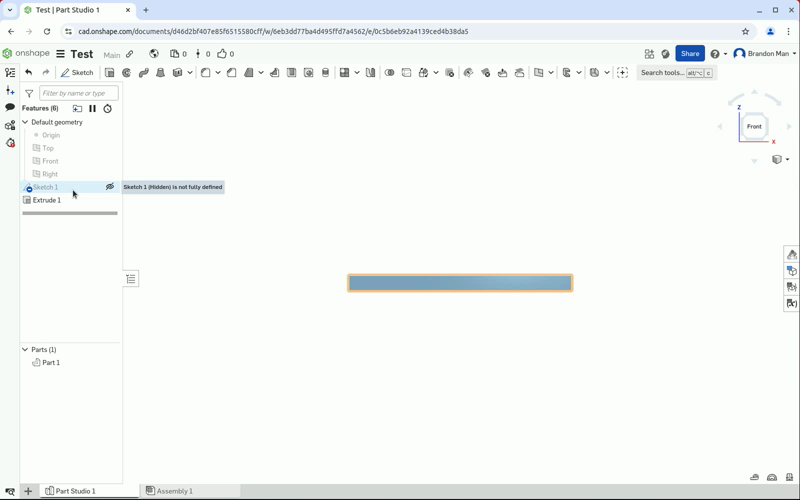
click(73, 189)
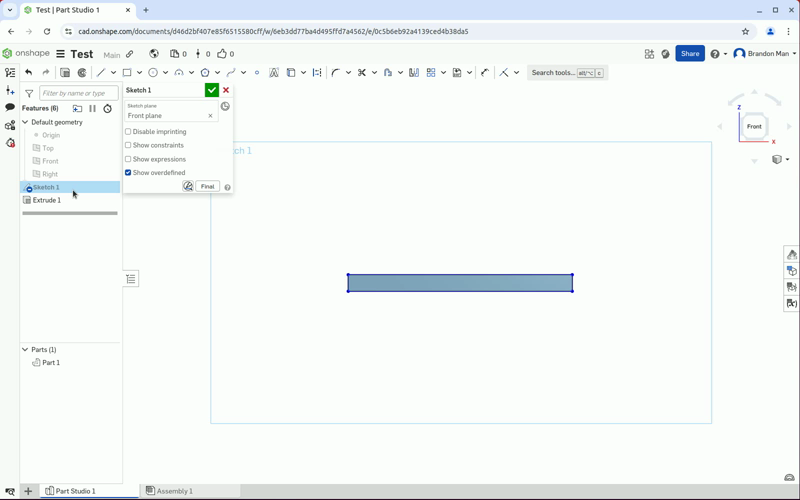
mouse_move(229, 92)
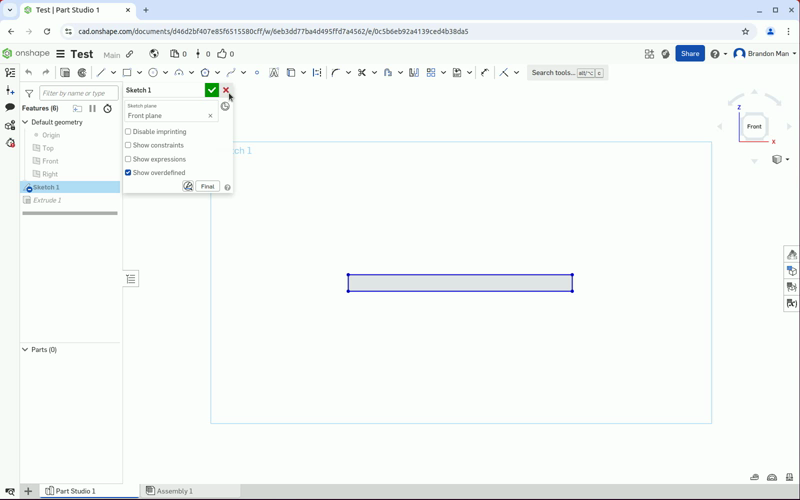
click(229, 92)
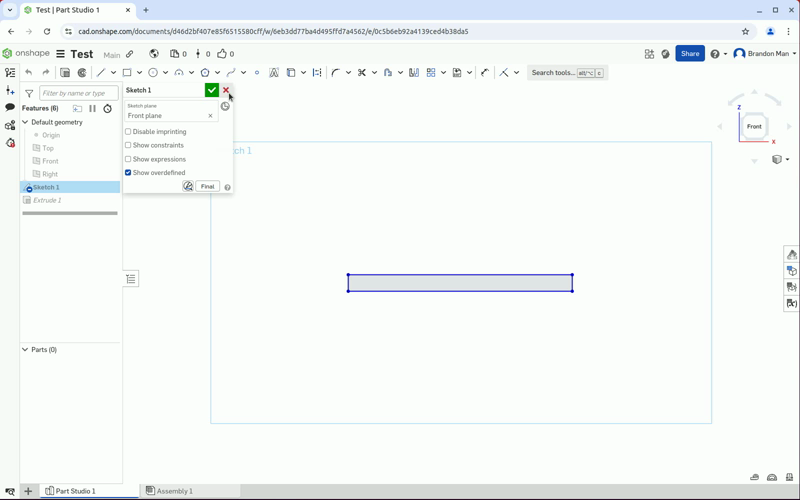
key(shift+s)
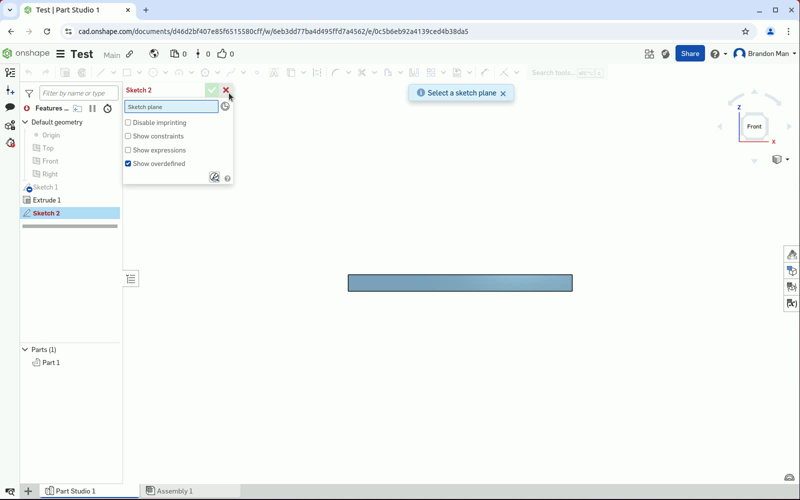
mouse_move(73, 163)
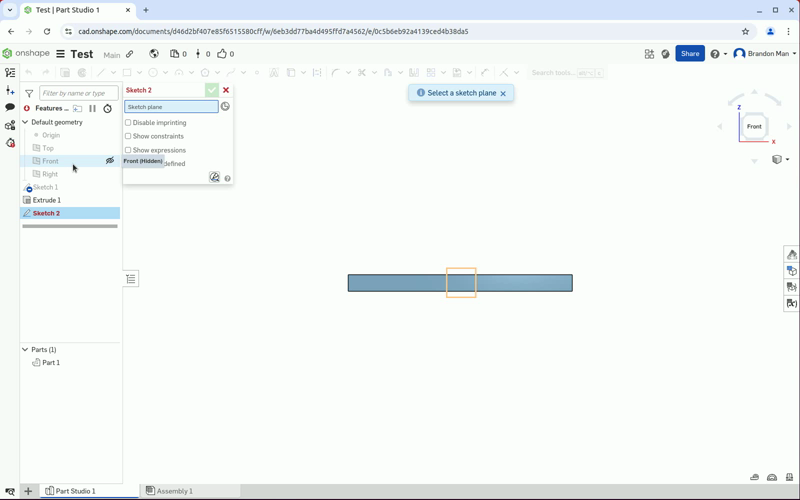
click(73, 163)
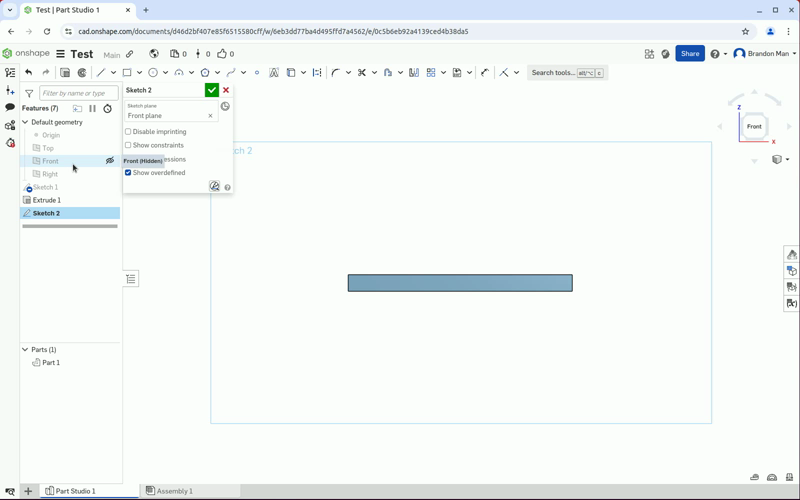
mouse_move(73, 352)
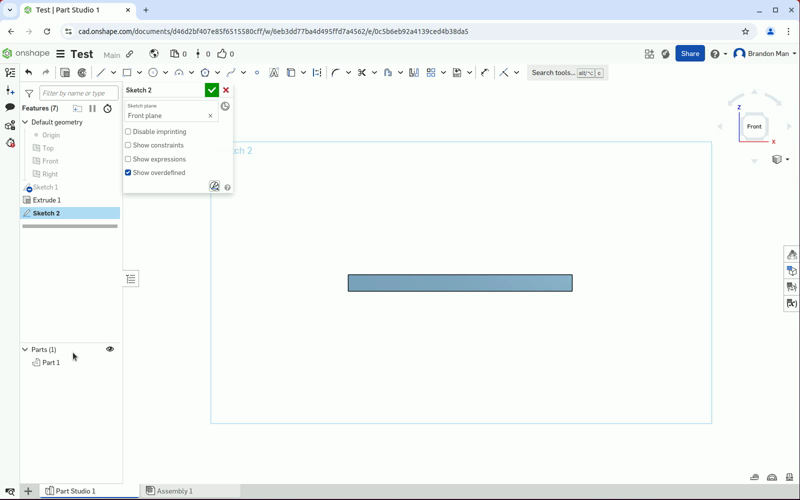
key(y)
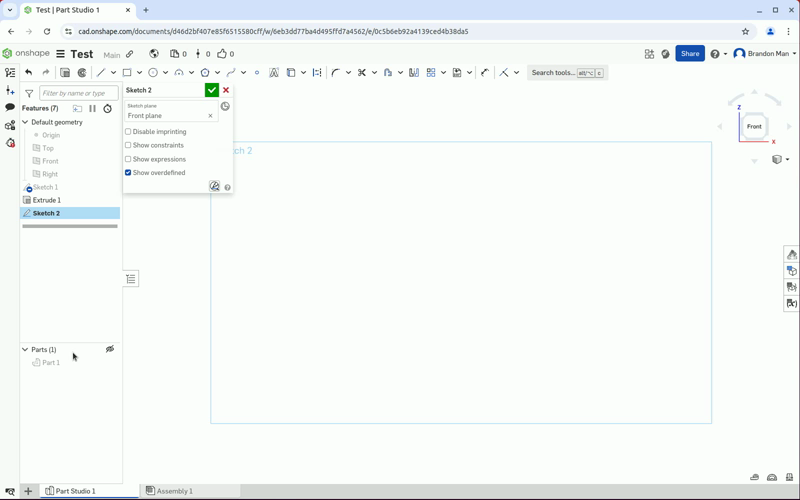
key(l)
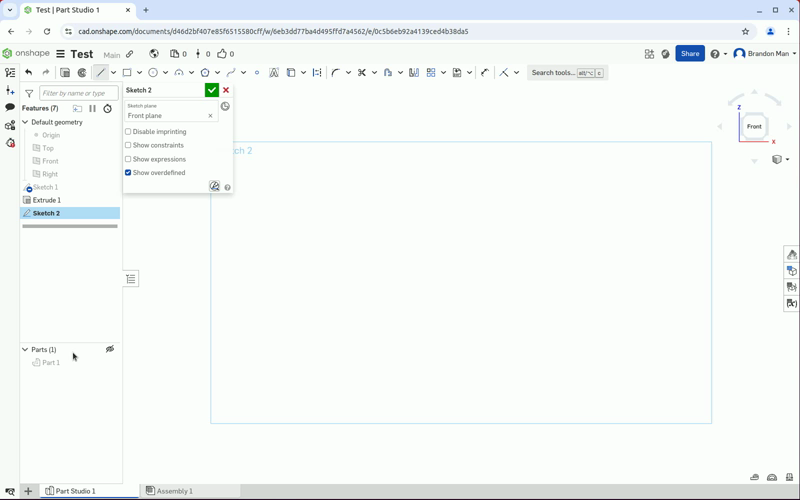
key_down(shift)
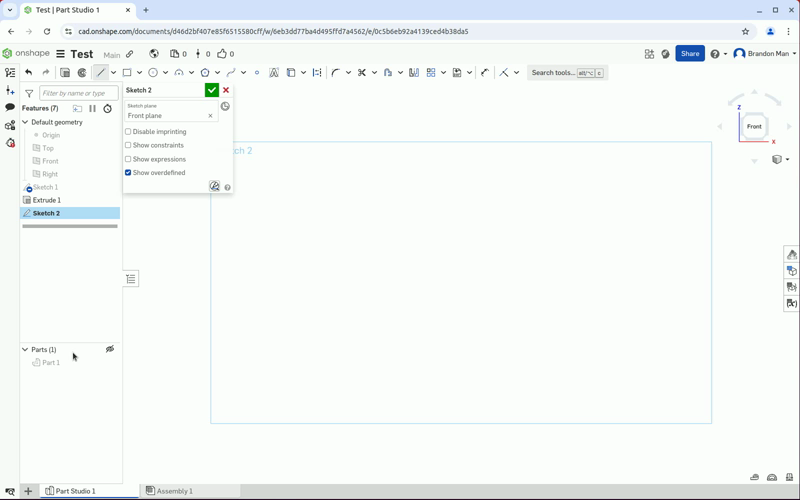
mouse_move(553, 291)
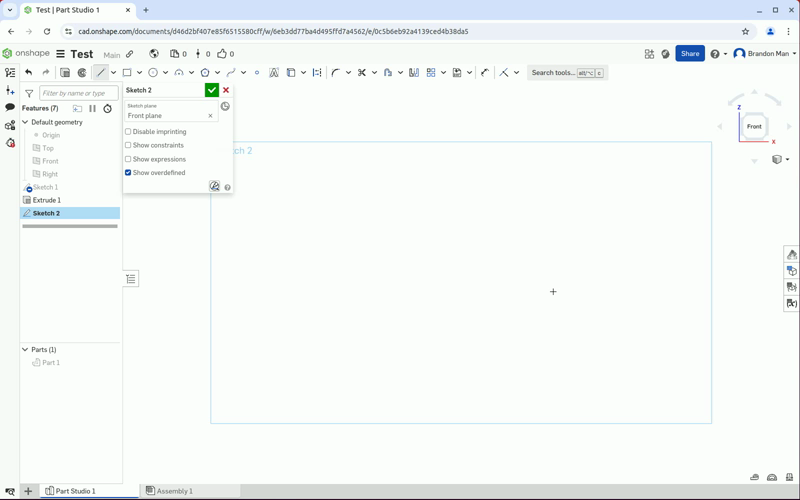
click(553, 291)
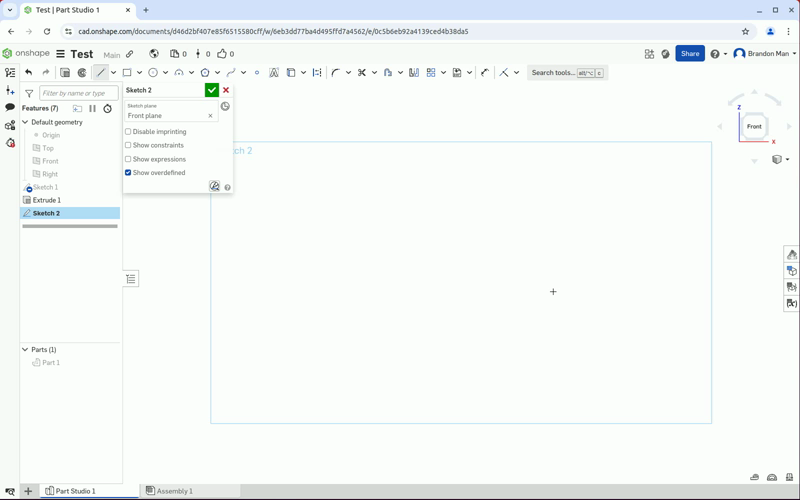
key_up(shift)
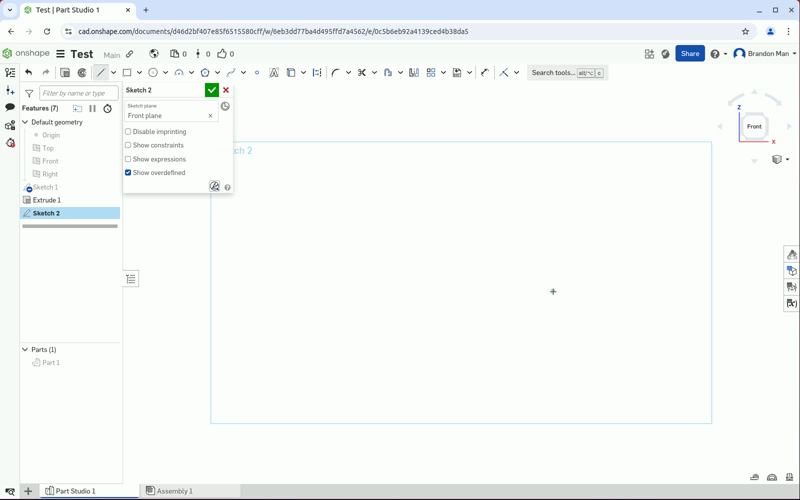
key_down(shift)
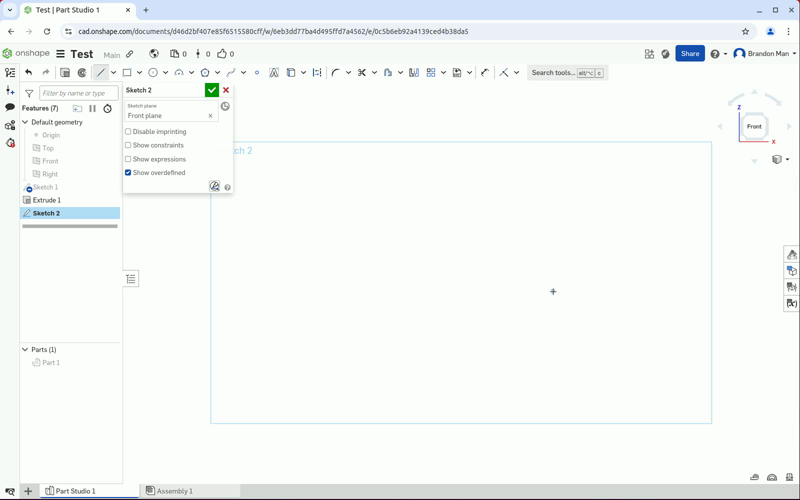
mouse_move(583, 291)
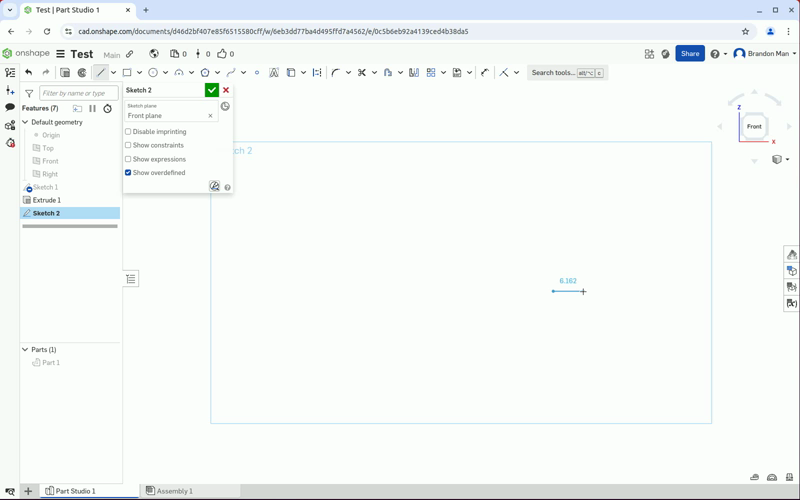
mouse_move(567, 291)
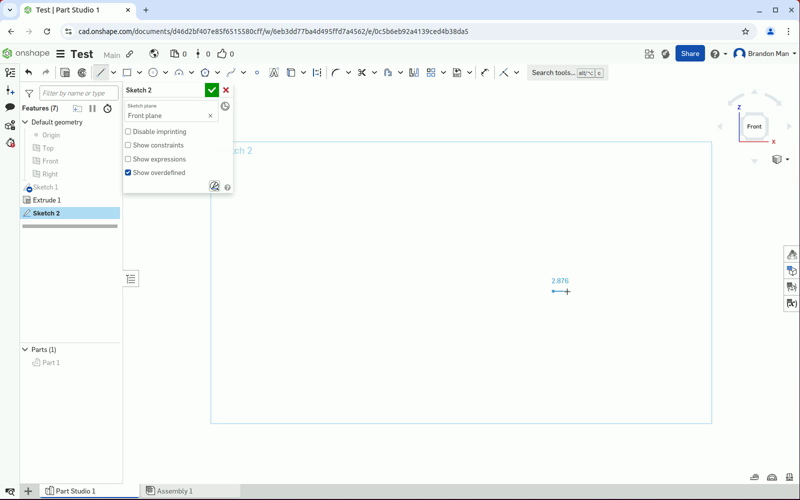
click(567, 291)
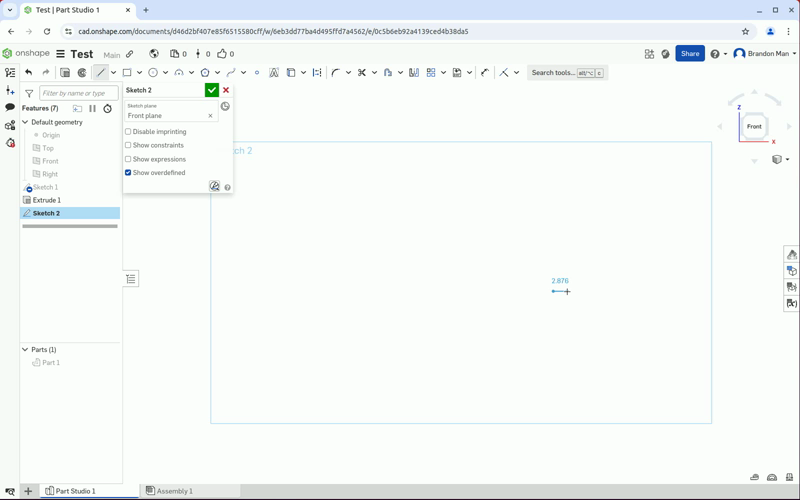
key_up(shift)
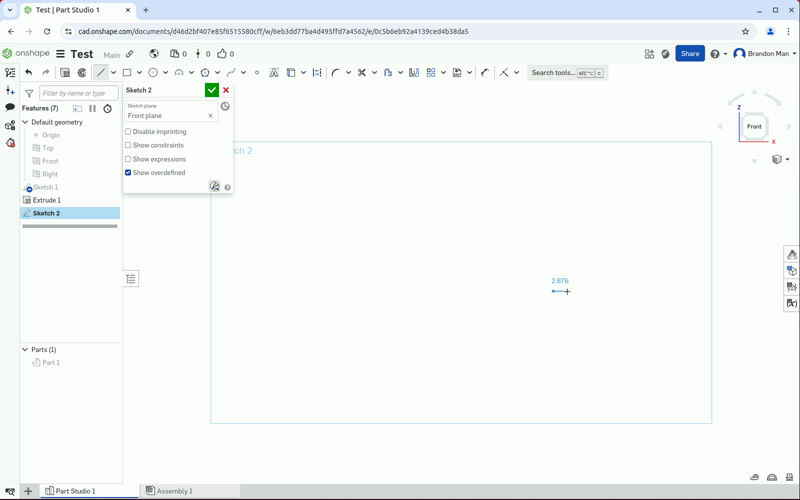
key(esc)
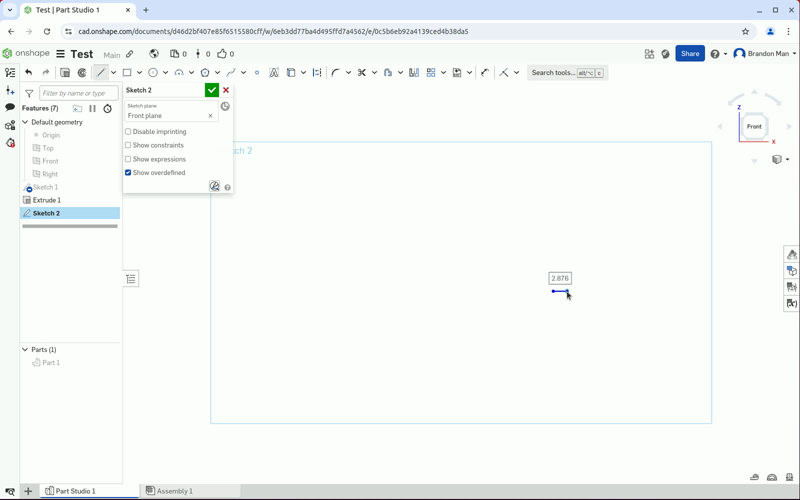
key(a)
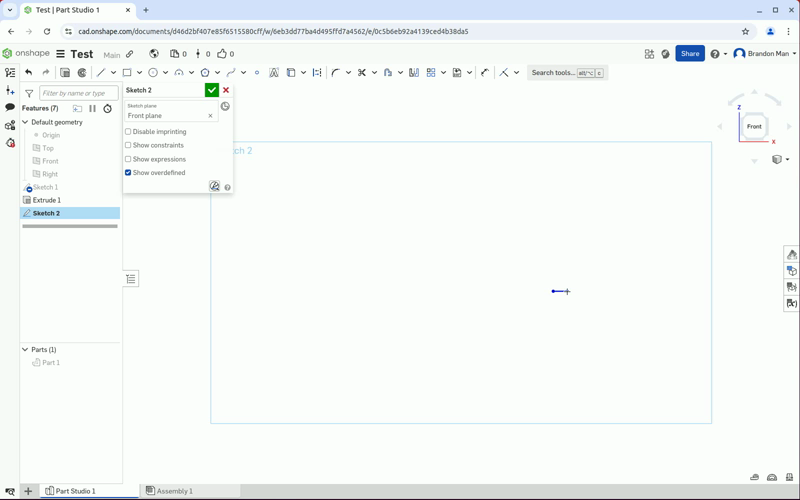
mouse_move(567, 291)
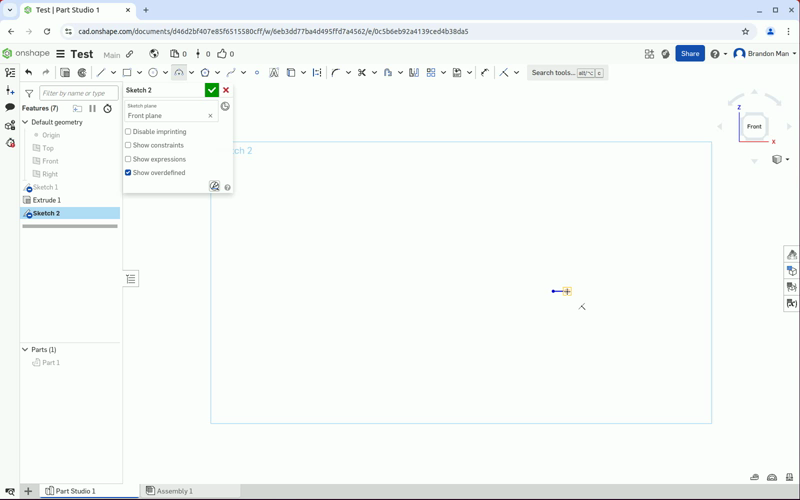
click(567, 291)
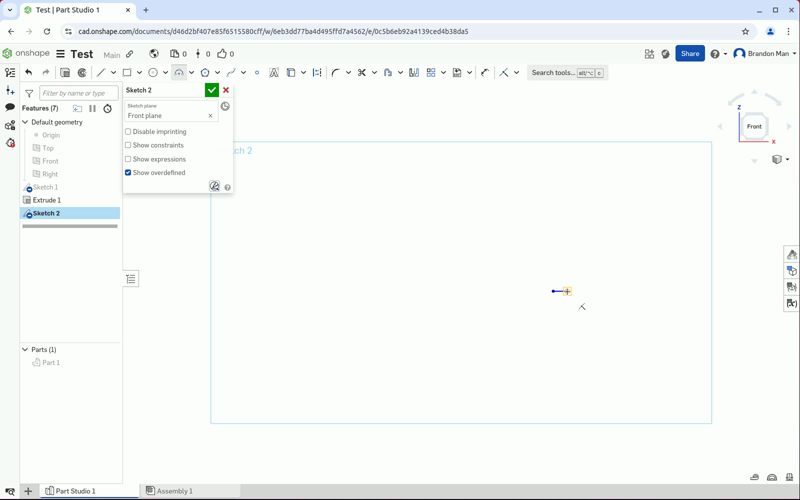
key_down(shift)
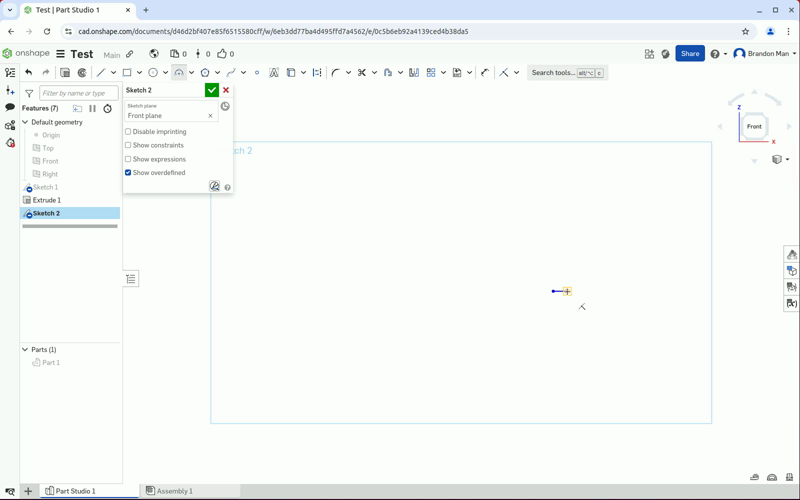
mouse_move(567, 273)
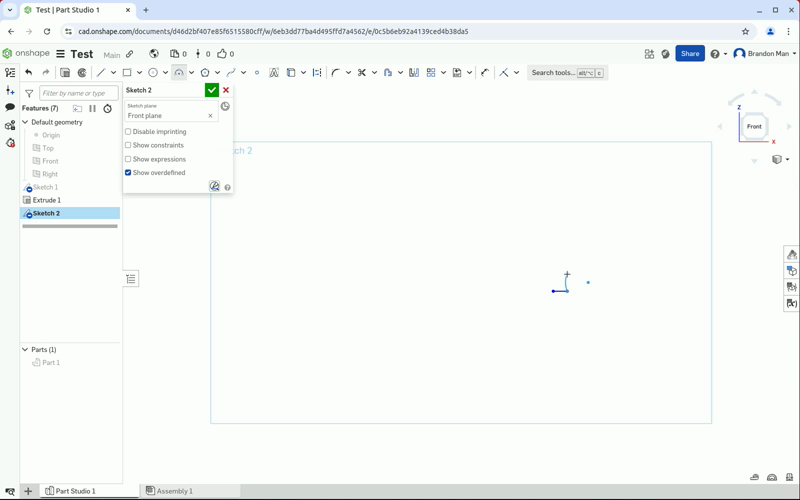
click(567, 273)
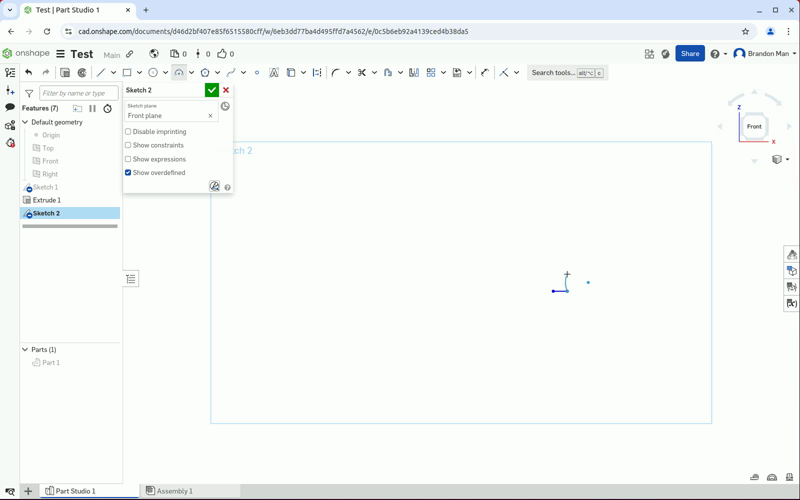
mouse_move(568, 282)
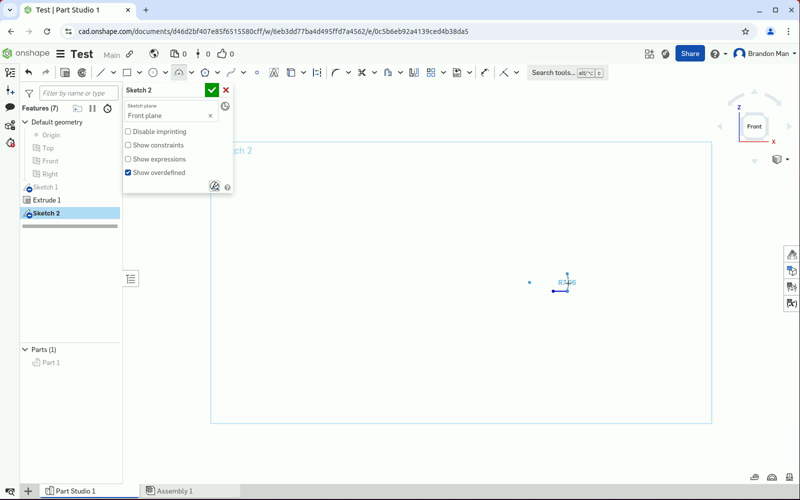
click(568, 282)
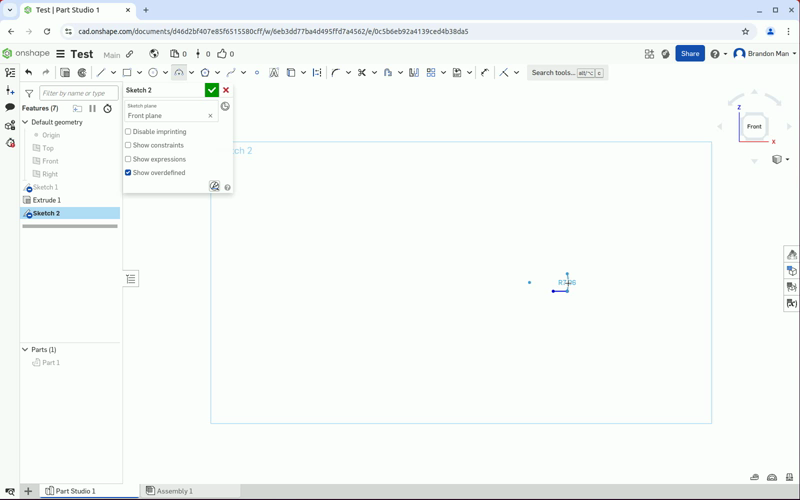
key_up(shift)
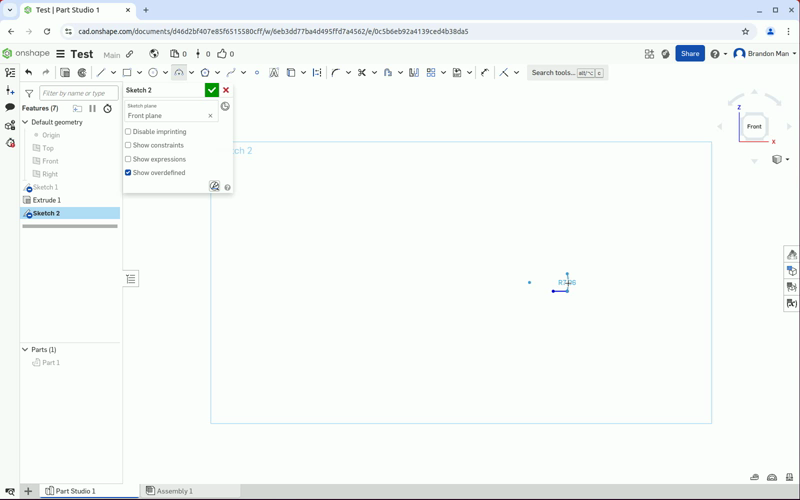
key(esc)
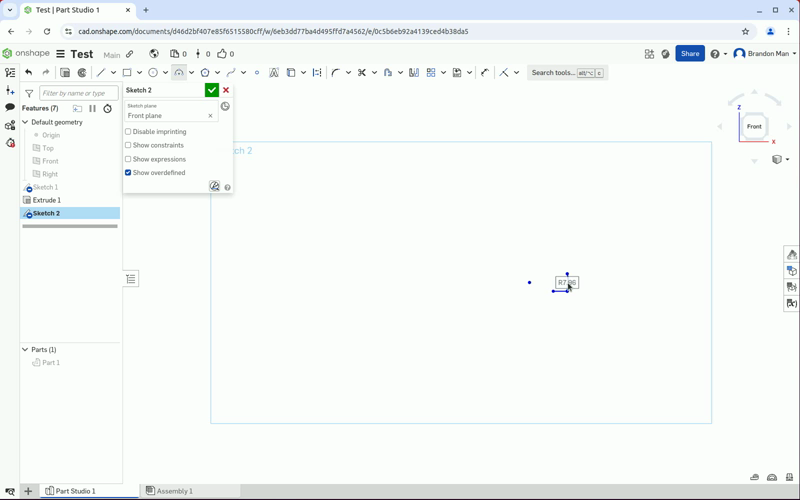
key(l)
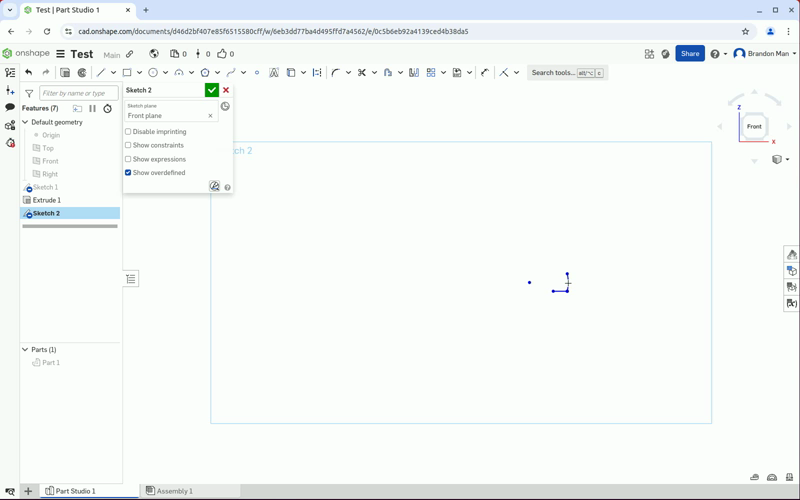
mouse_move(567, 273)
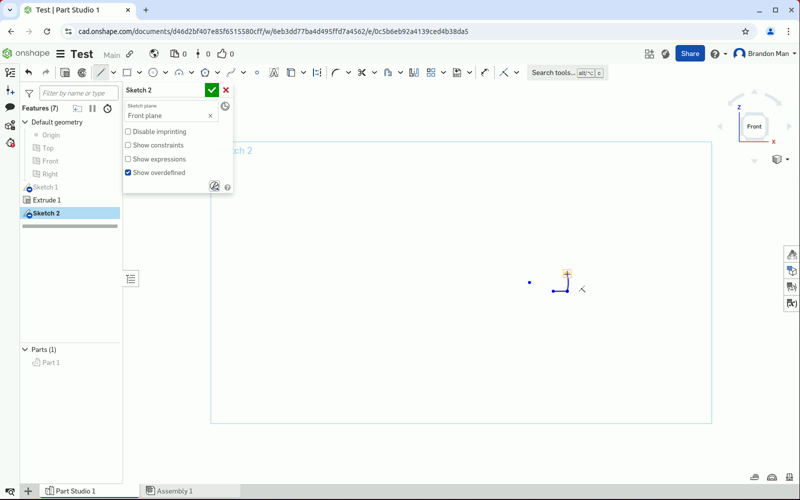
click(567, 273)
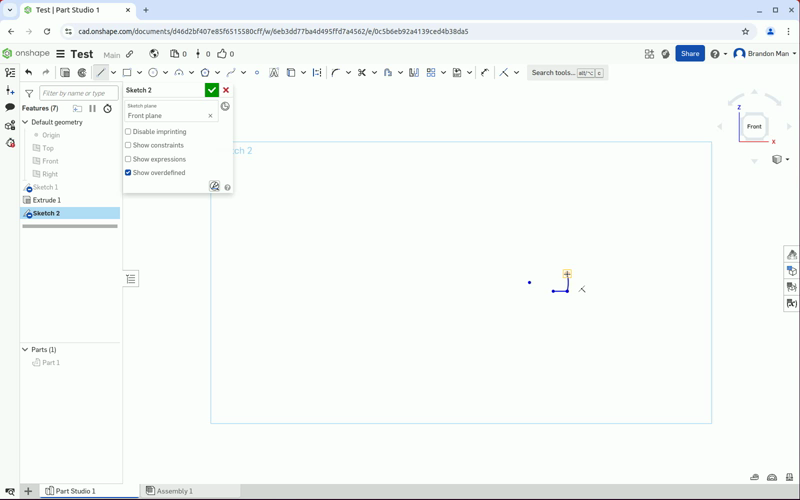
key_down(shift)
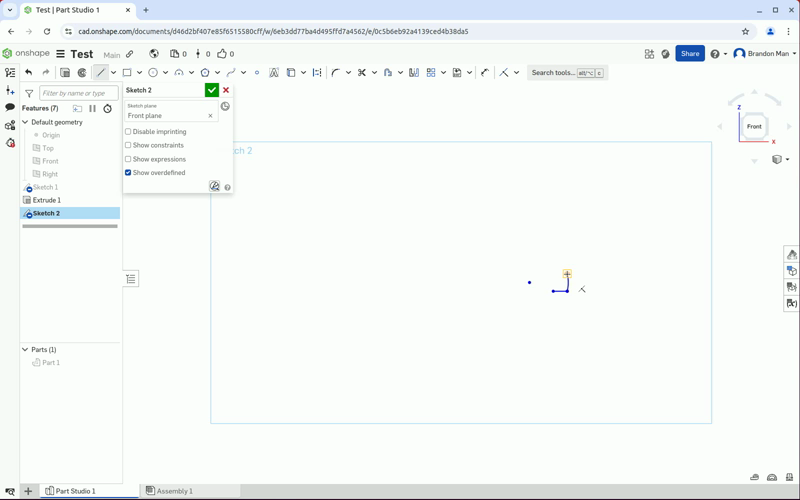
mouse_move(589, 273)
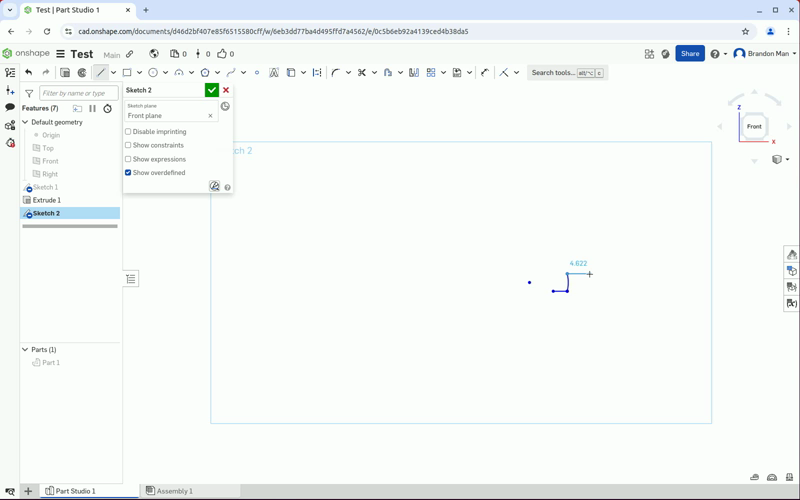
mouse_move(553, 273)
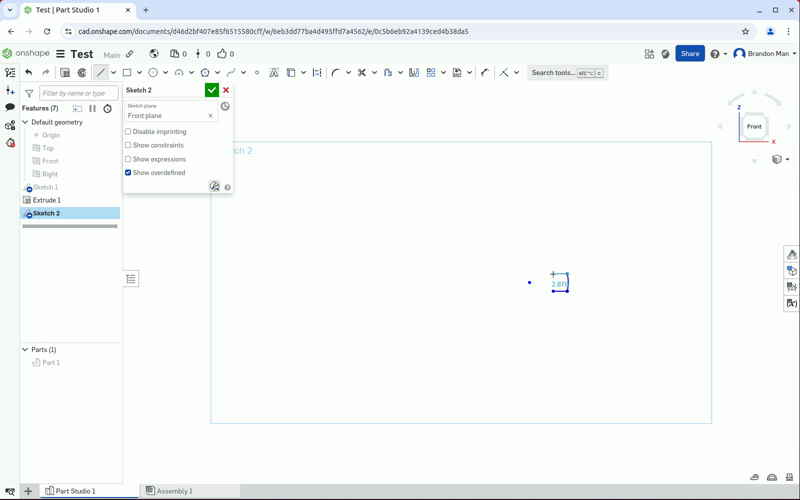
click(553, 273)
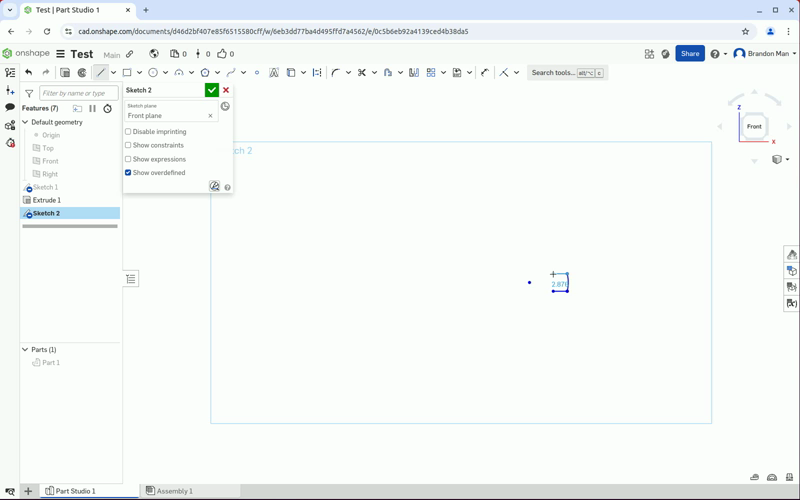
key_up(shift)
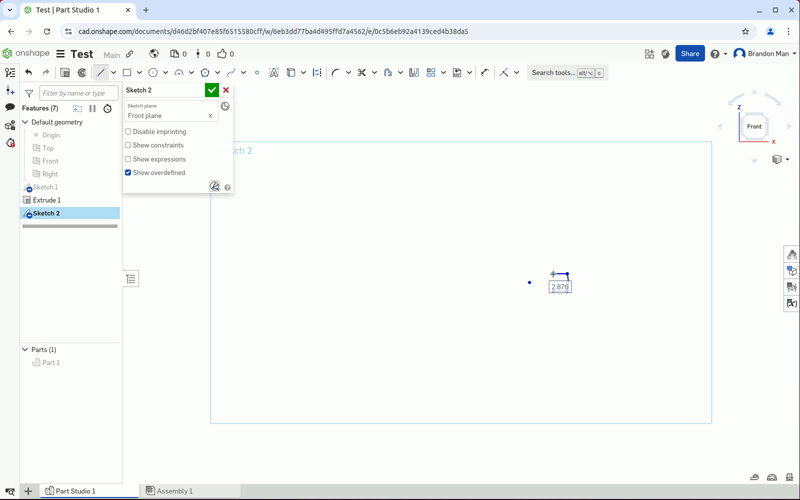
mouse_move(583, 273)
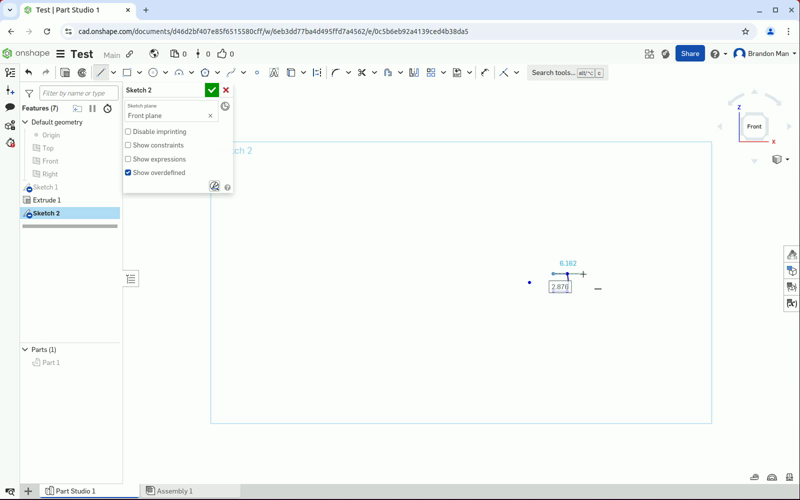
key_down(shift)
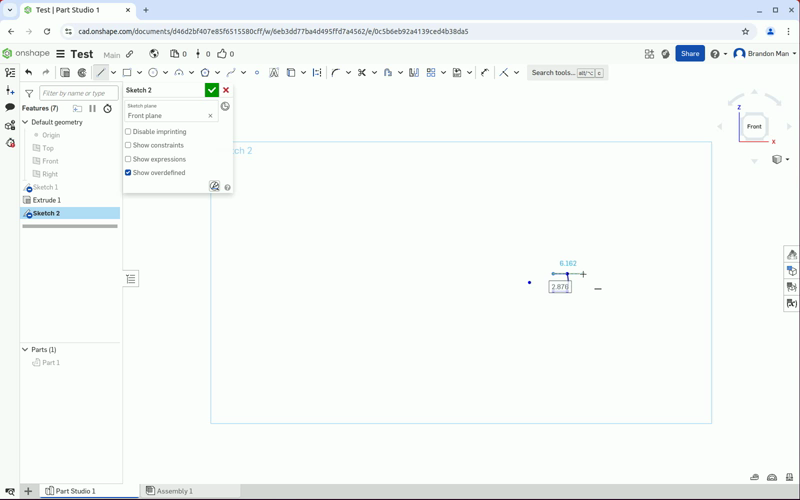
mouse_move(553, 291)
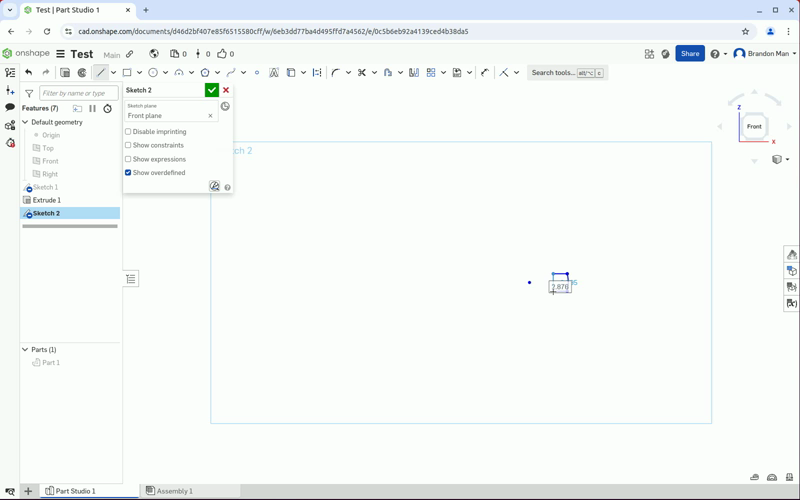
key_up(shift)
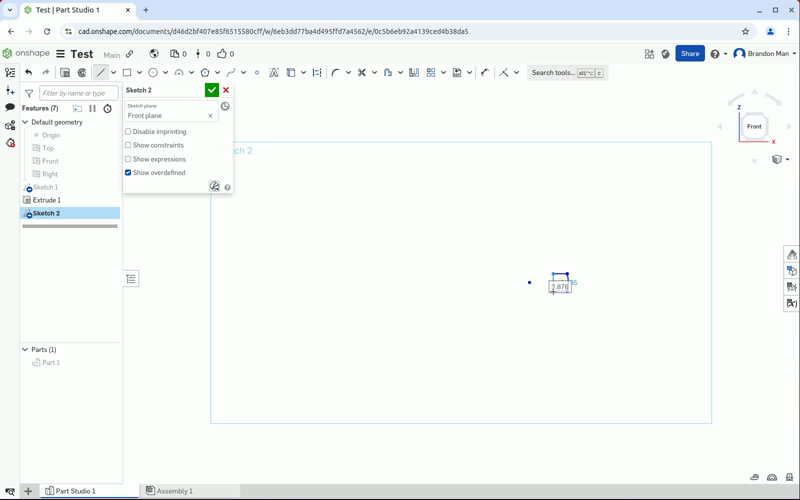
click(553, 291)
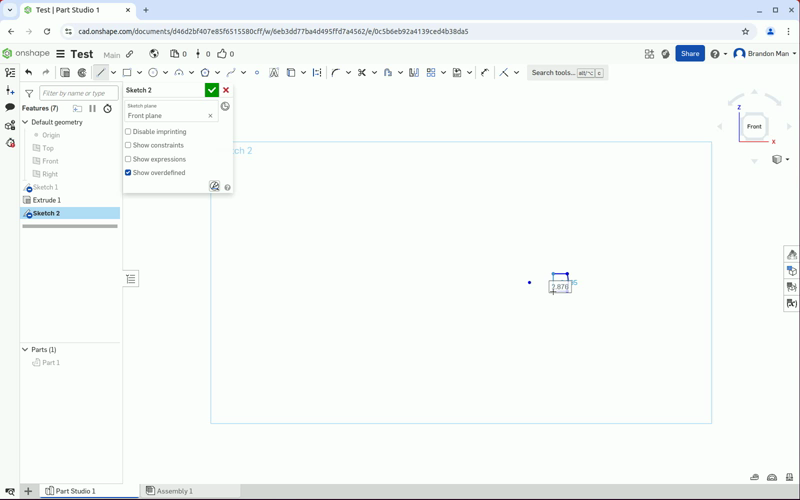
key(esc)
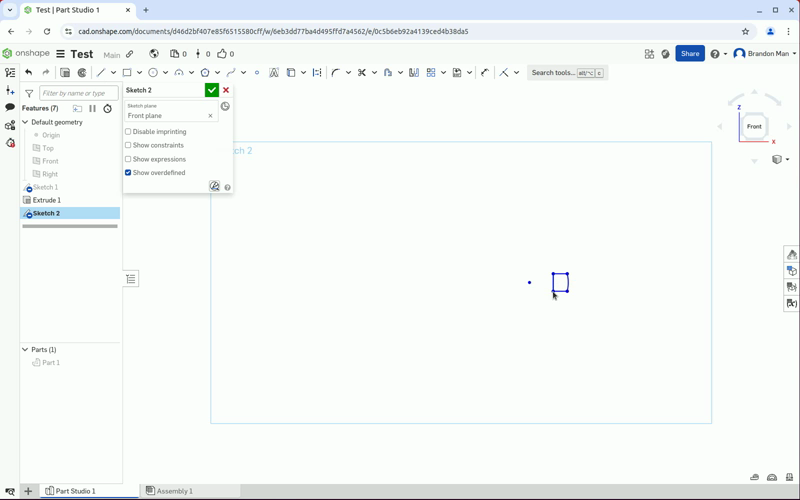
mouse_move(554, 282)
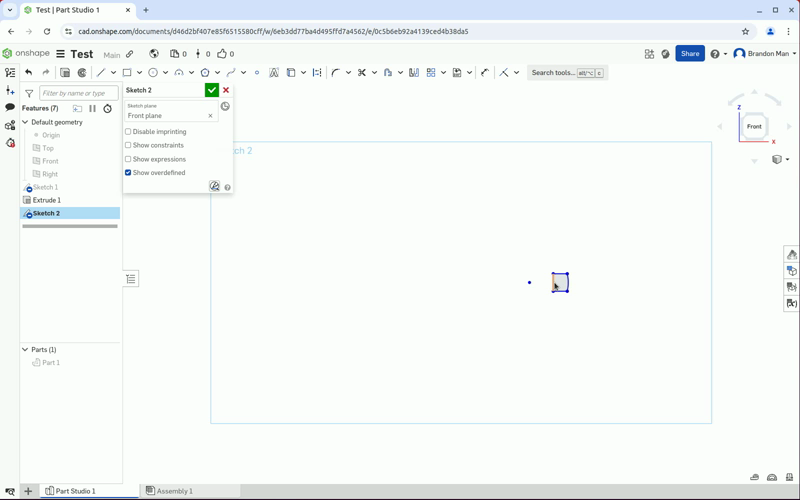
scroll(6)
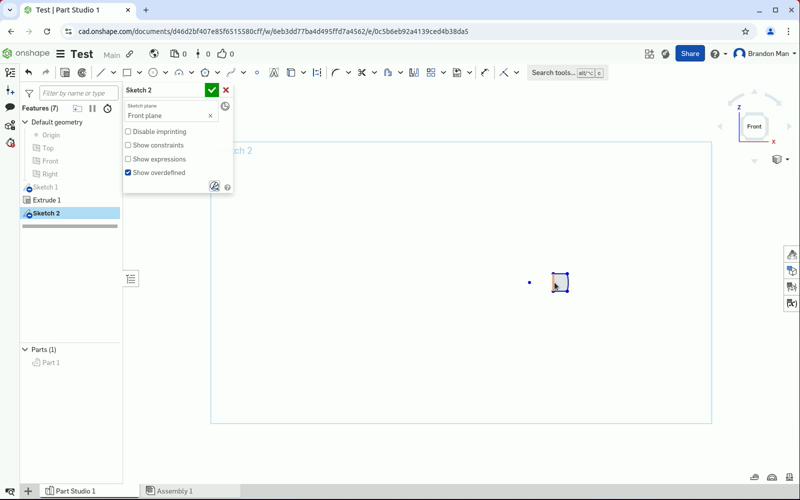
scroll(6)
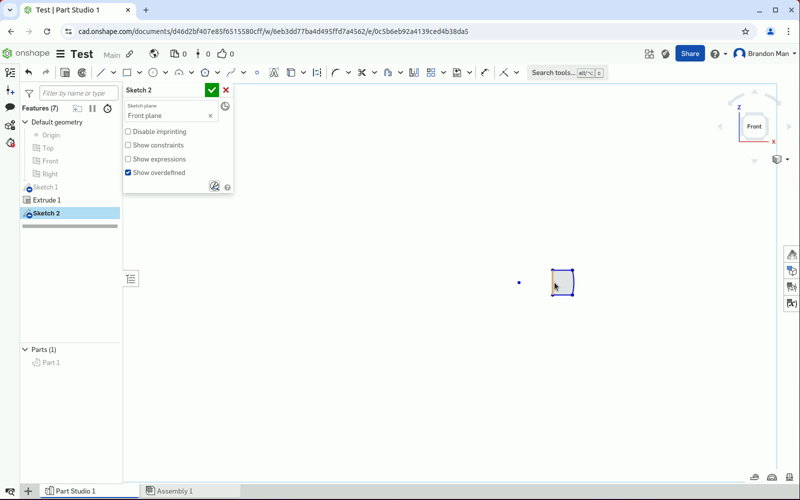
scroll(6)
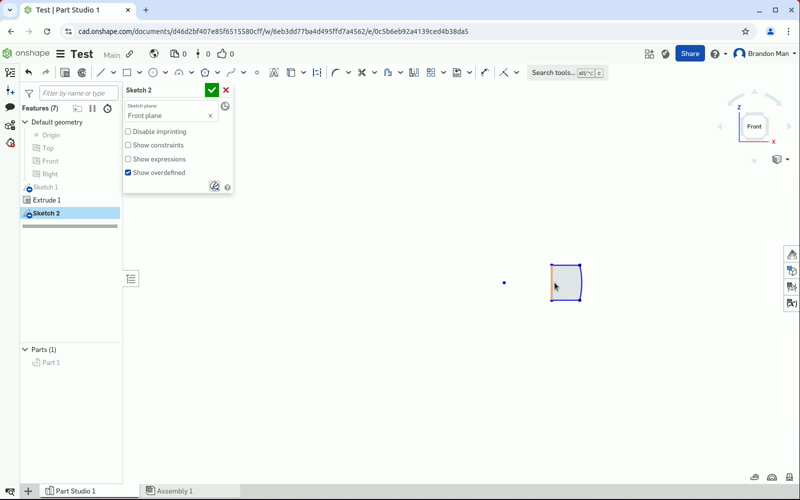
scroll(6)
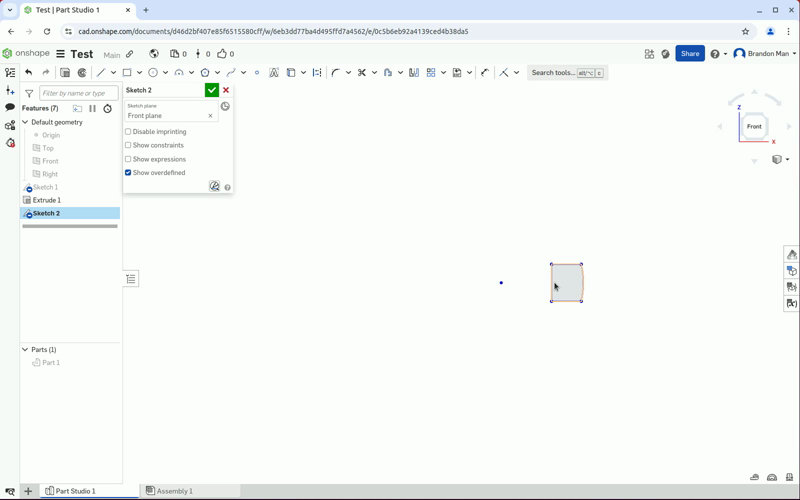
scroll(6)
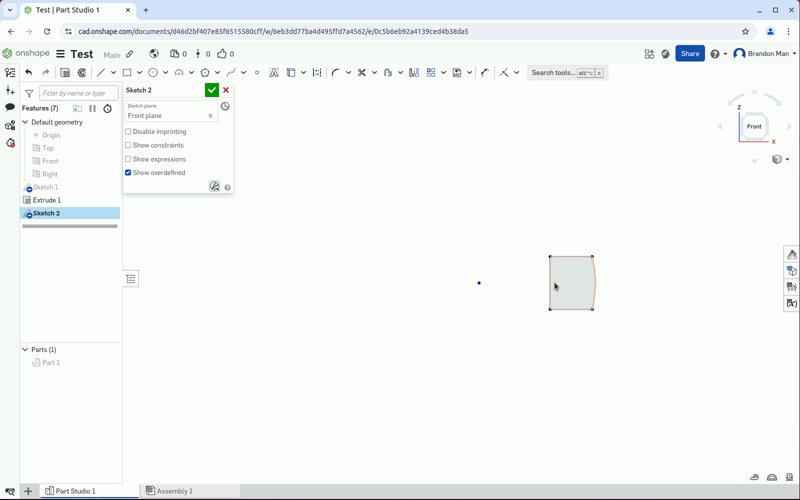
scroll(6)
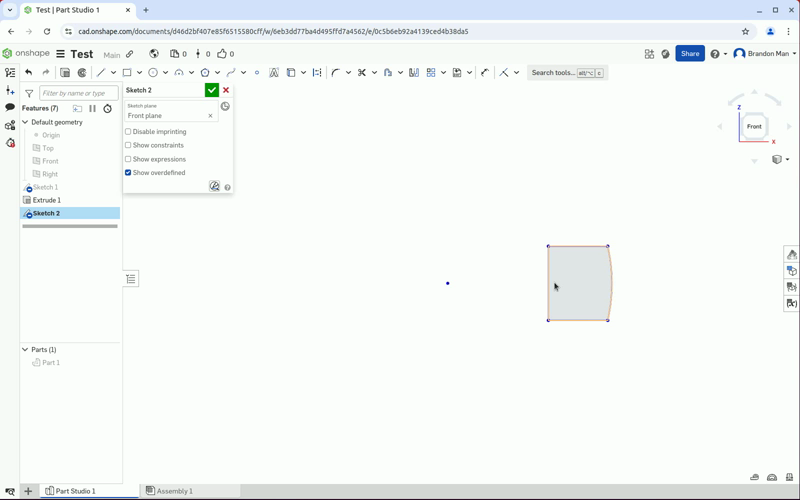
scroll(6)
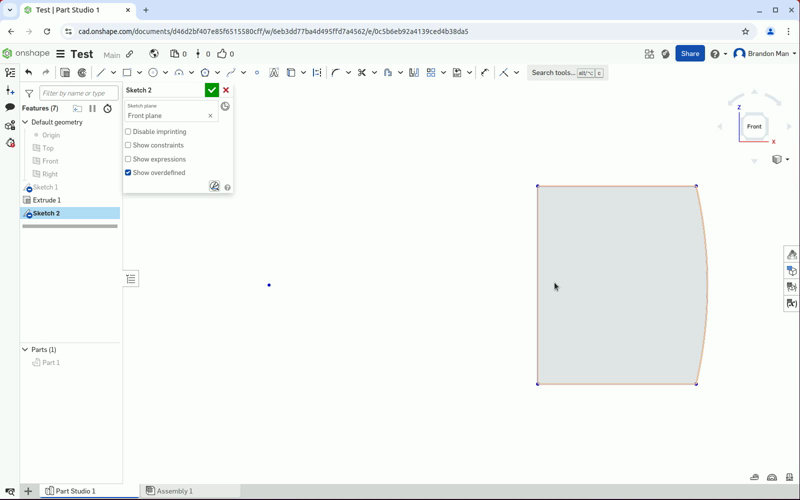
click(554, 282)
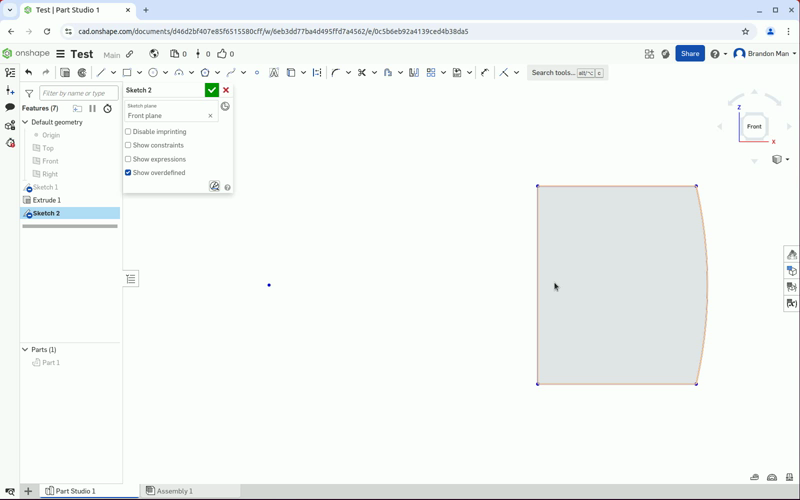
scroll(-6)
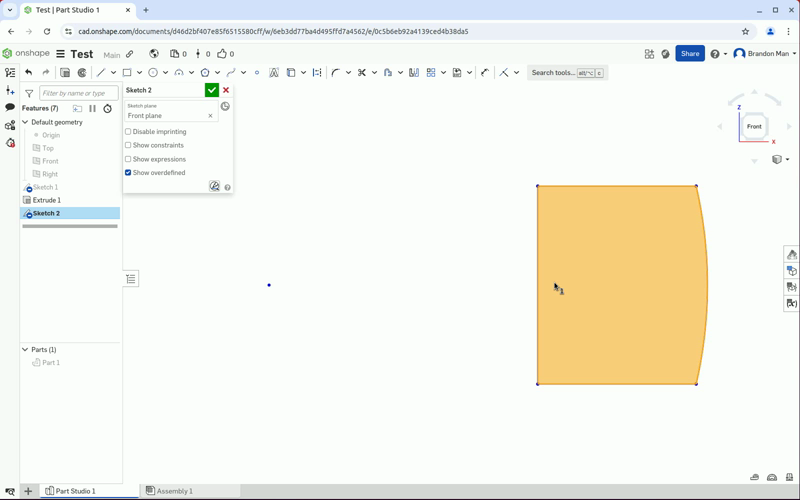
scroll(-6)
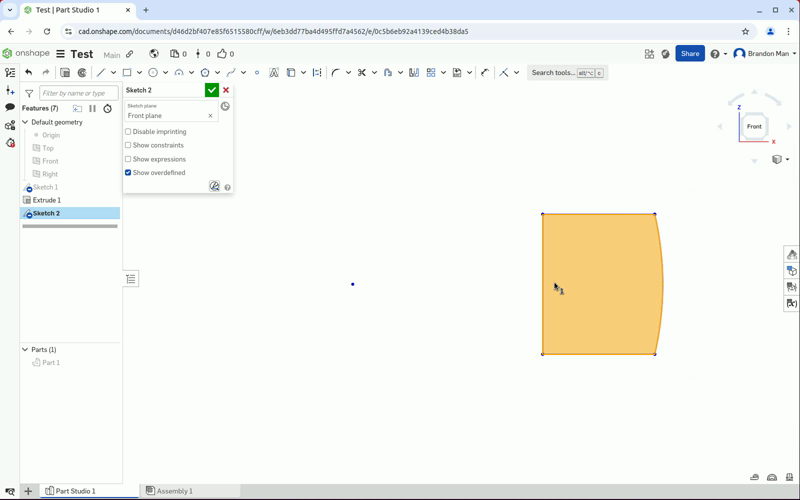
scroll(-6)
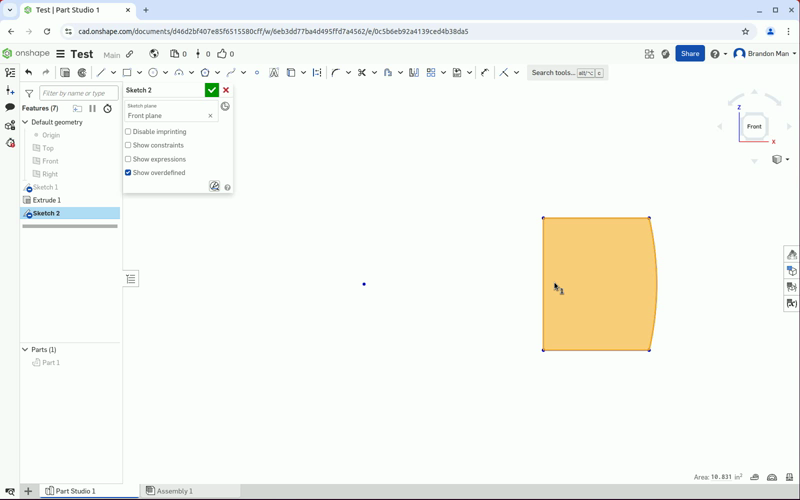
scroll(-6)
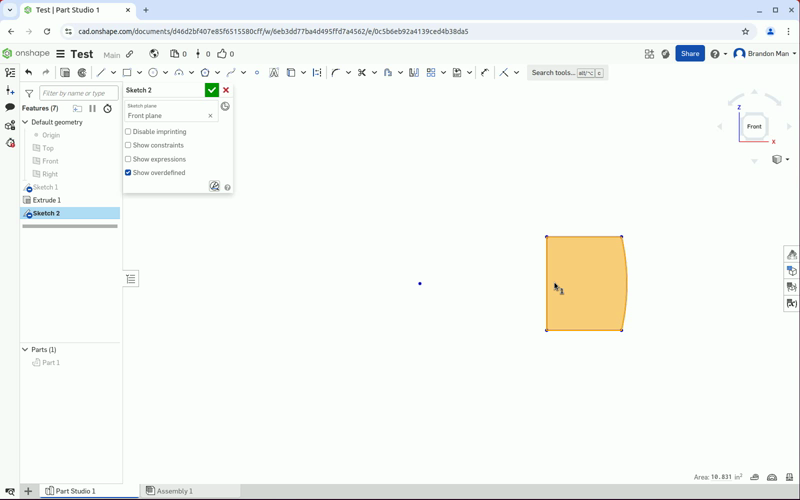
scroll(-6)
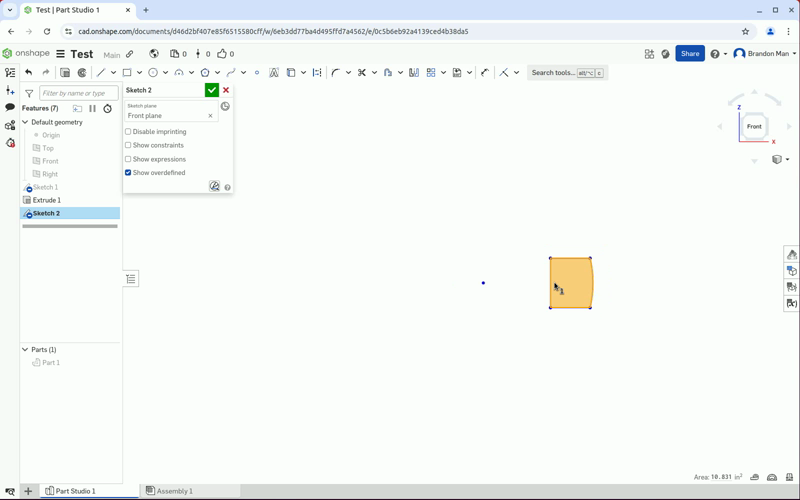
scroll(-6)
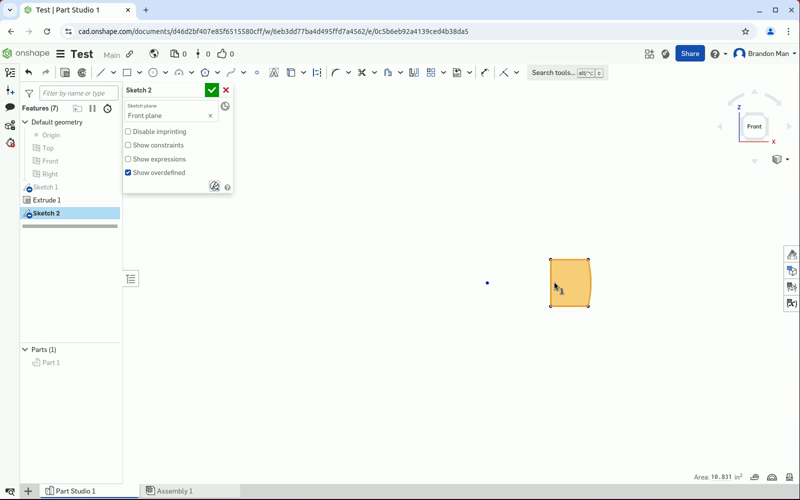
scroll(-6)
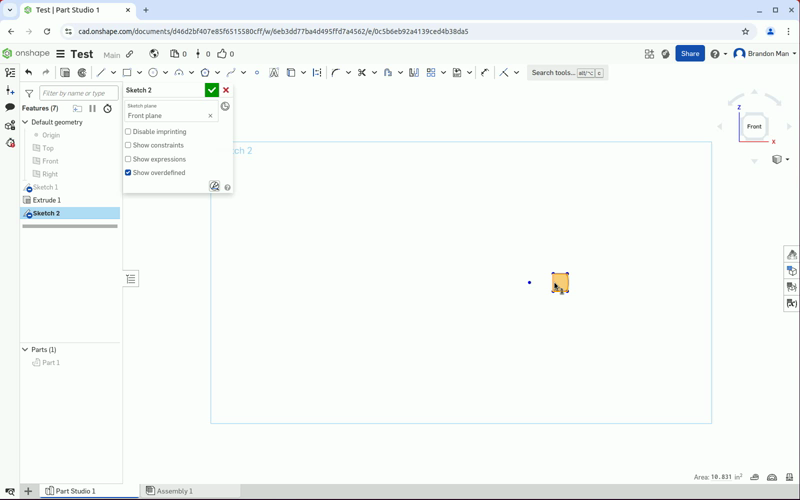
mouse_move(73, 352)
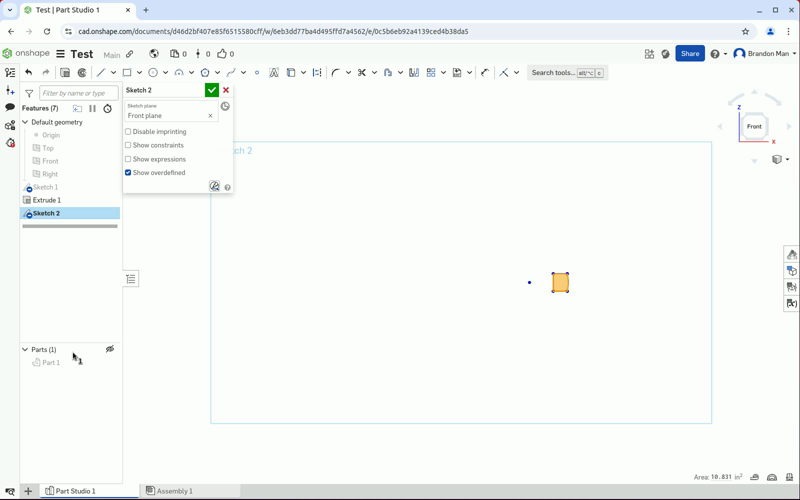
key(shift+y)
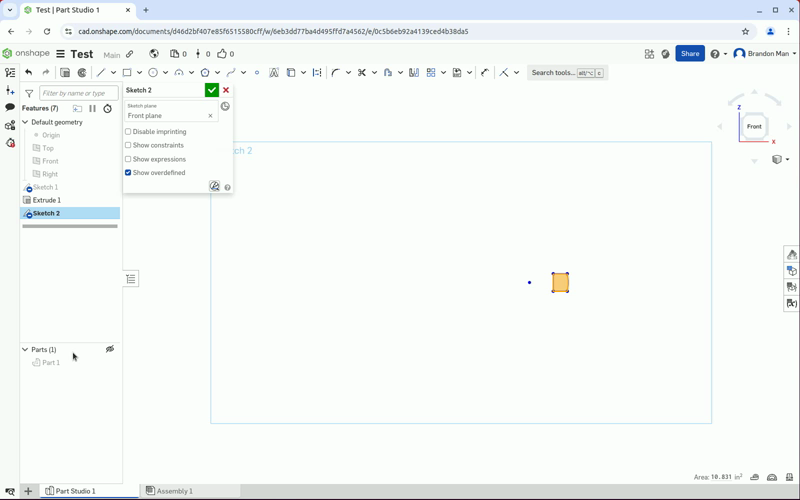
key(shift+e)
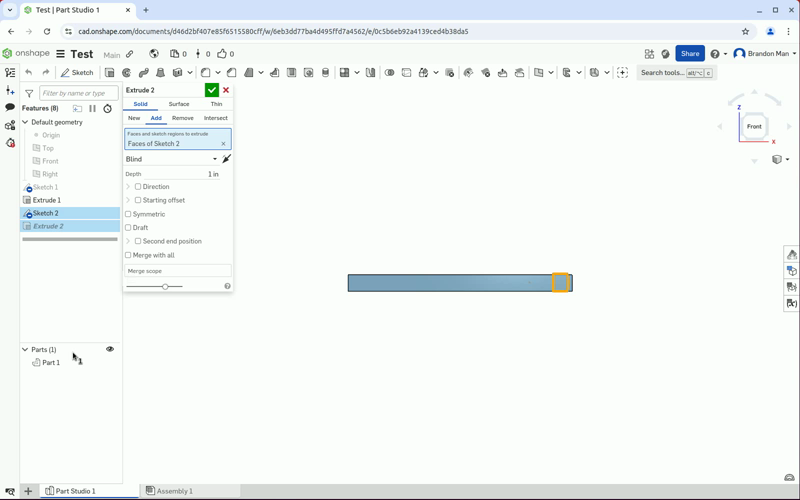
mouse_move(143, 106)
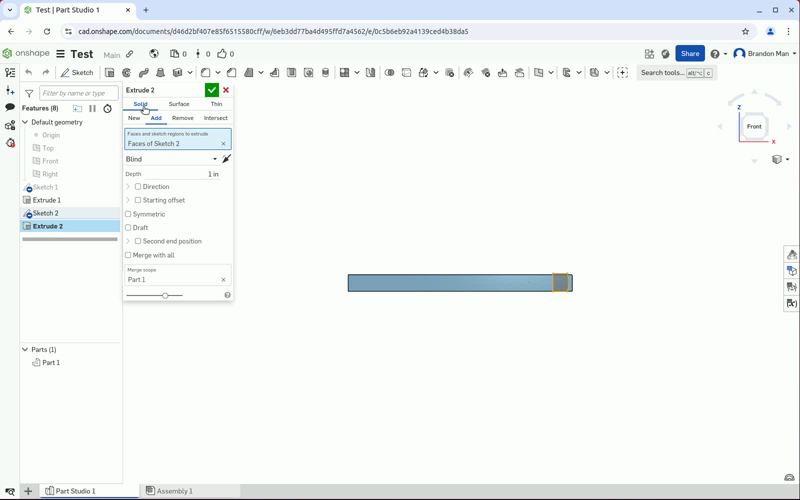
click(143, 106)
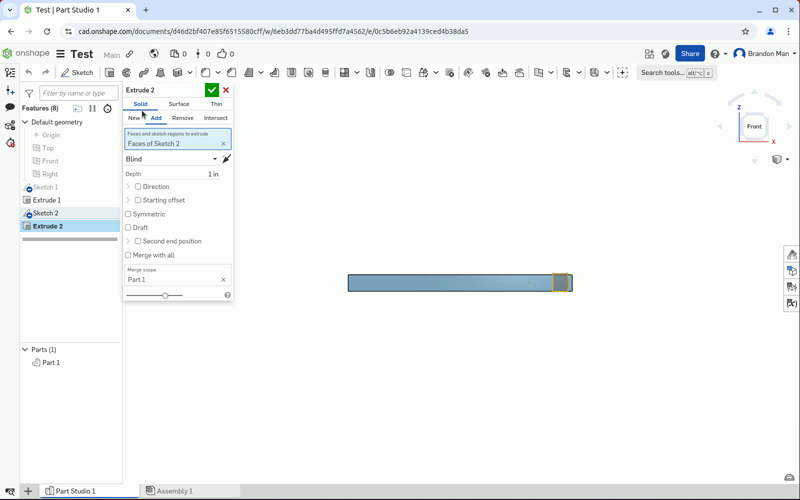
mouse_move(137, 120)
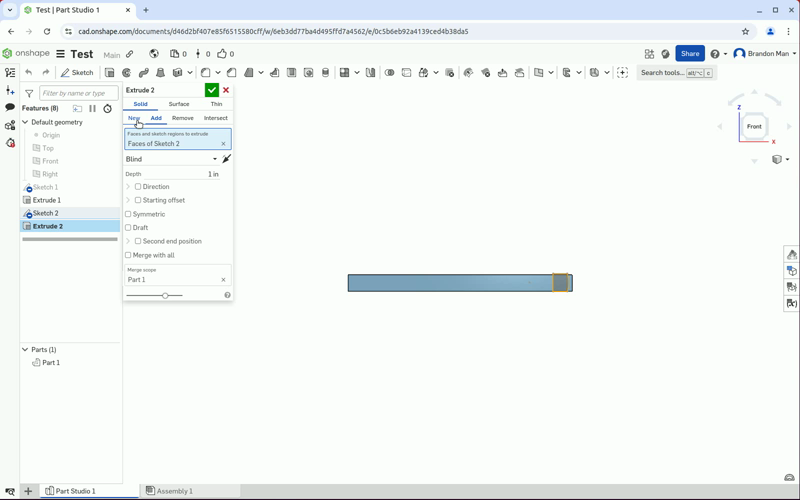
click(137, 120)
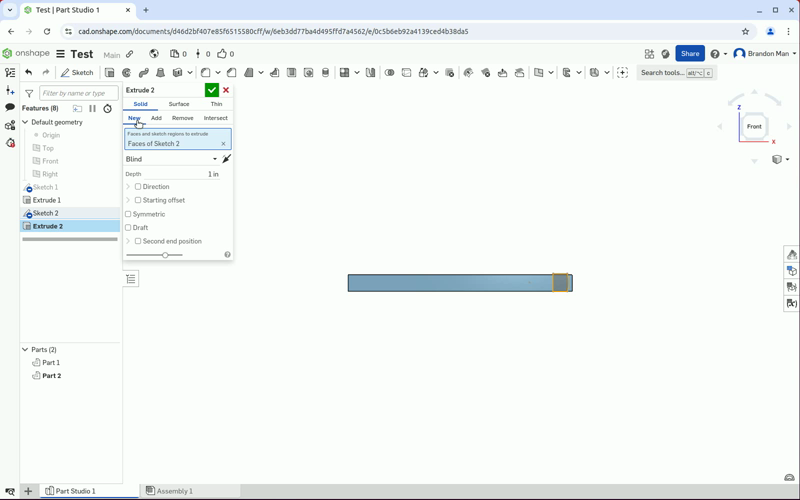
key(tab, 4)
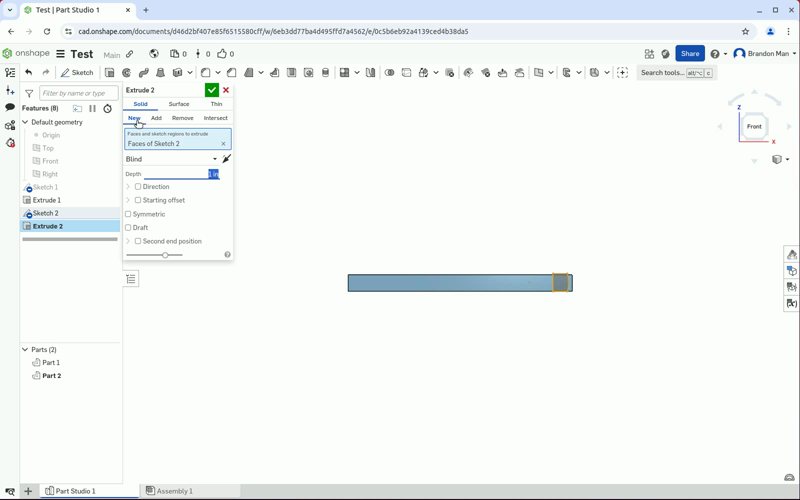
text(18.053)
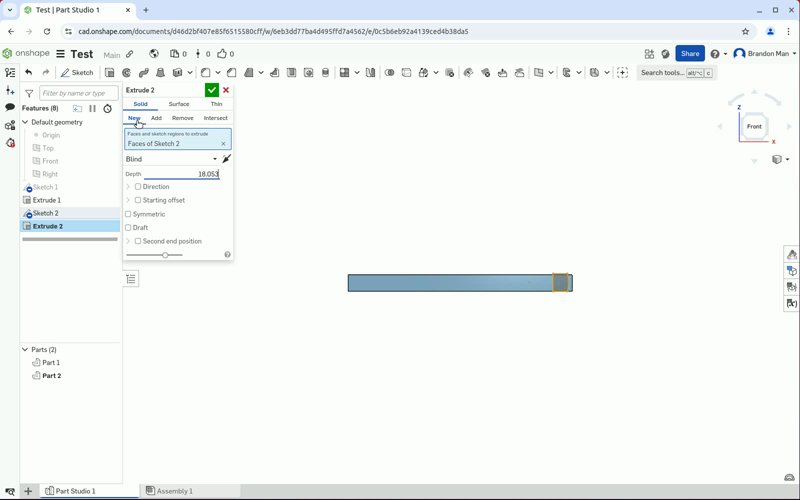
key(enter)
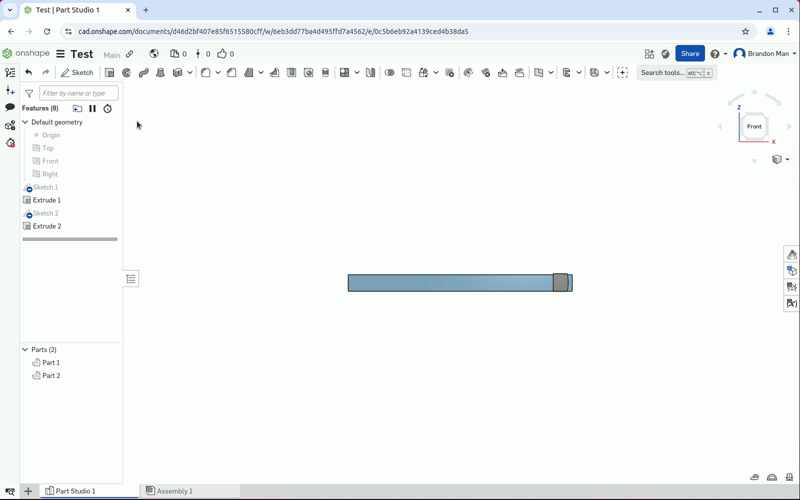
key(shift+h)
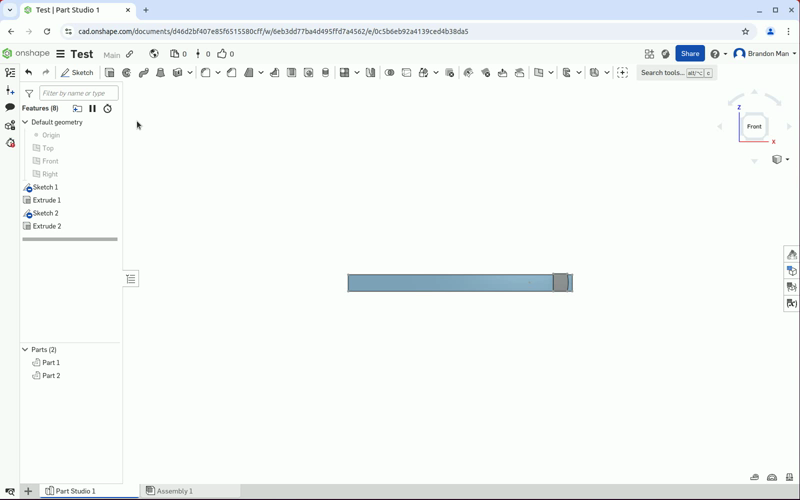
key(shift+h)
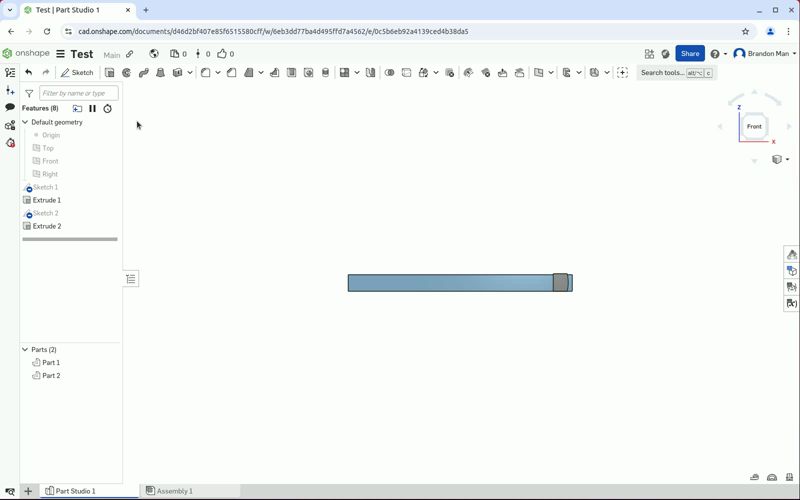
mouse_move(73, 189)
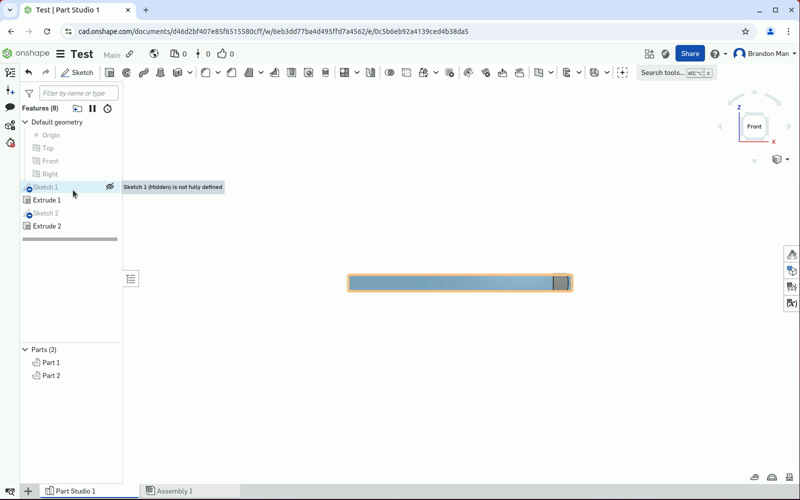
click(73, 189)
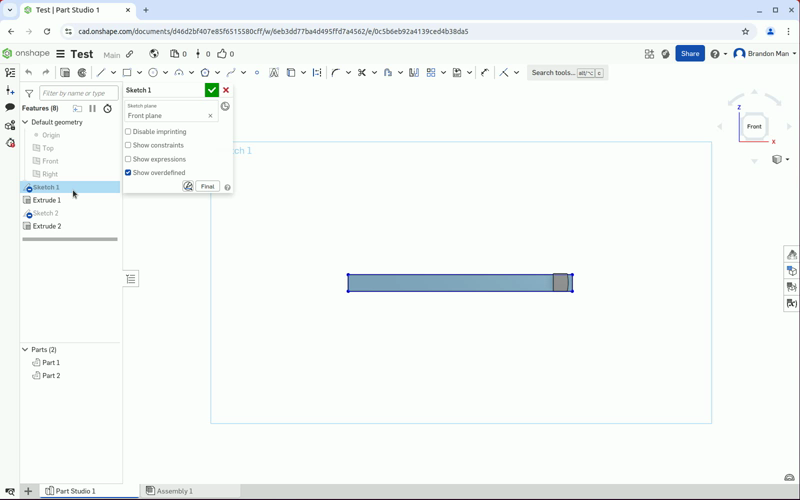
mouse_move(229, 92)
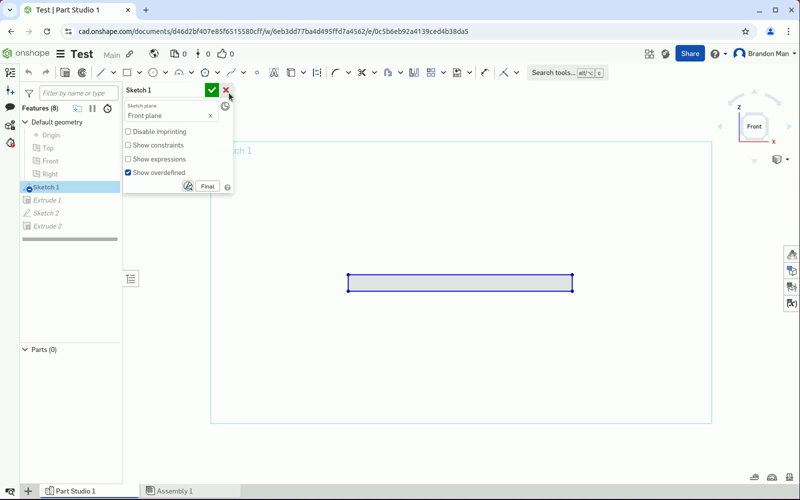
click(229, 92)
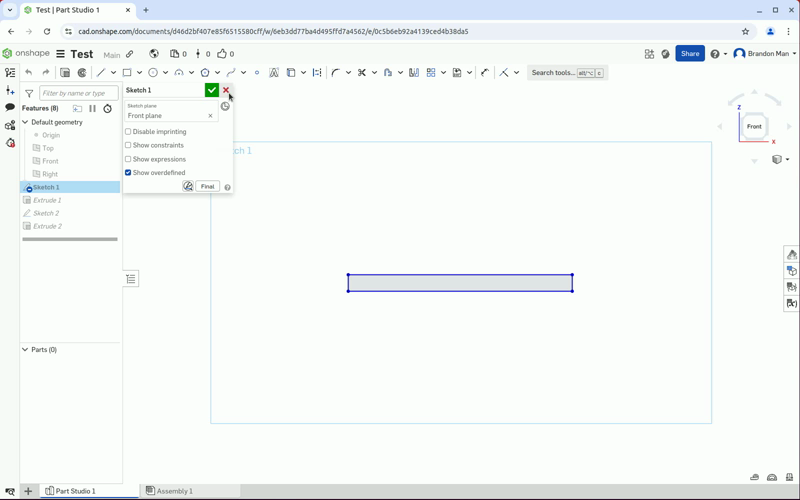
key(shift+s)
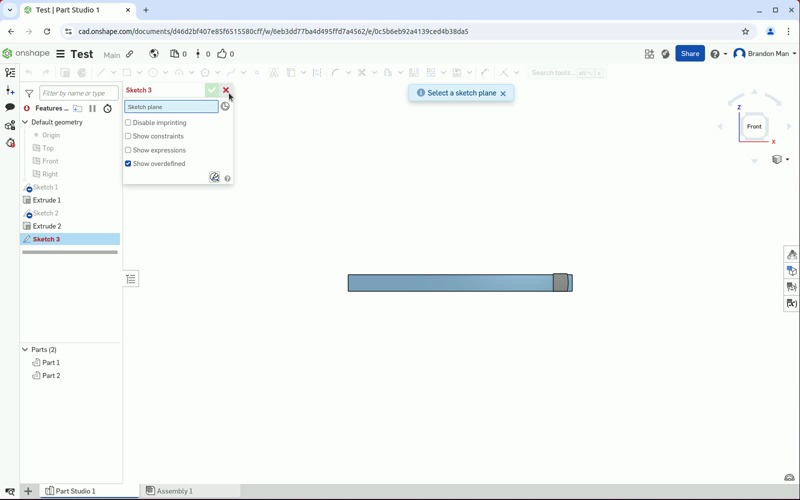
mouse_move(73, 163)
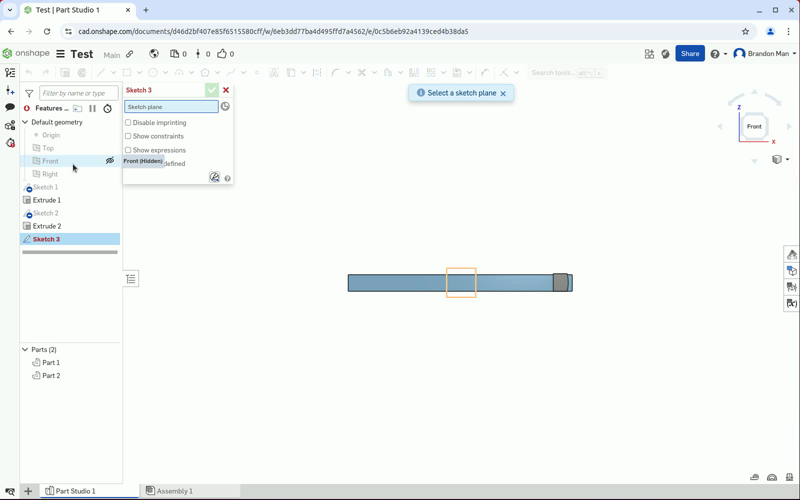
click(73, 163)
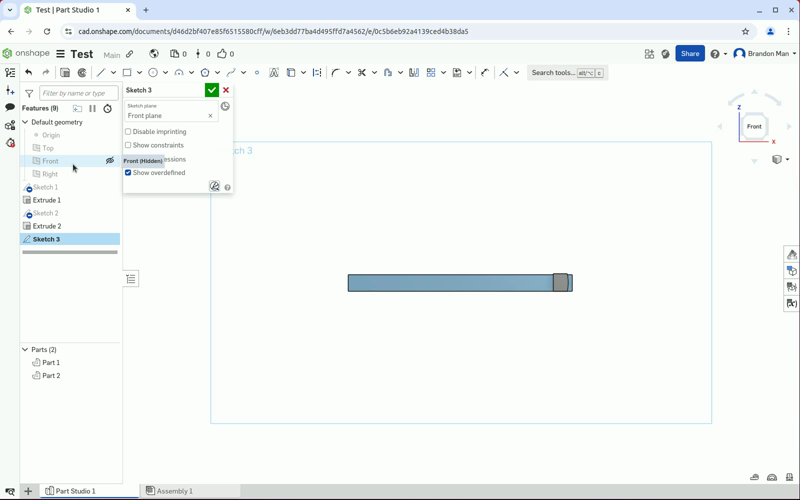
mouse_move(73, 352)
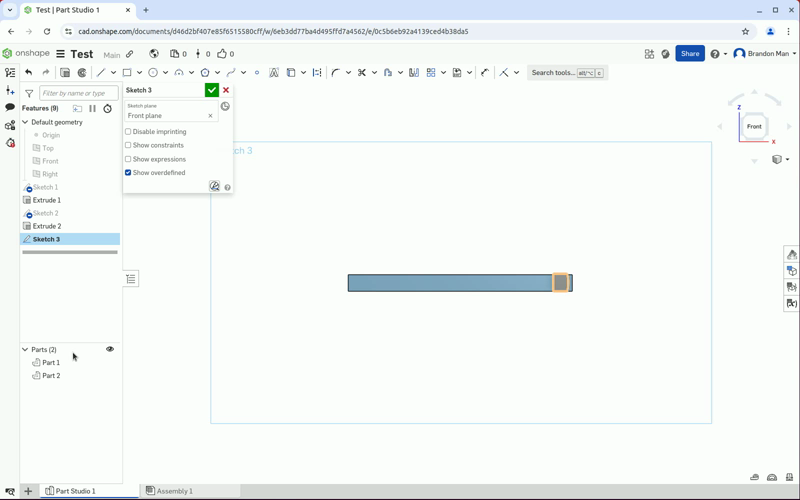
key(y)
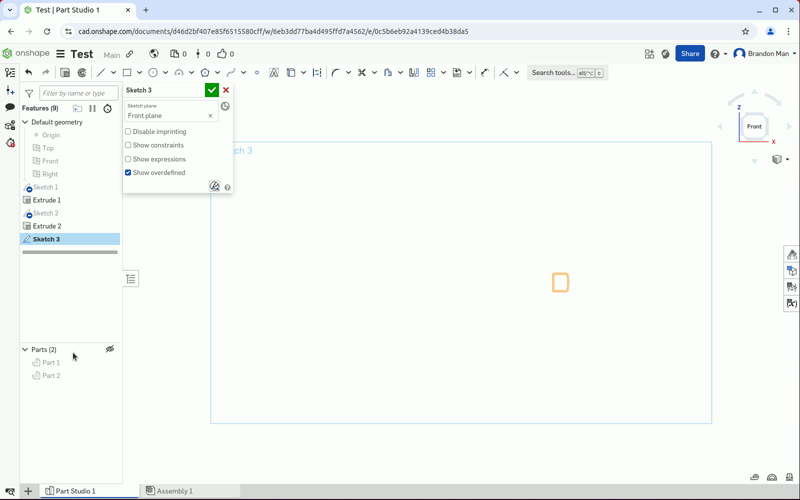
key(l)
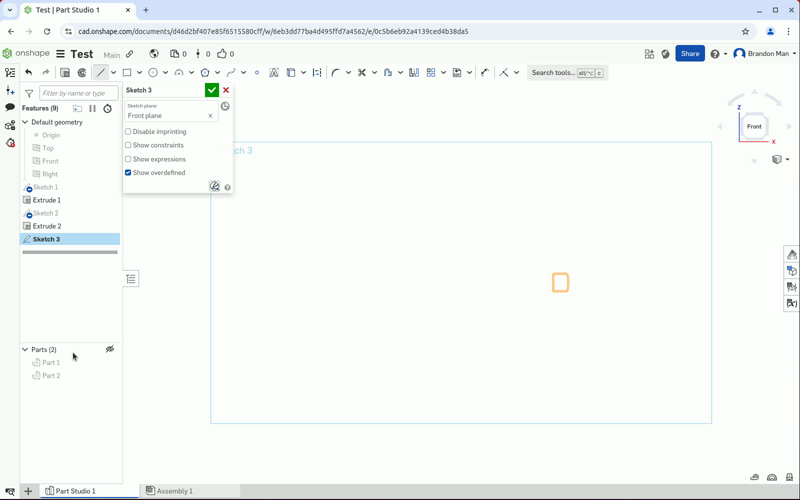
key_down(shift)
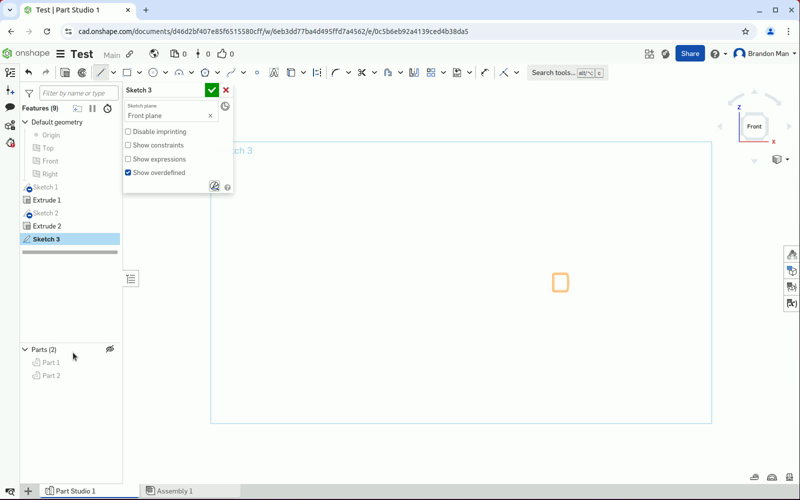
mouse_move(355, 291)
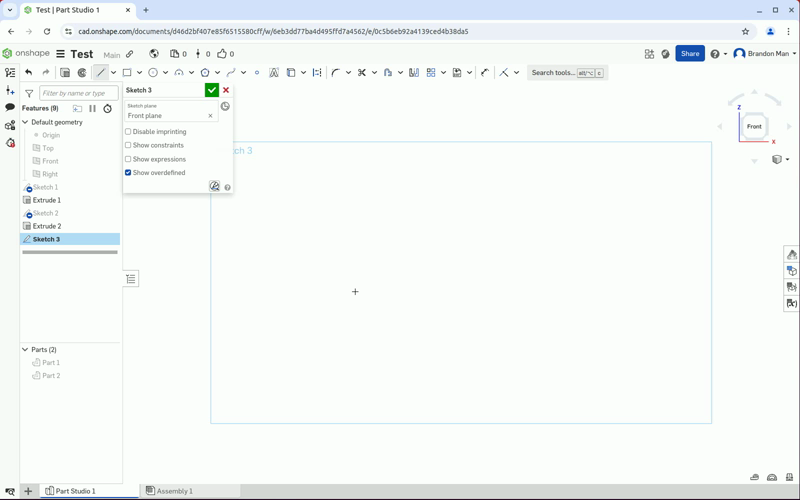
click(355, 291)
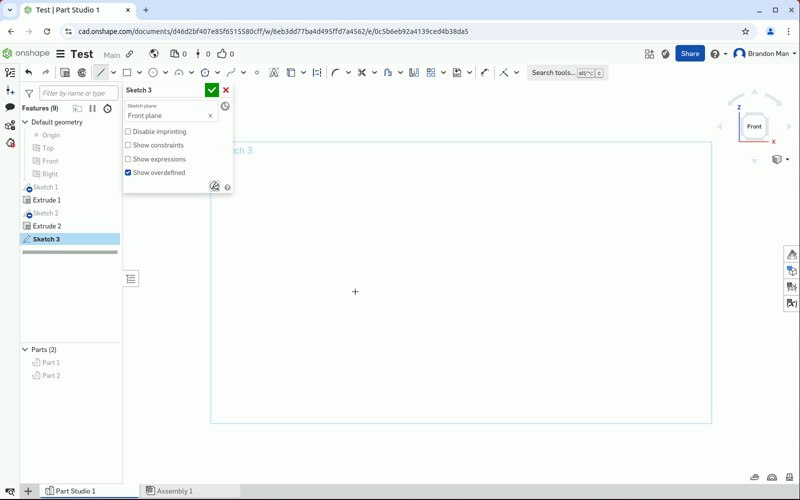
key_up(shift)
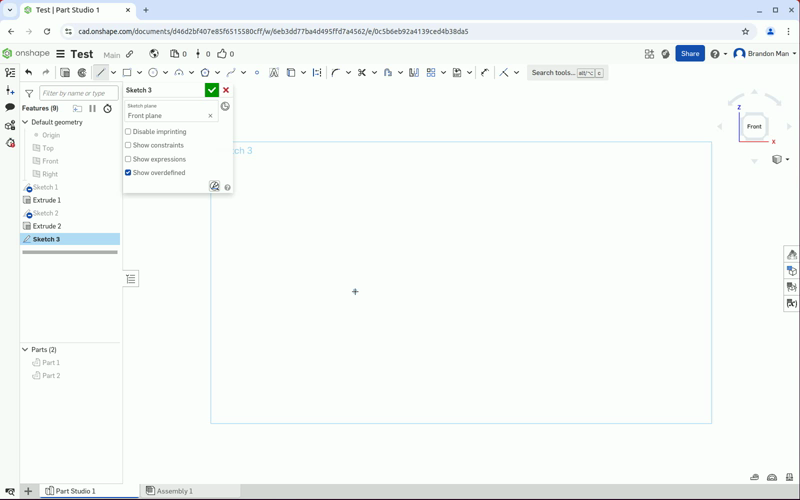
key_down(shift)
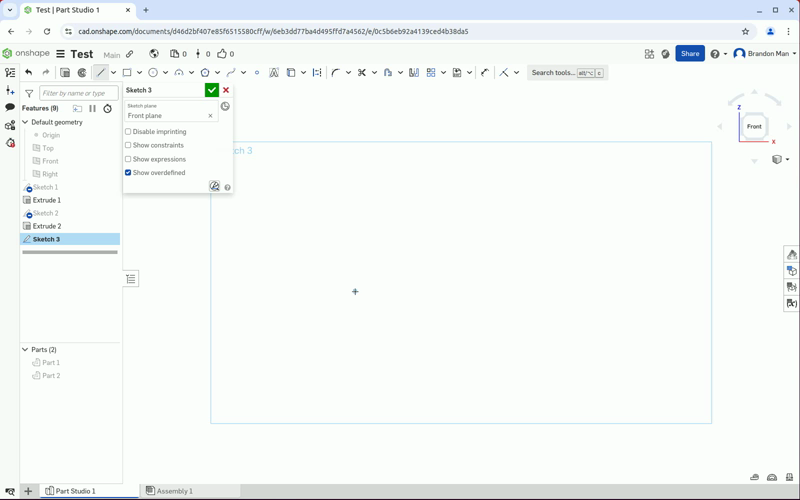
mouse_move(385, 291)
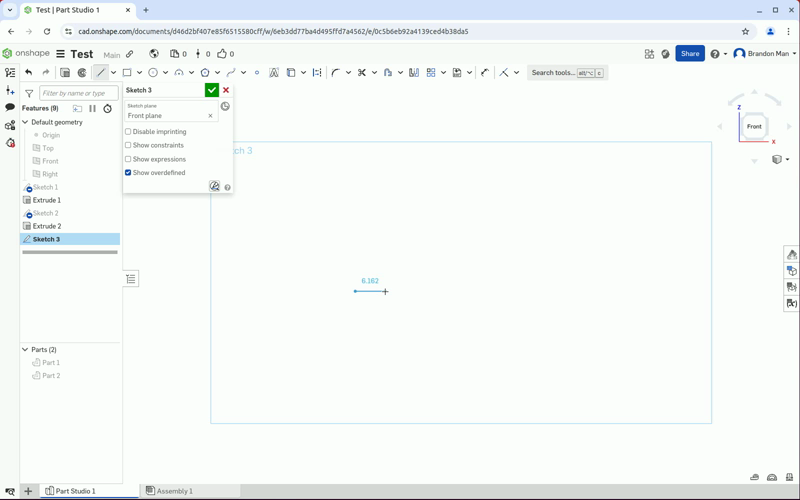
mouse_move(369, 291)
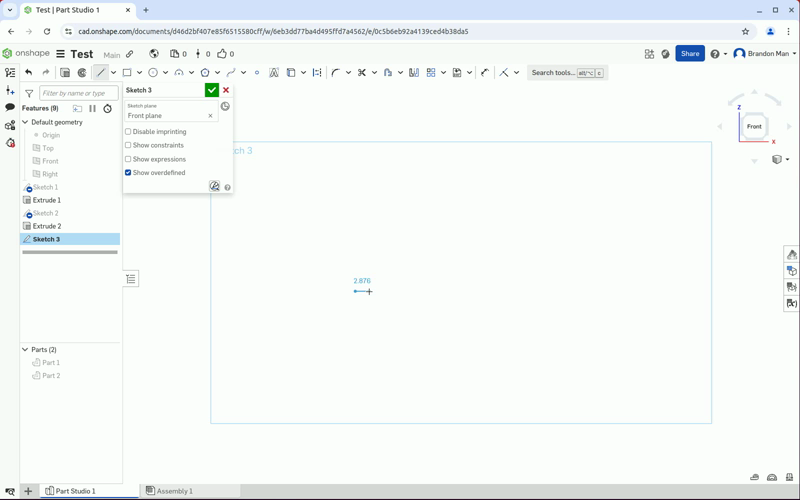
click(369, 291)
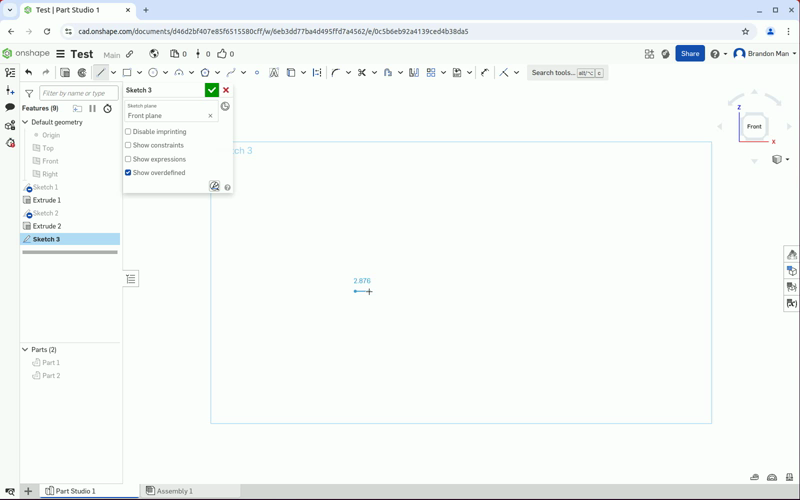
key_up(shift)
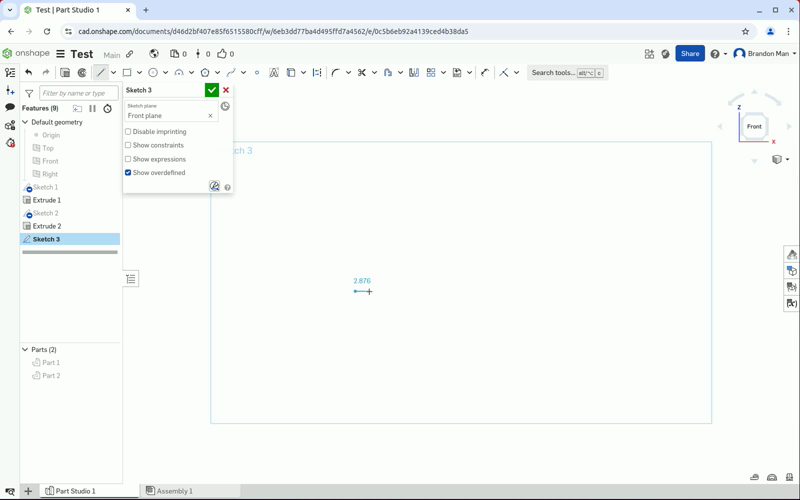
key_down(shift)
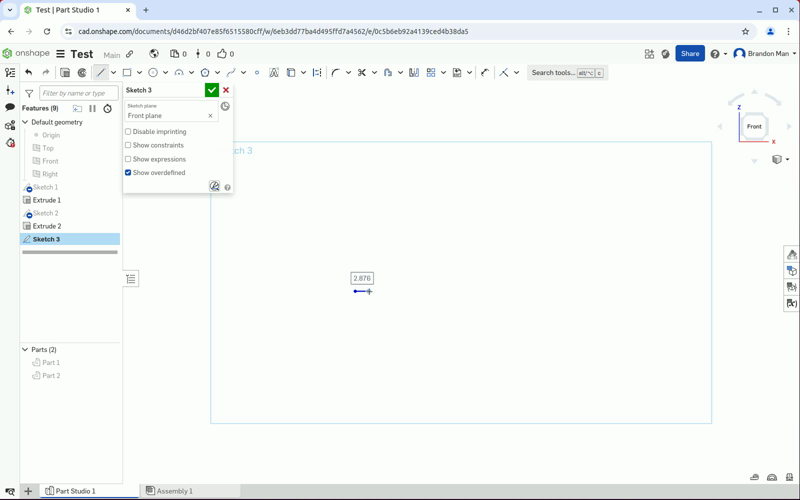
mouse_move(399, 291)
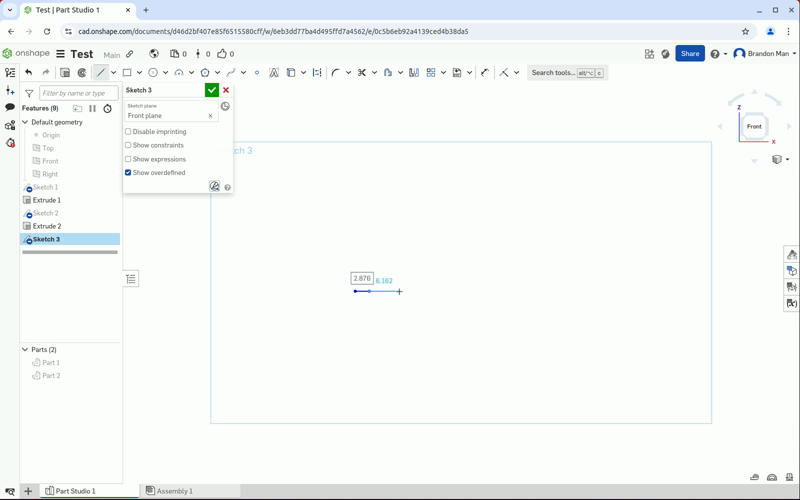
mouse_move(369, 273)
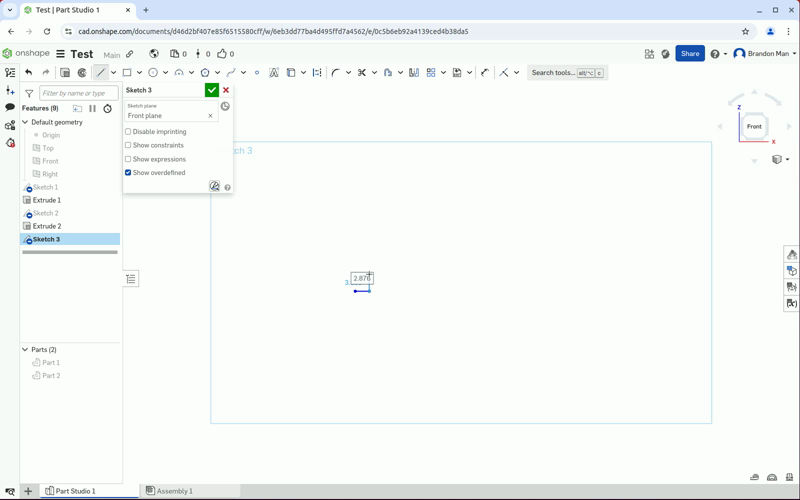
click(369, 273)
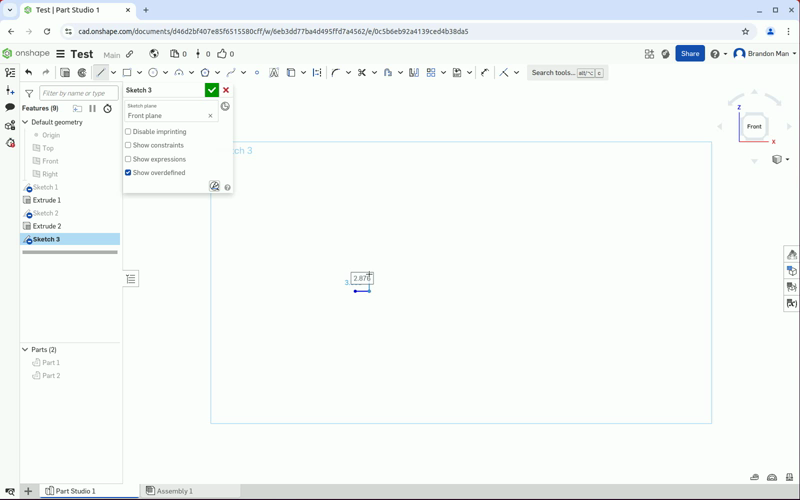
key_up(shift)
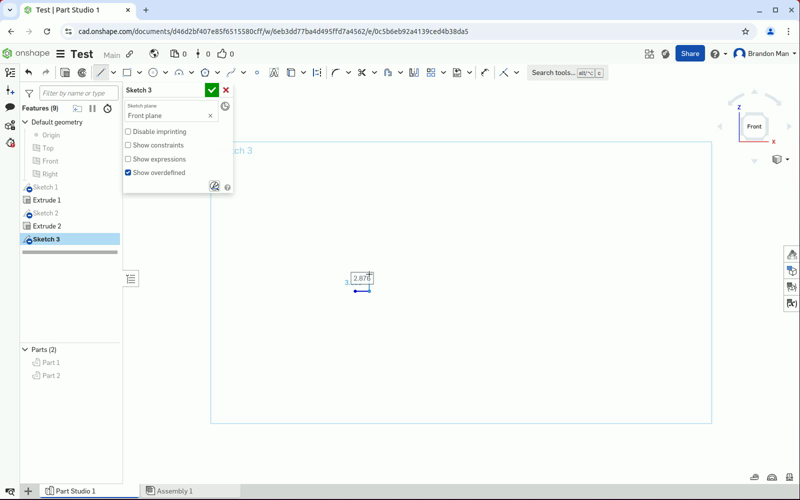
key_down(shift)
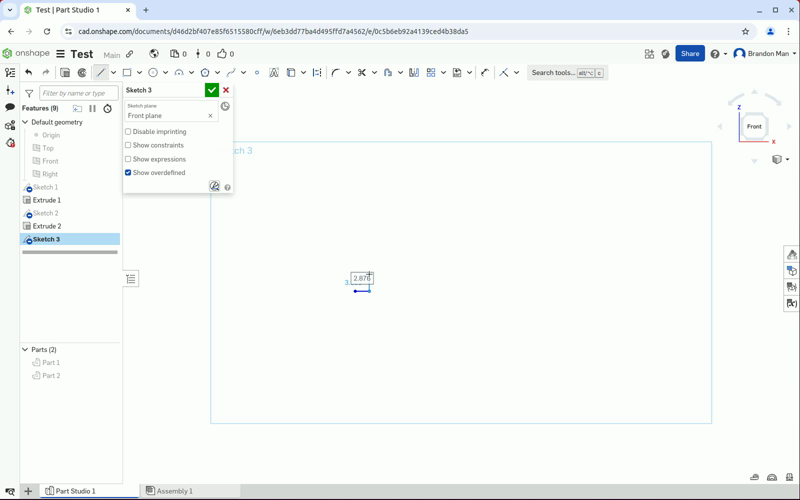
mouse_move(399, 273)
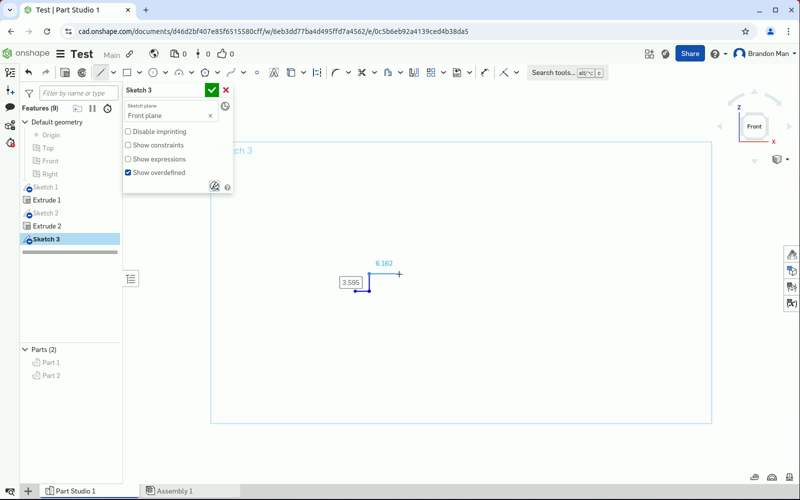
mouse_move(355, 273)
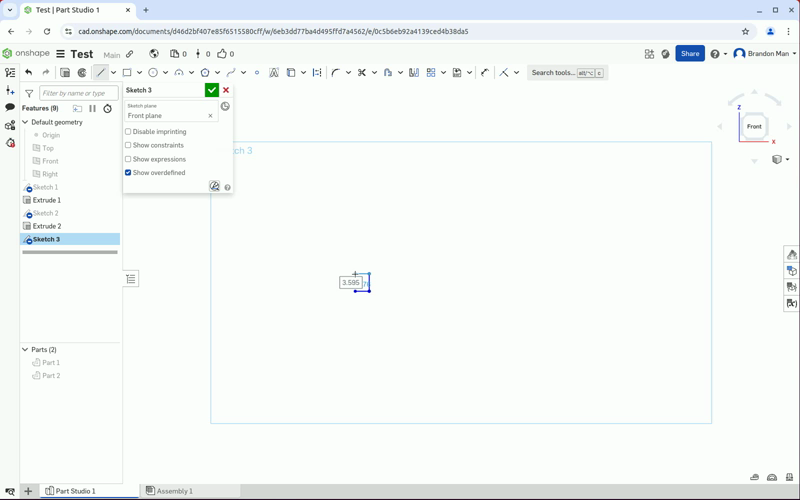
click(355, 273)
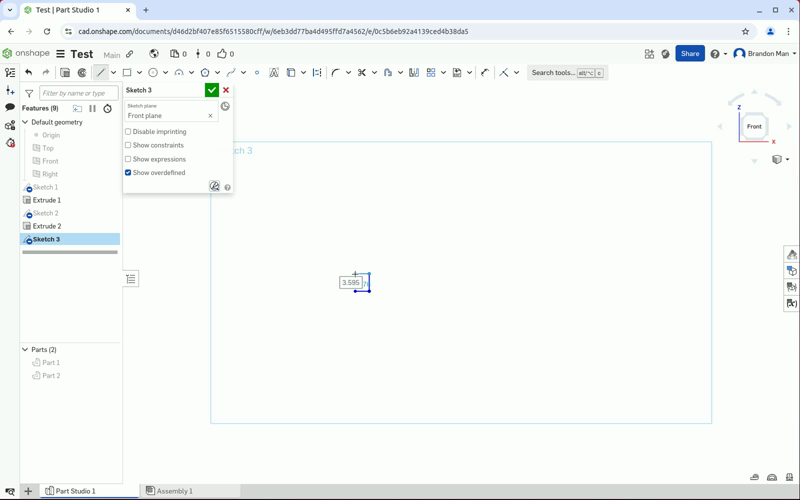
key_up(shift)
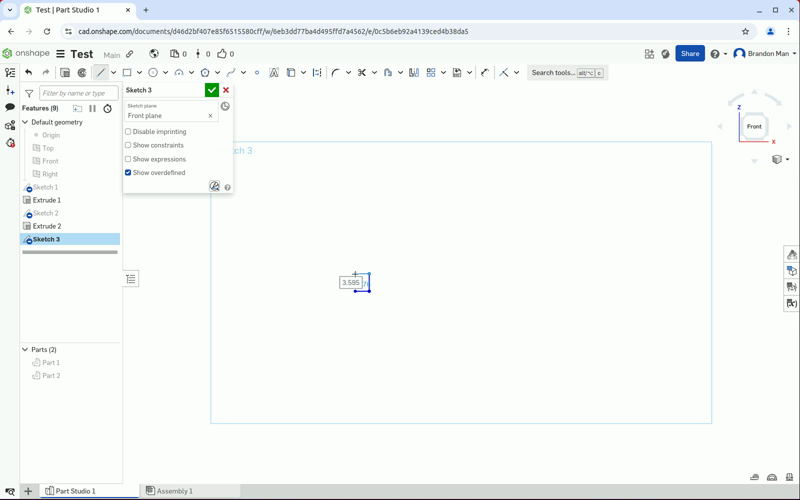
key(esc)
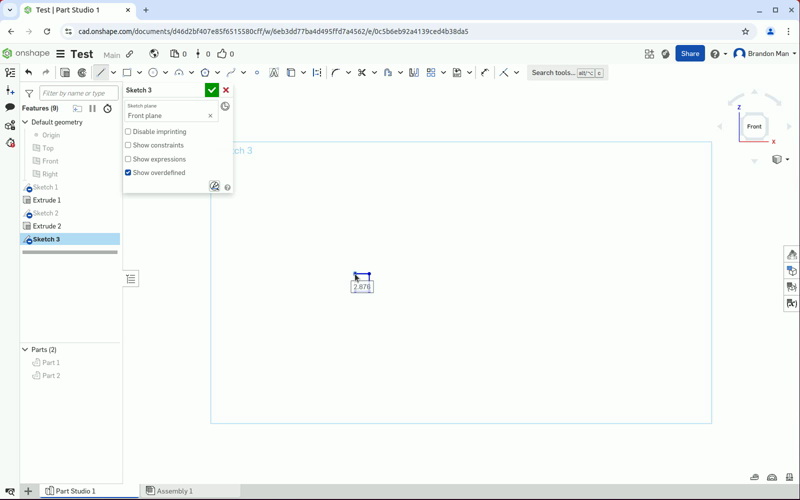
key(a)
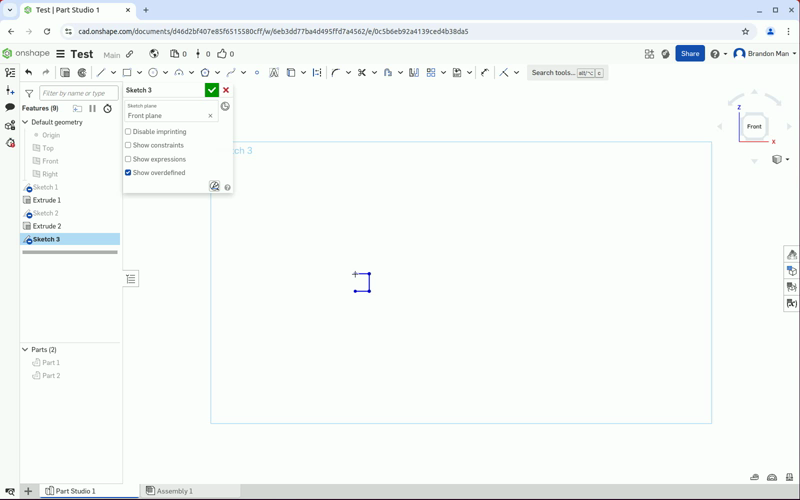
mouse_move(355, 273)
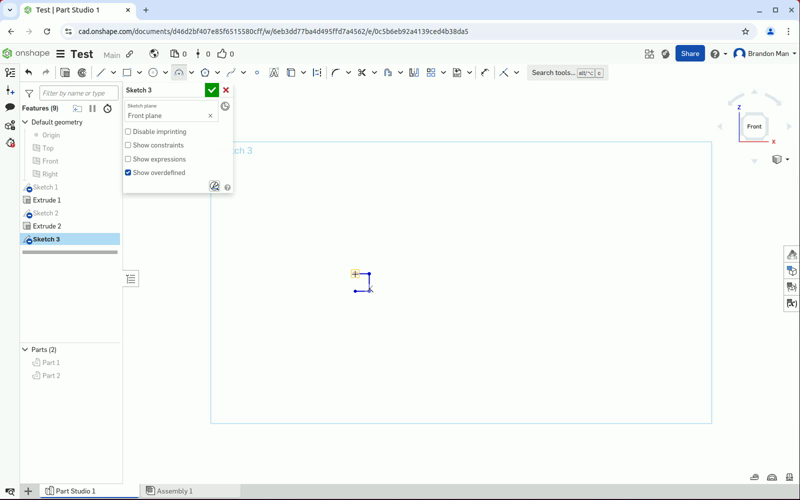
click(355, 273)
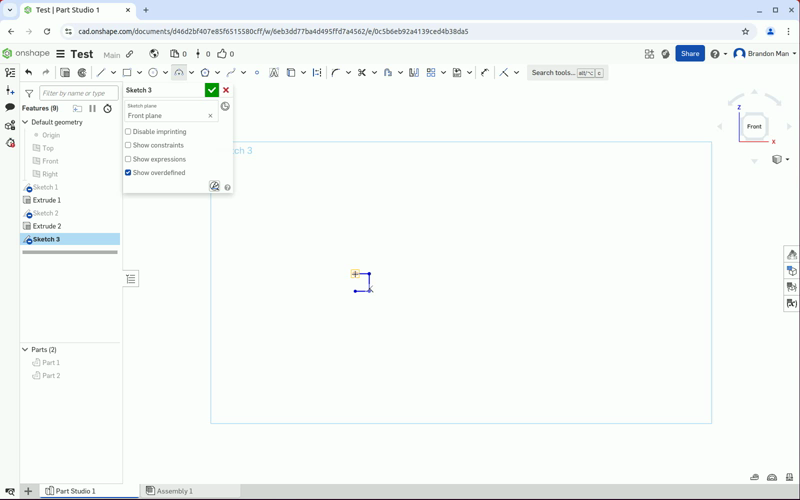
mouse_move(355, 291)
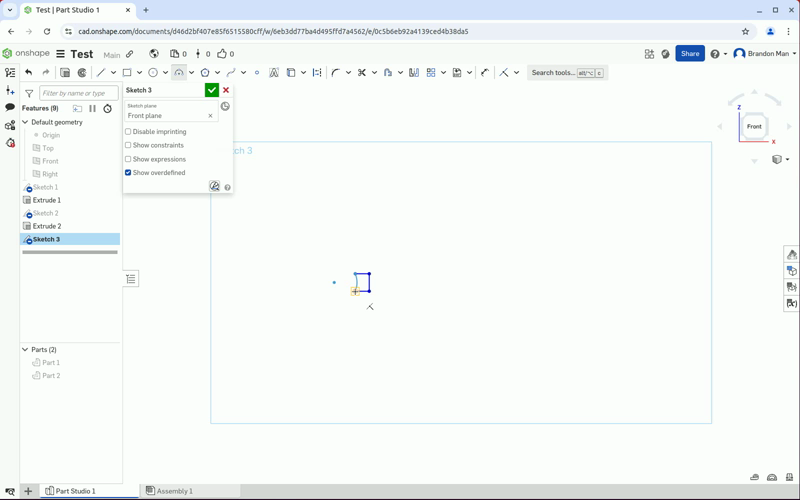
click(355, 291)
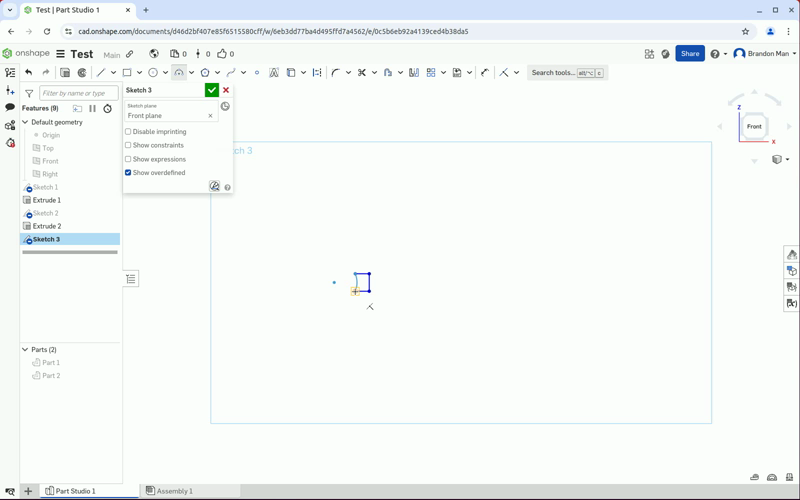
key_down(shift)
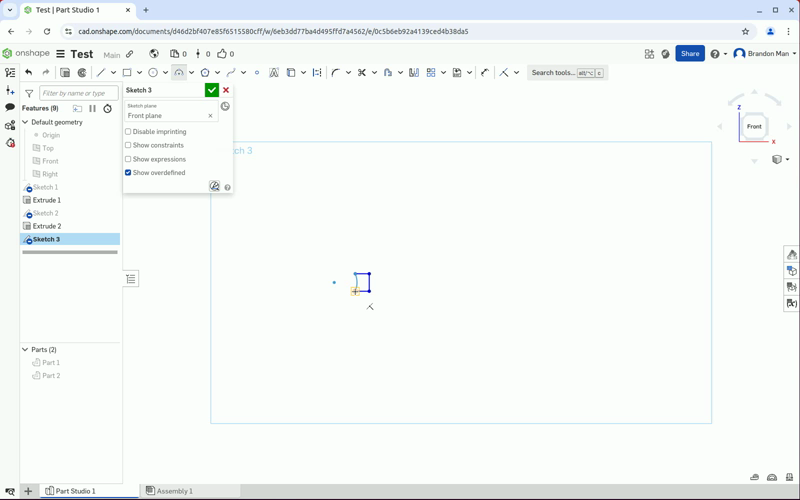
mouse_move(354, 282)
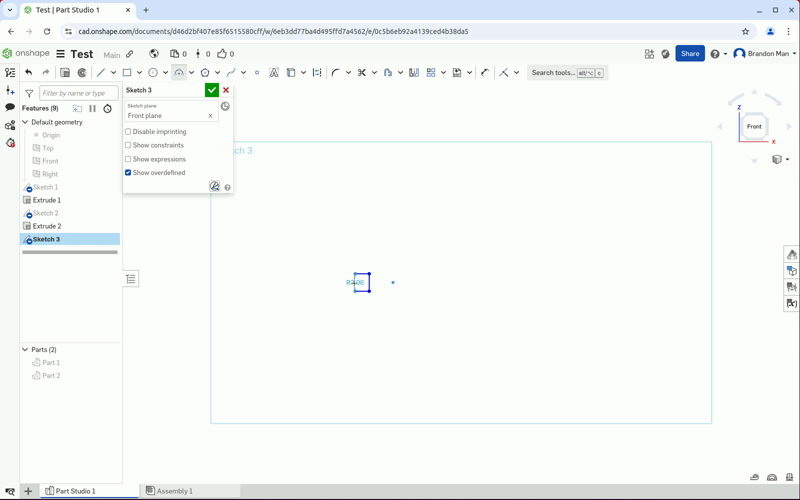
click(354, 282)
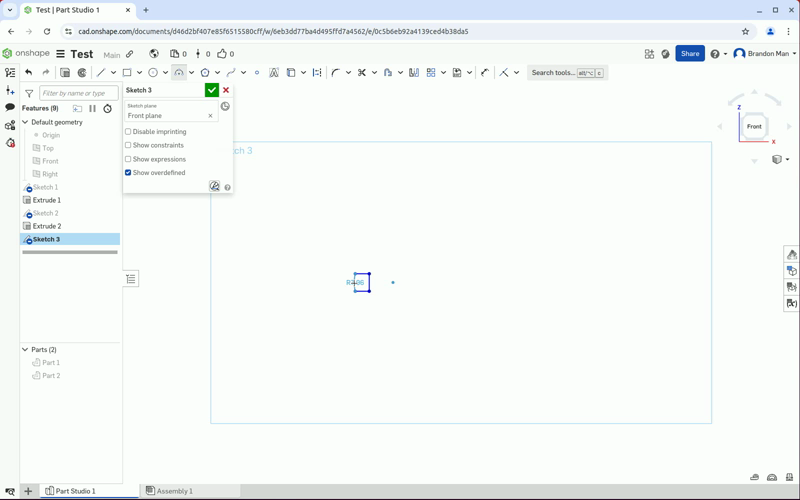
key_up(shift)
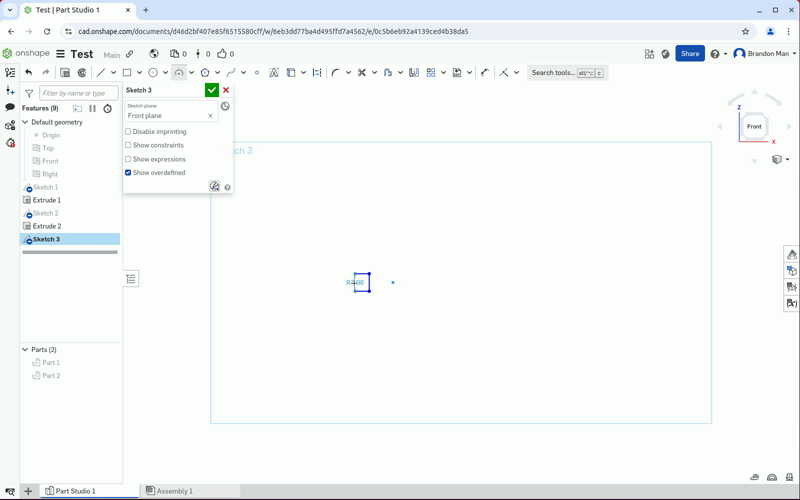
key(esc)
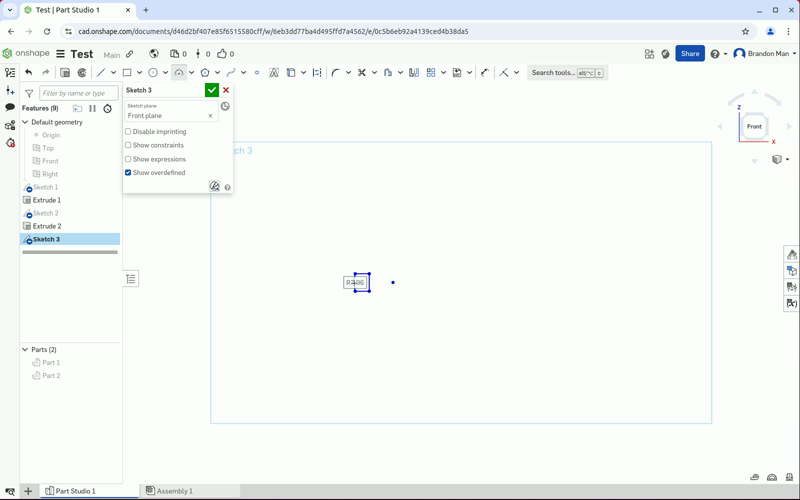
mouse_move(360, 275)
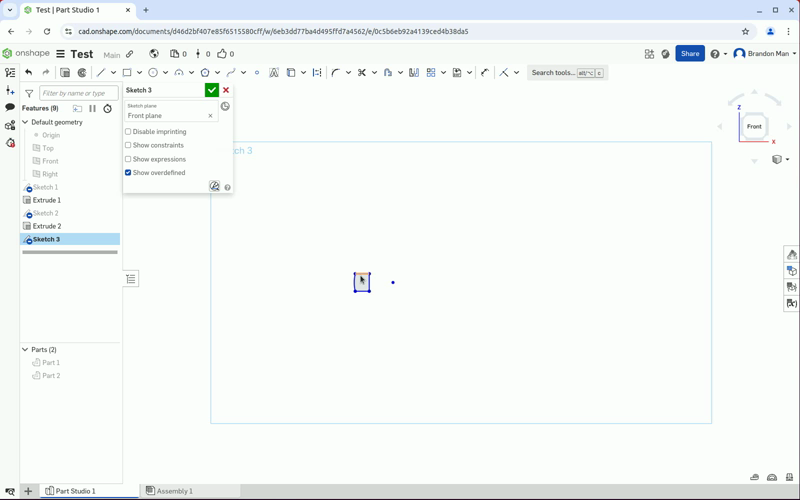
scroll(6)
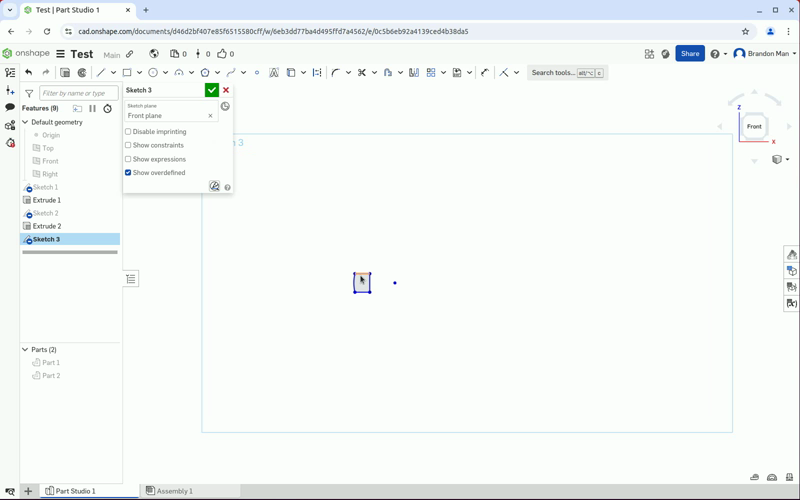
scroll(6)
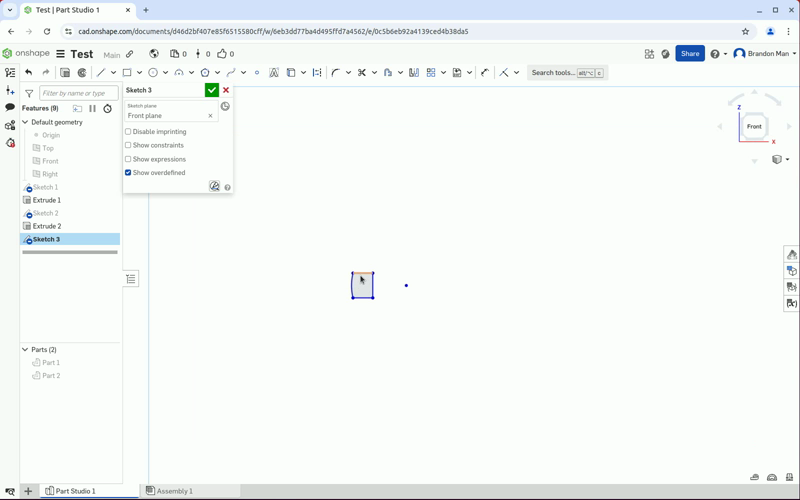
scroll(6)
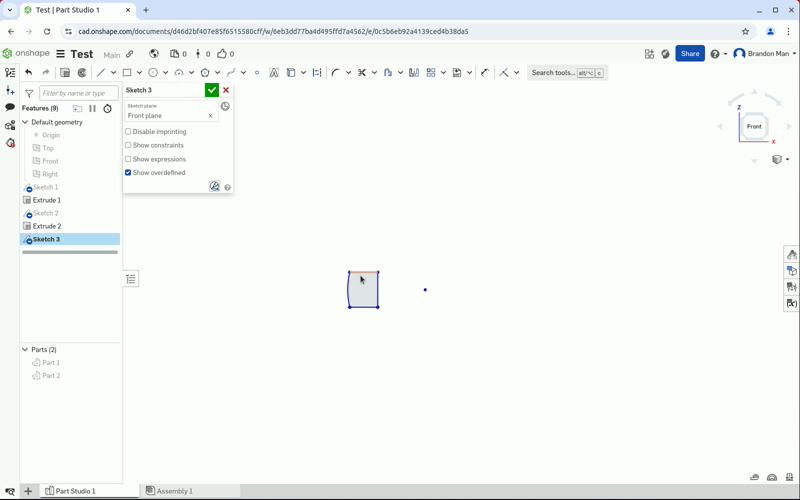
scroll(6)
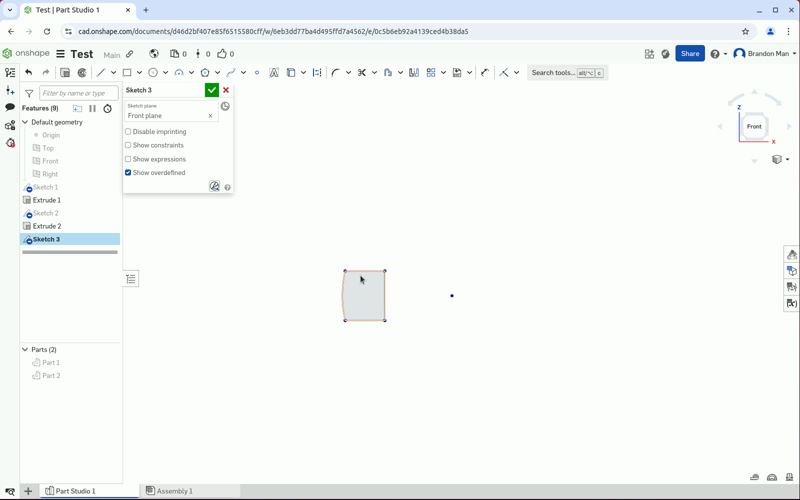
scroll(6)
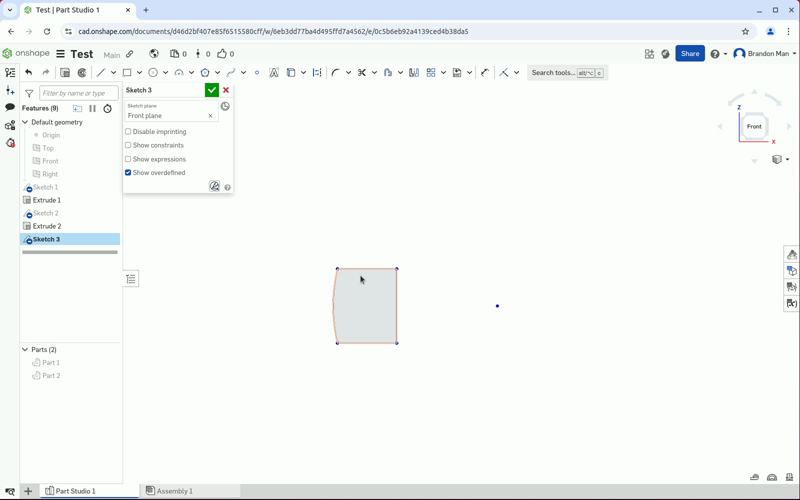
scroll(6)
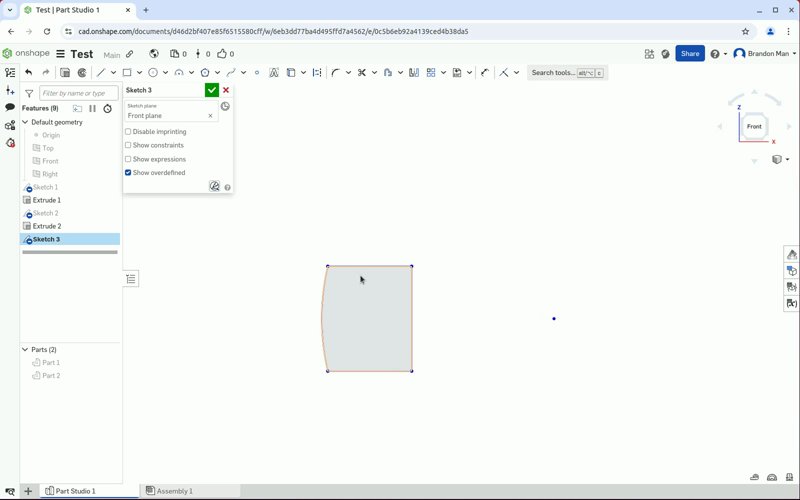
scroll(6)
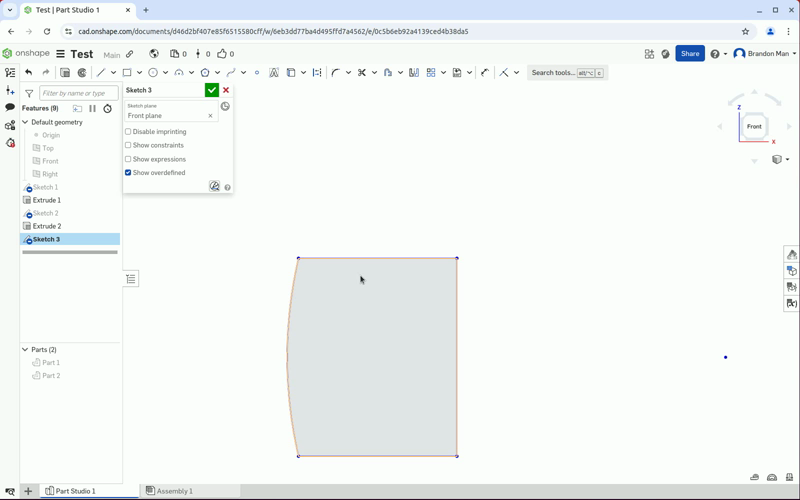
click(360, 275)
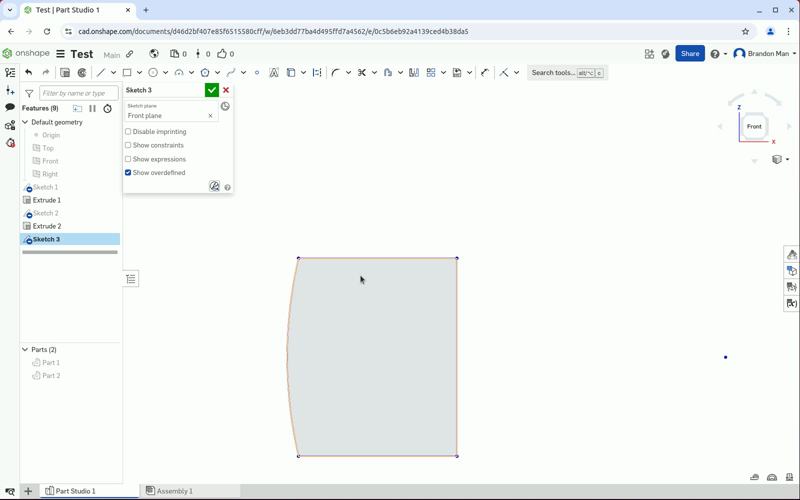
scroll(-6)
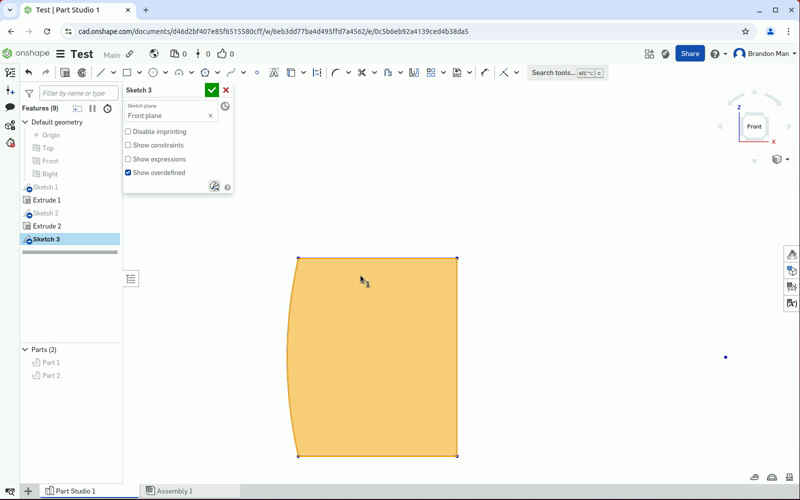
scroll(-6)
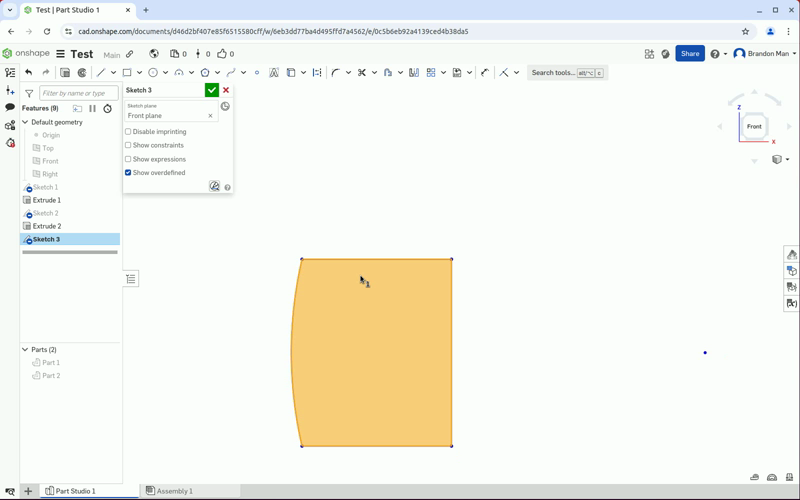
scroll(-6)
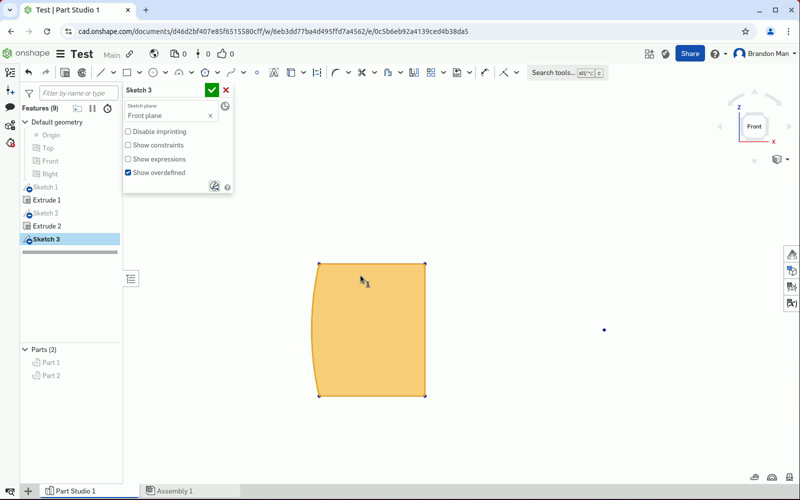
scroll(-6)
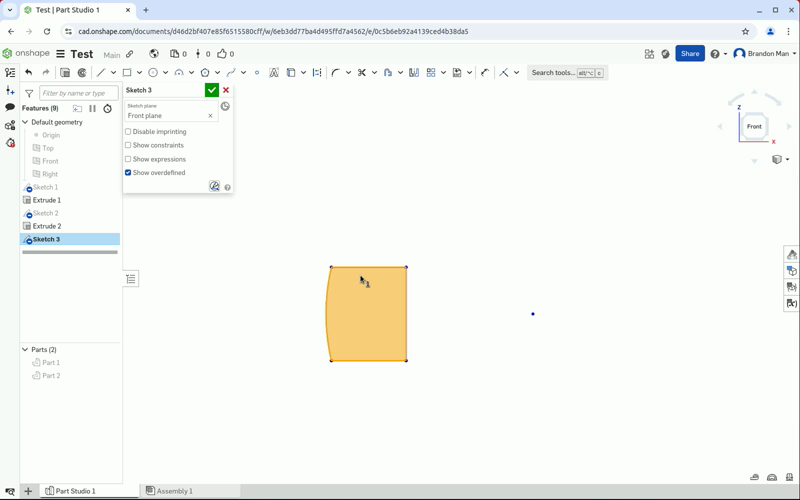
scroll(-6)
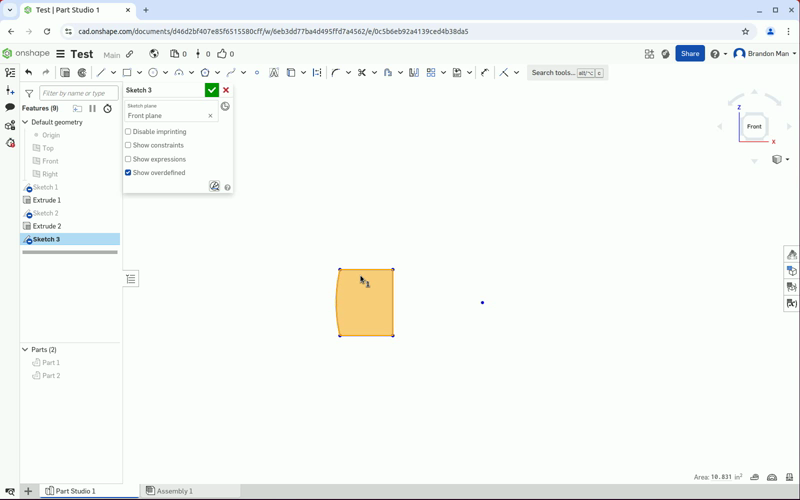
scroll(-6)
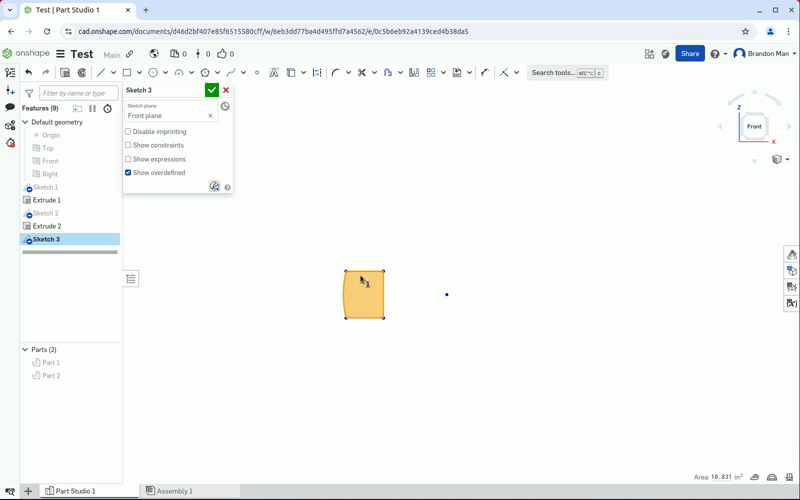
scroll(-6)
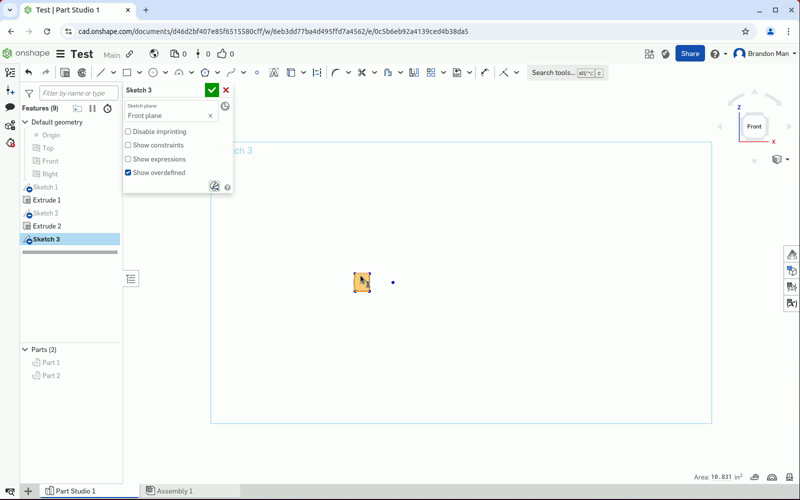
mouse_move(73, 352)
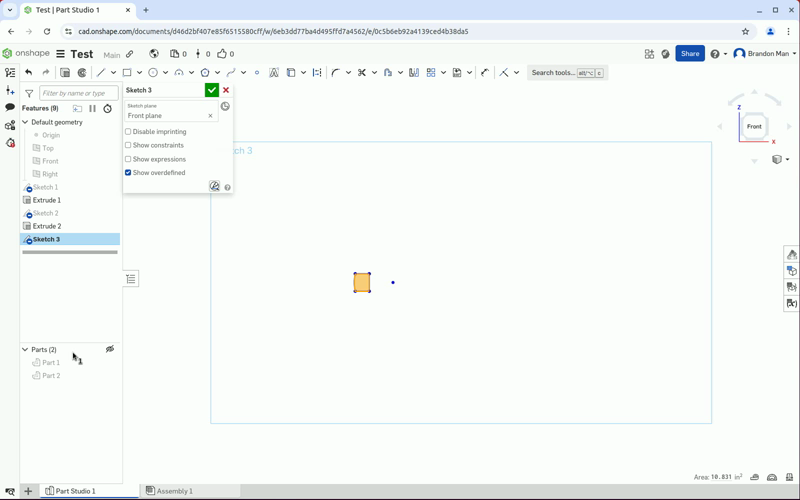
key(shift+y)
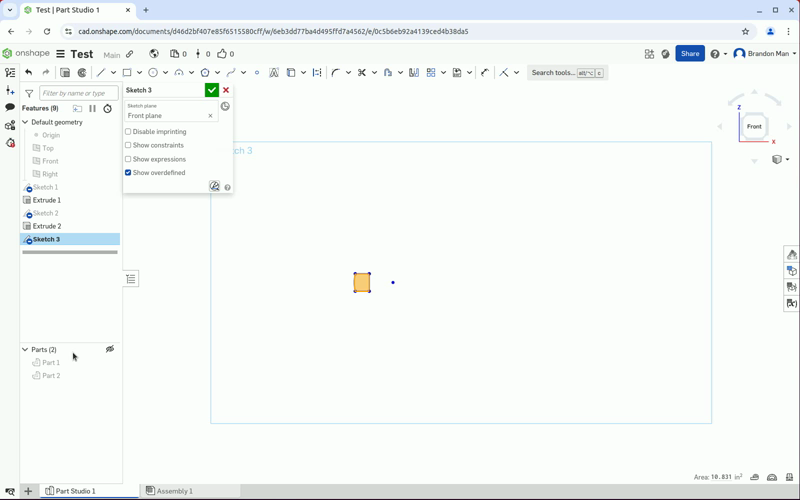
key(shift+e)
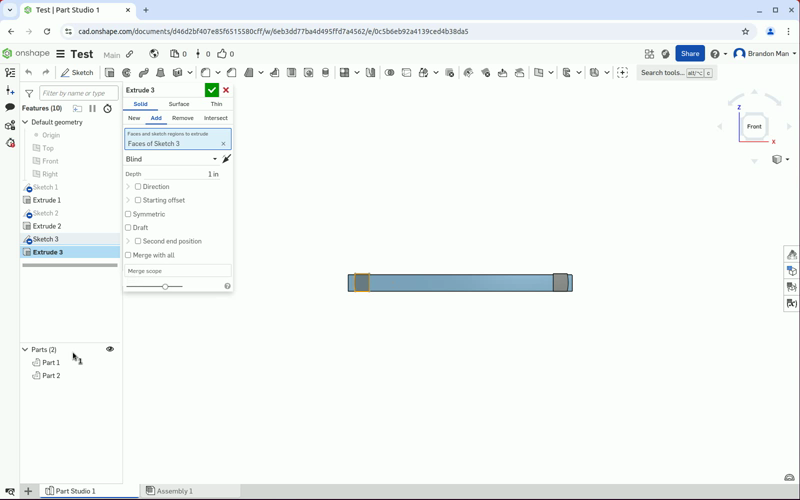
mouse_move(143, 106)
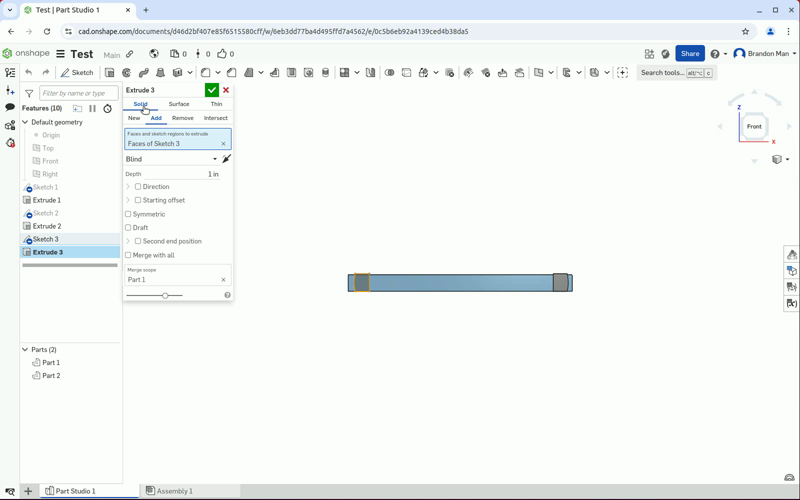
click(143, 106)
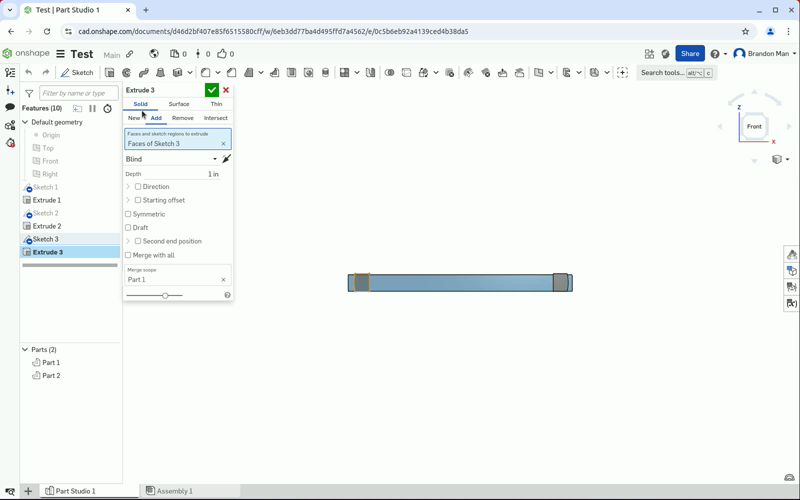
mouse_move(137, 120)
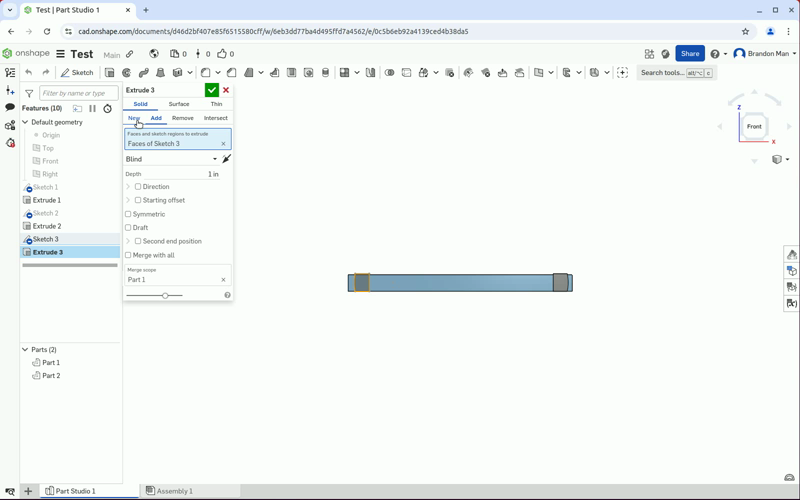
click(137, 120)
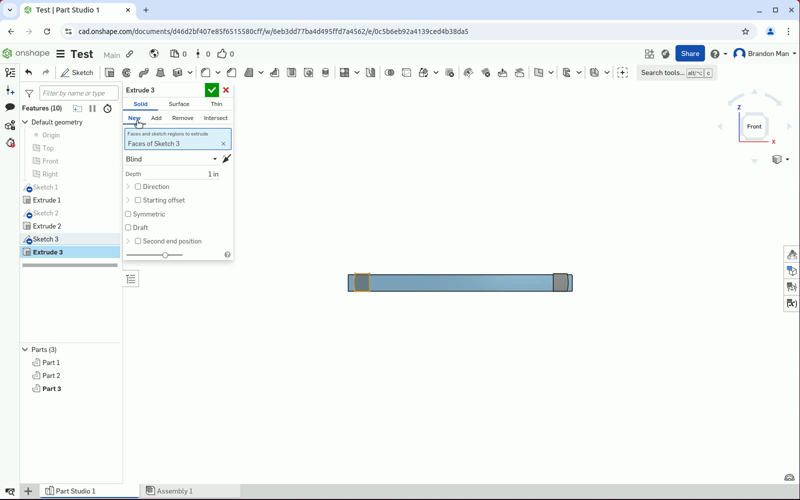
key(tab, 4)
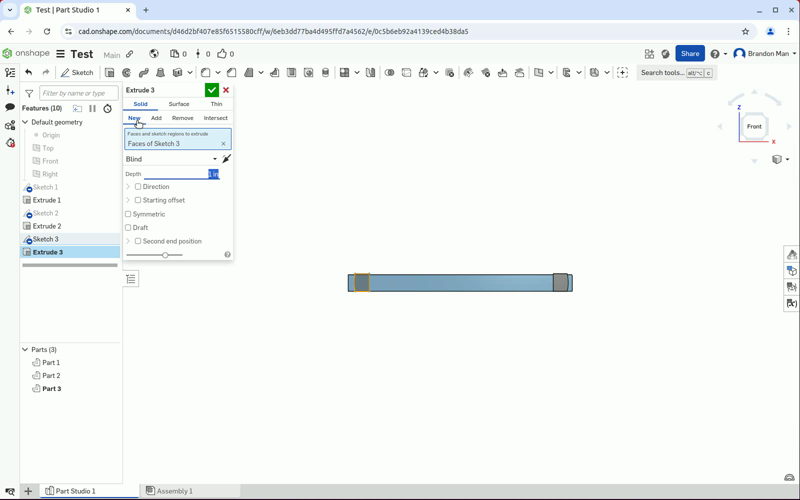
text(18.053)
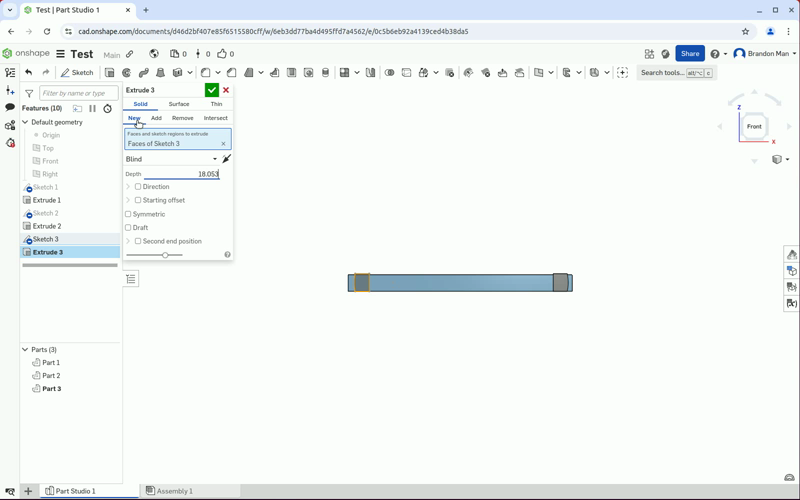
key(enter)
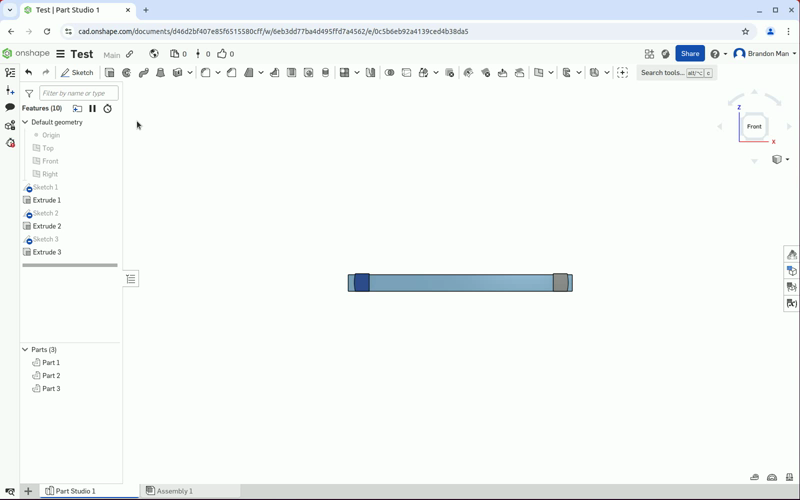
key(shift+h)
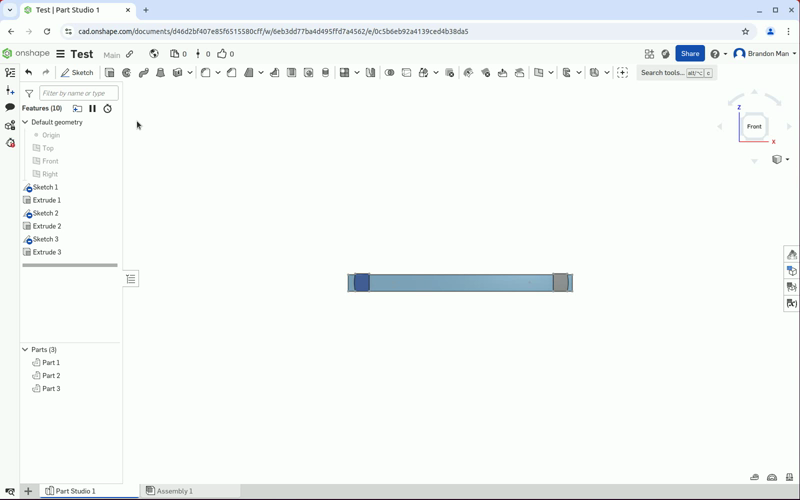
key(shift+h)
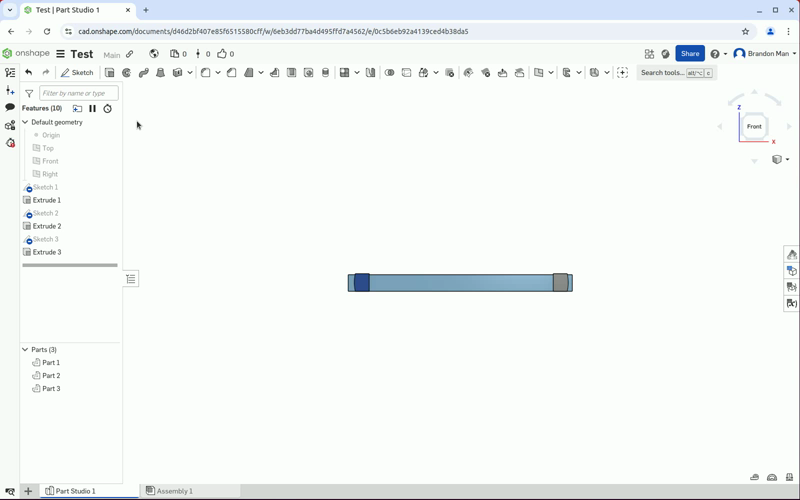
mouse_move(73, 189)
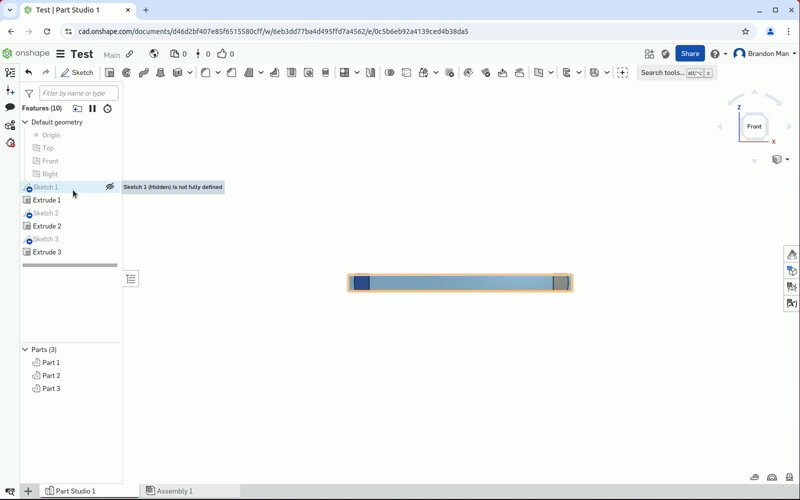
click(73, 189)
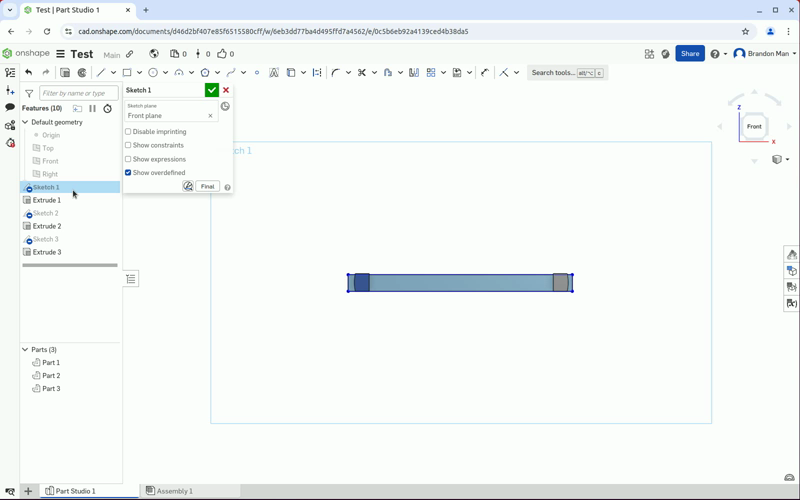
mouse_move(229, 92)
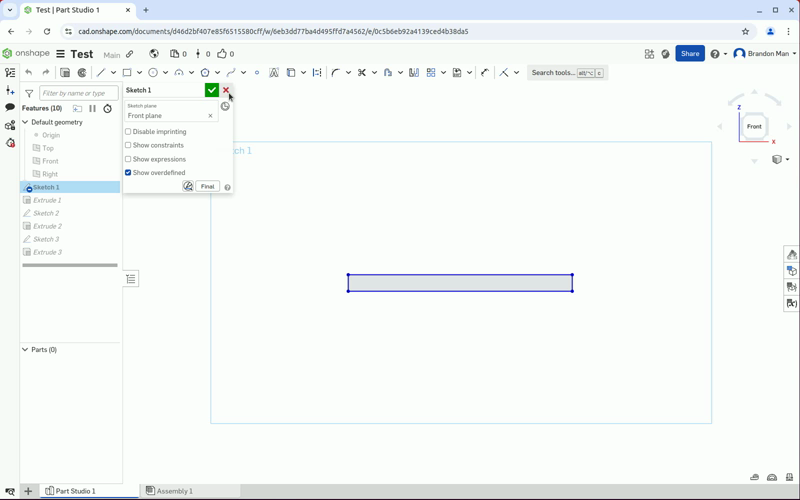
click(229, 92)
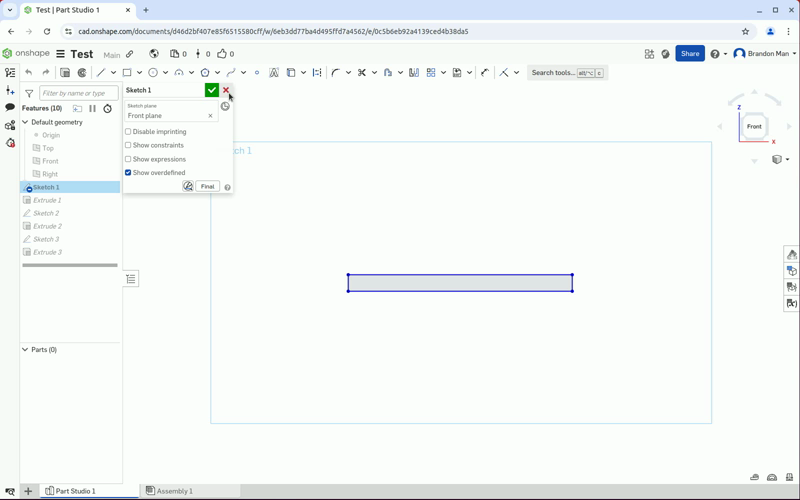
key(shift+s)
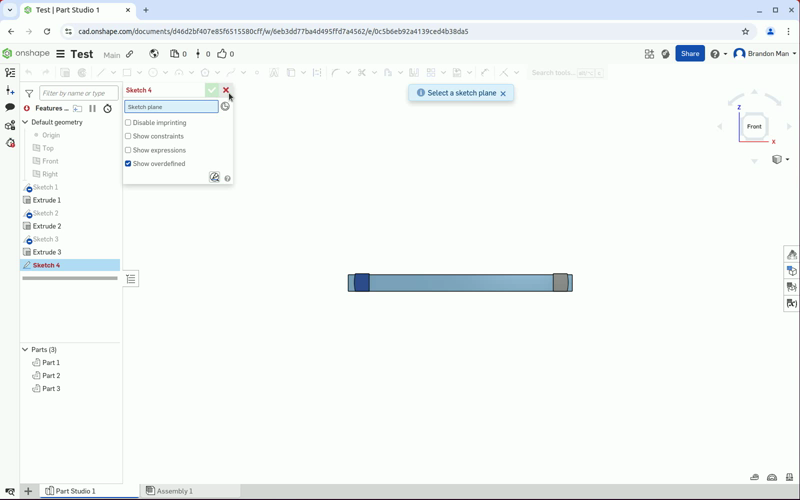
mouse_move(73, 163)
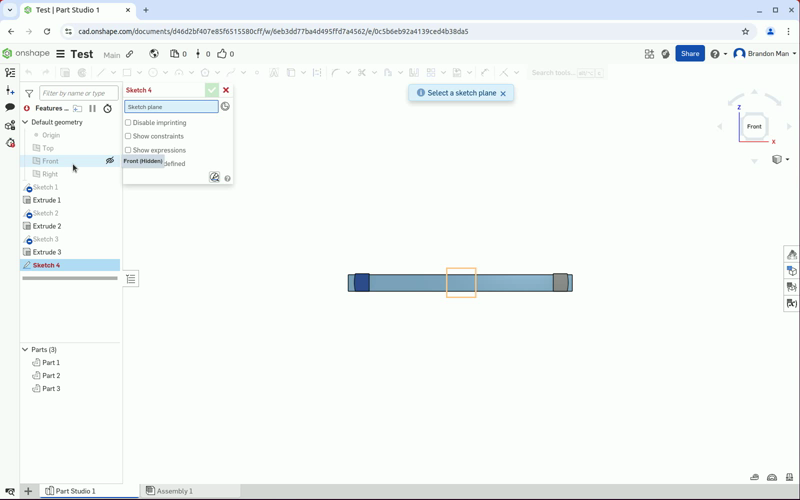
click(73, 163)
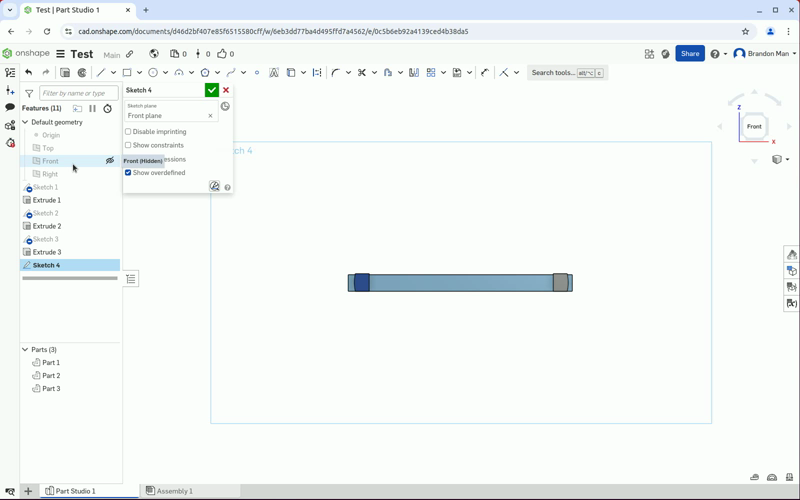
mouse_move(73, 352)
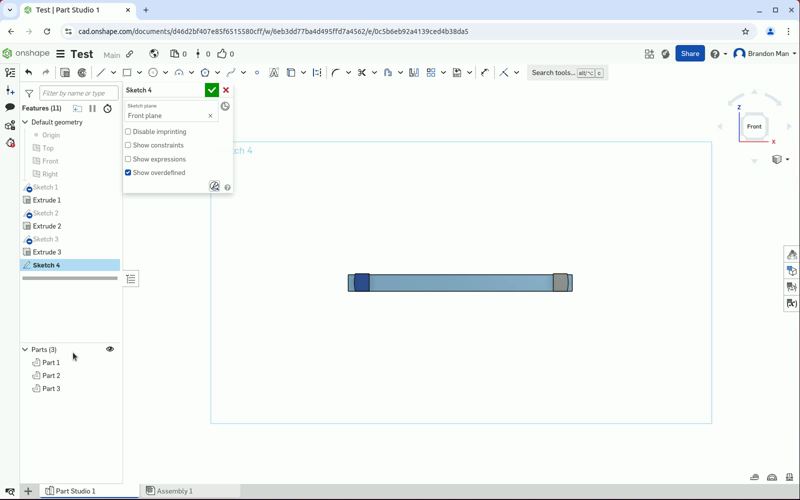
key(y)
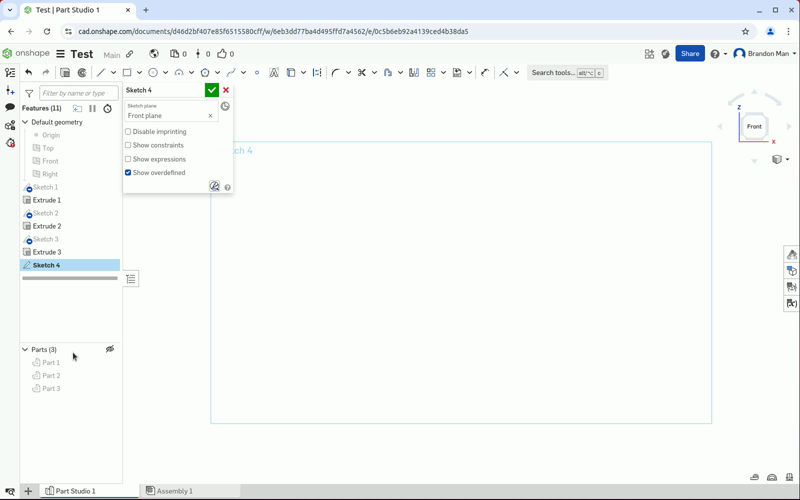
key(l)
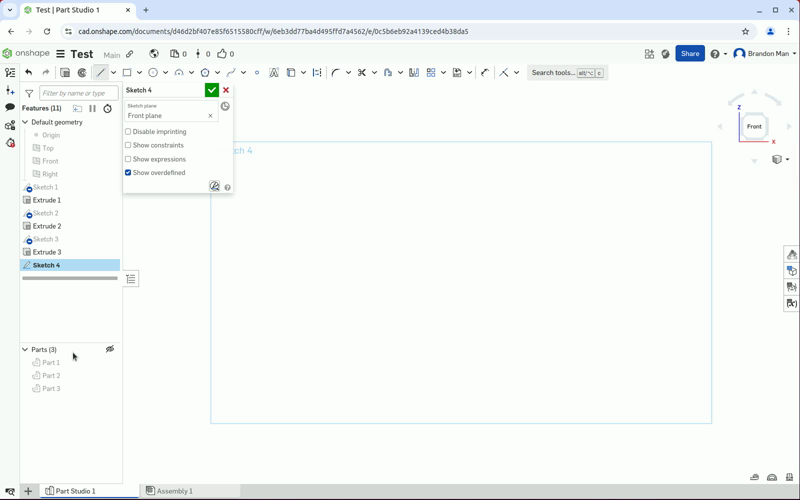
key_down(shift)
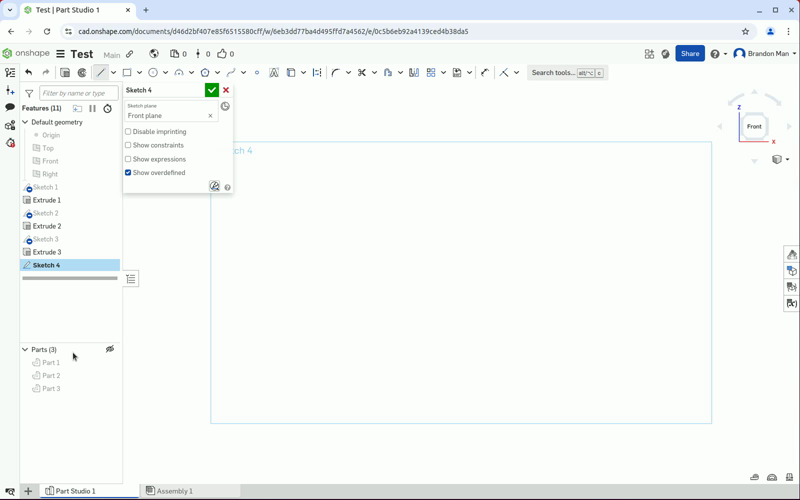
mouse_move(444, 291)
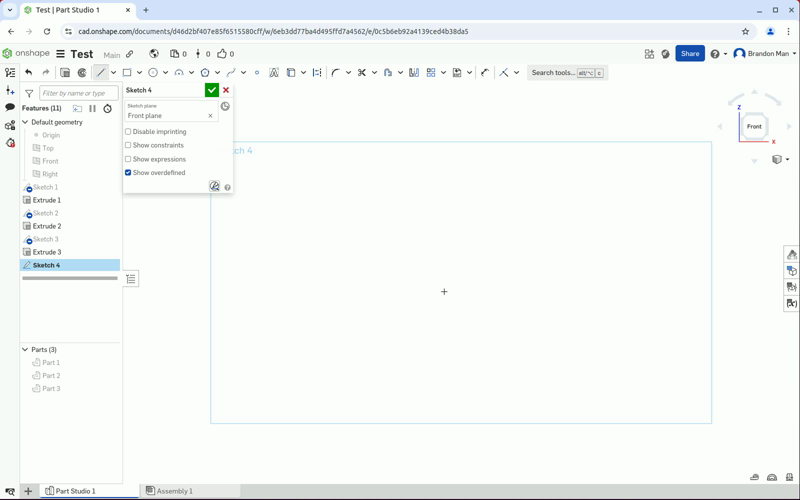
click(444, 291)
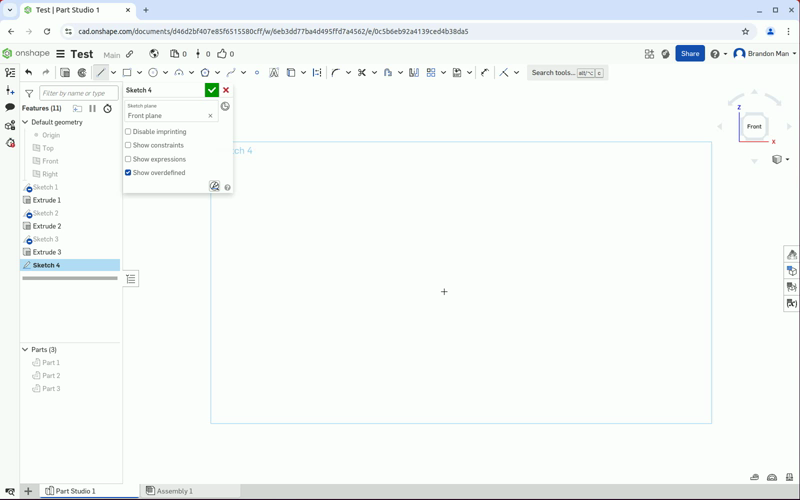
key_up(shift)
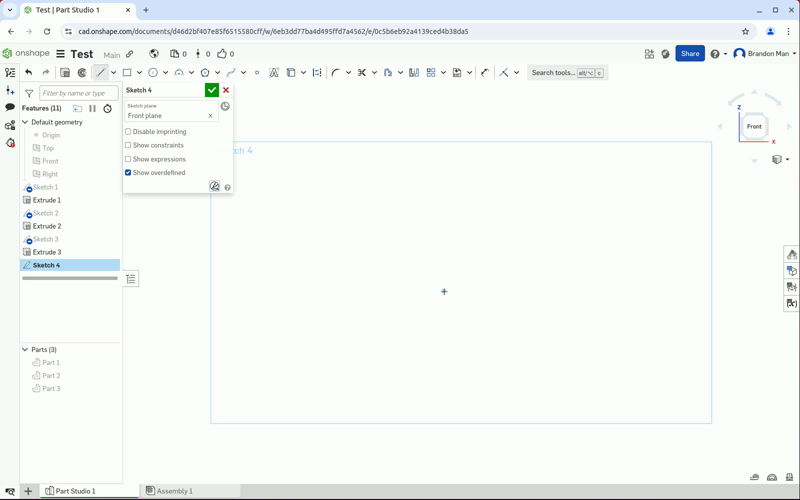
key_down(shift)
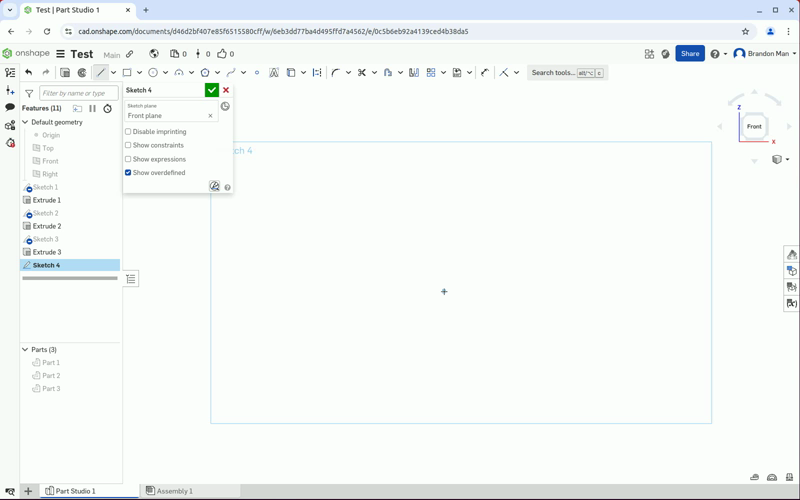
mouse_move(474, 291)
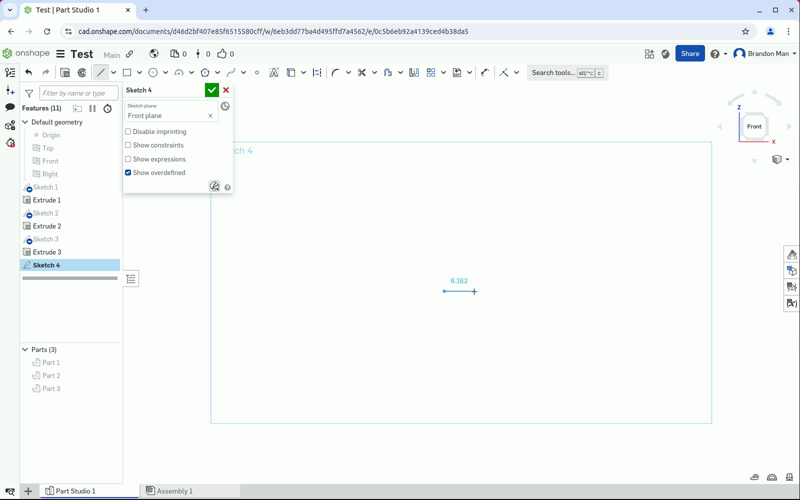
mouse_move(477, 291)
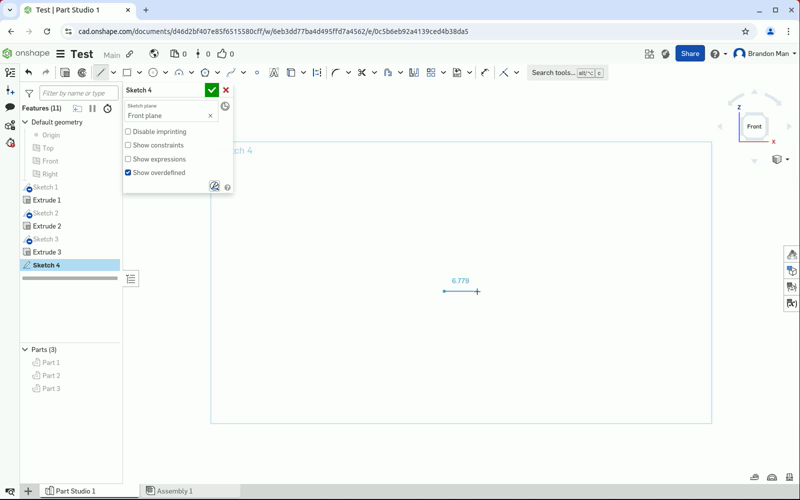
click(477, 291)
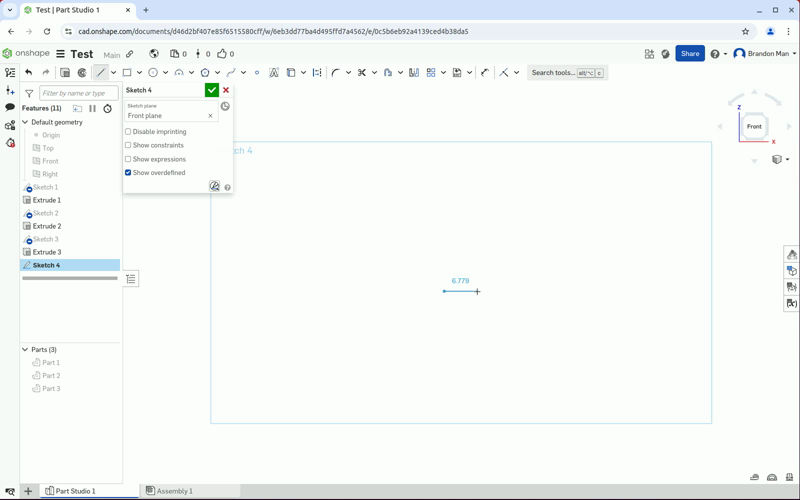
key_up(shift)
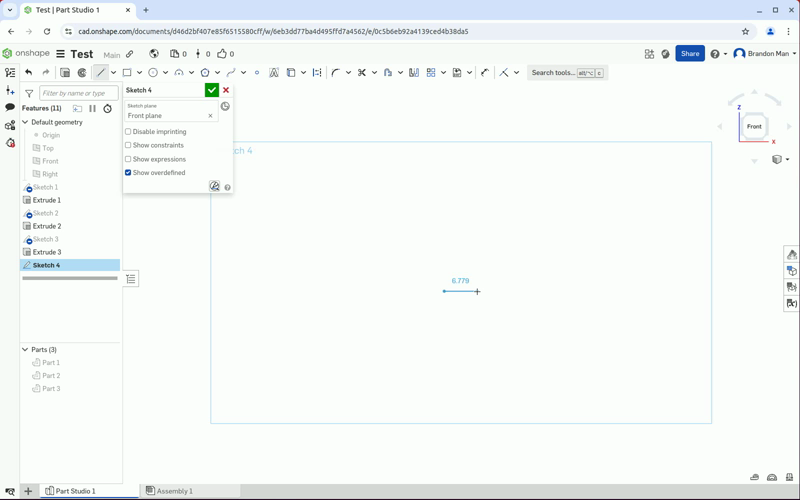
key_down(shift)
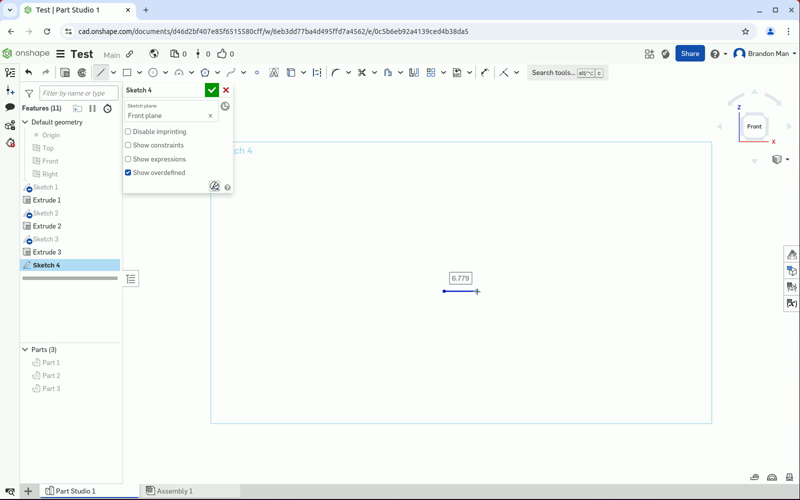
mouse_move(507, 291)
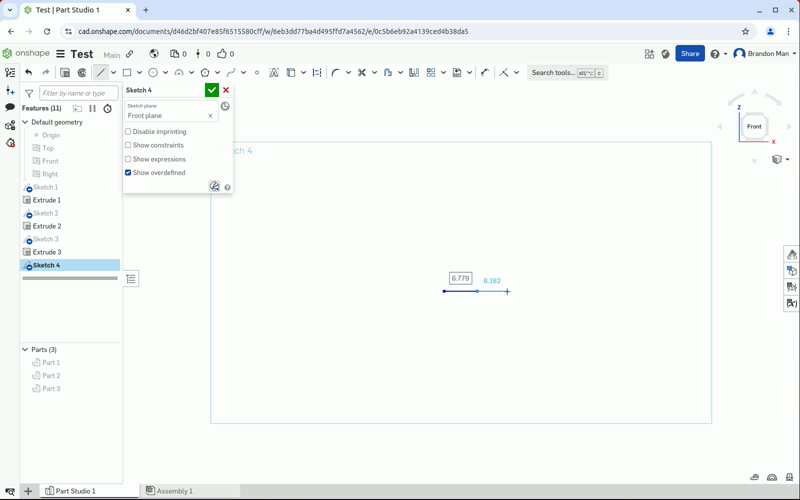
mouse_move(477, 274)
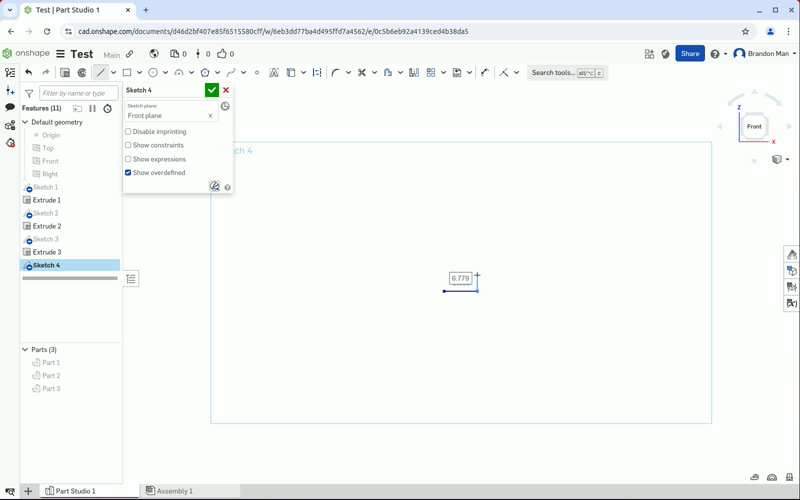
click(477, 274)
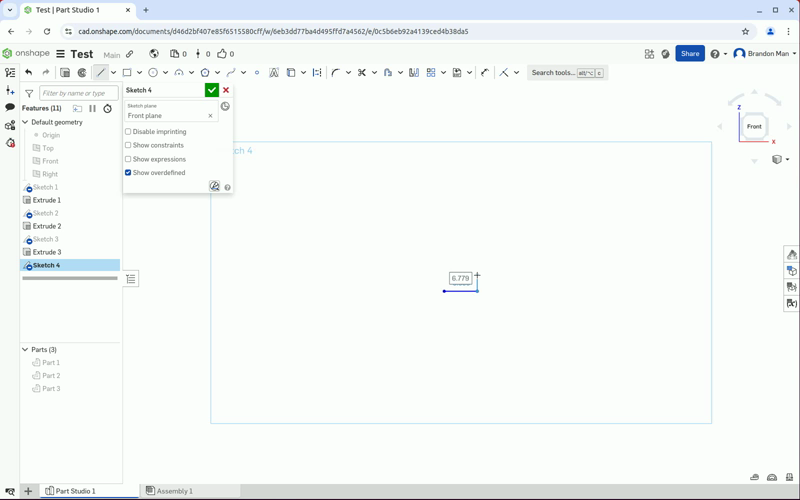
key_up(shift)
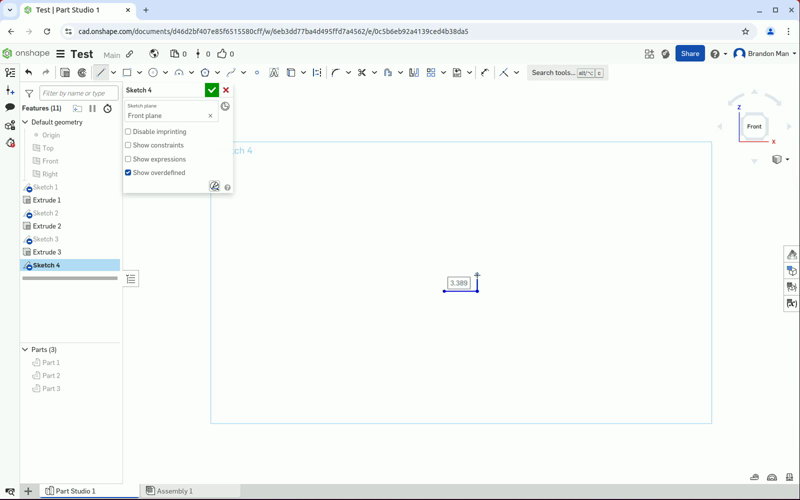
key_down(shift)
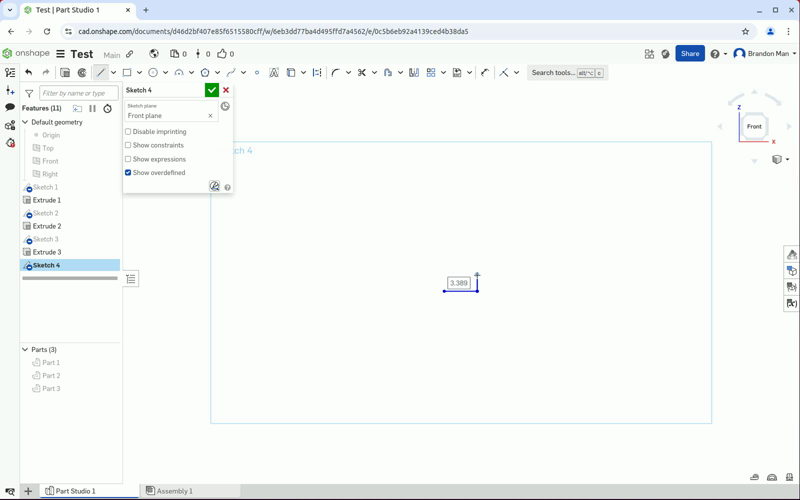
mouse_move(507, 274)
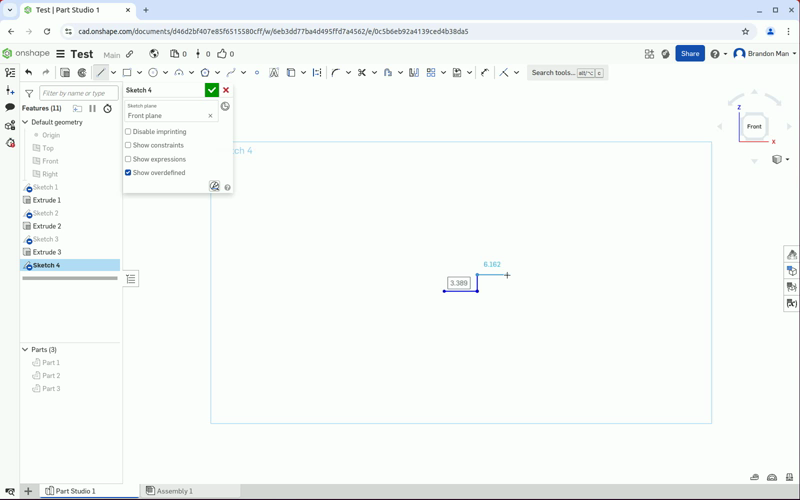
mouse_move(444, 274)
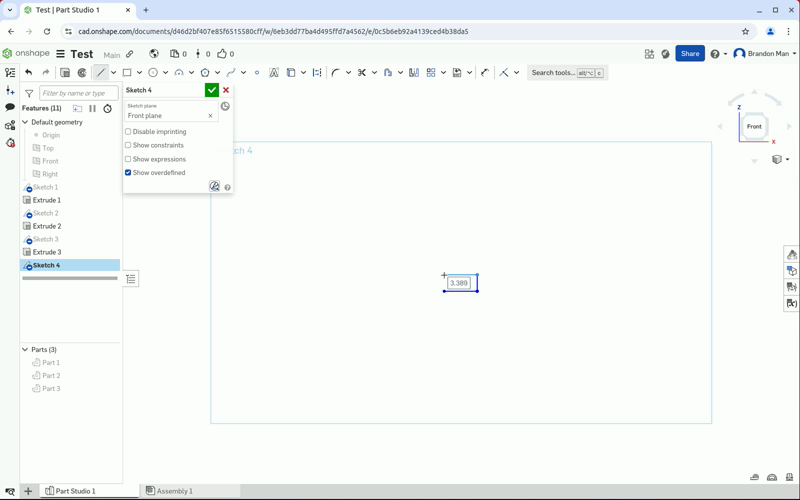
click(444, 274)
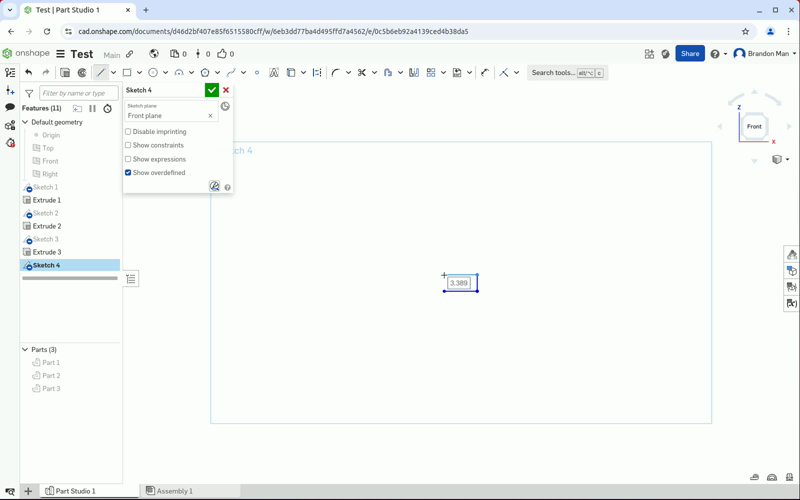
key_up(shift)
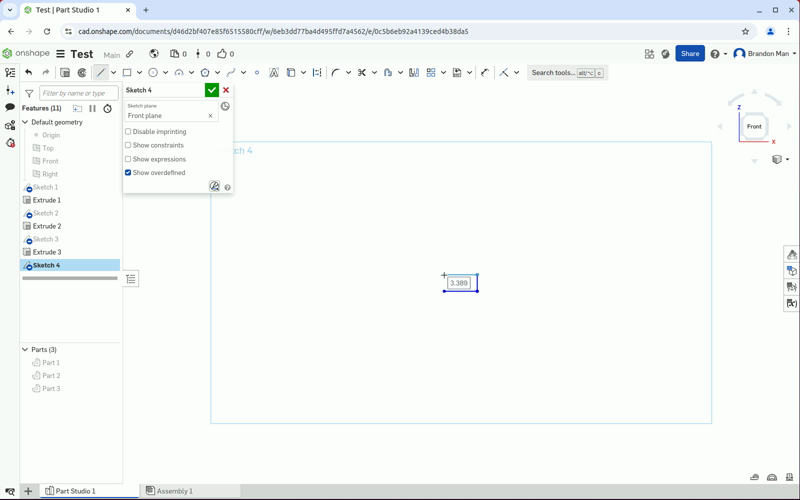
mouse_move(474, 274)
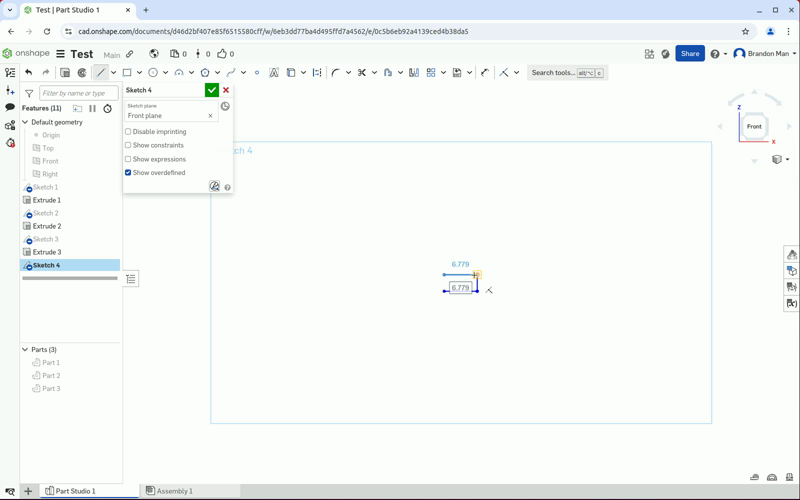
key_down(shift)
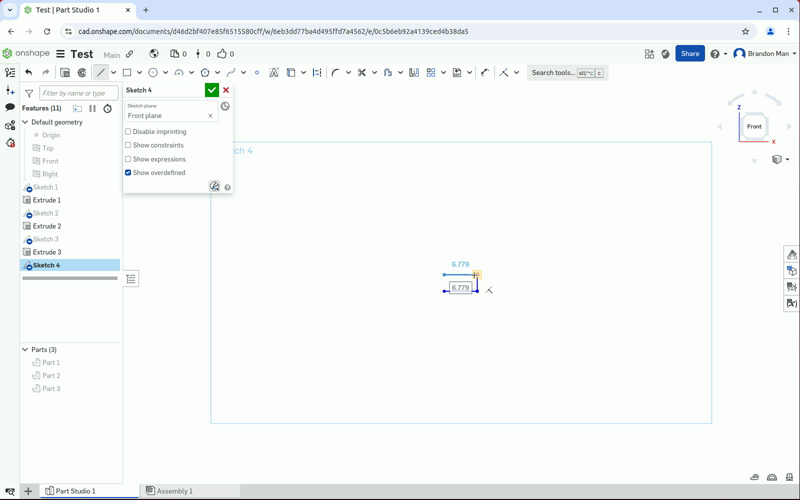
mouse_move(444, 291)
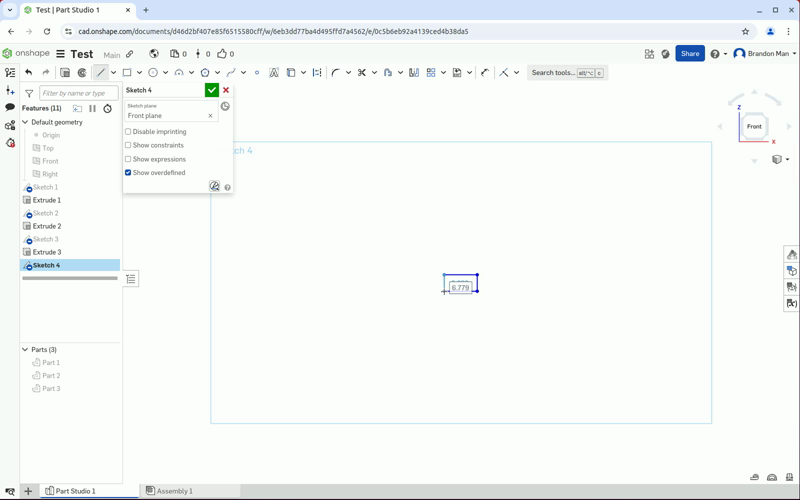
key_up(shift)
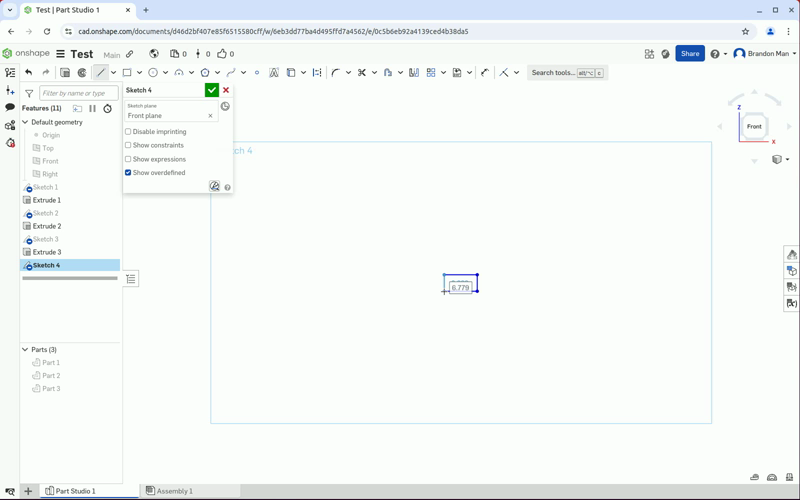
click(444, 291)
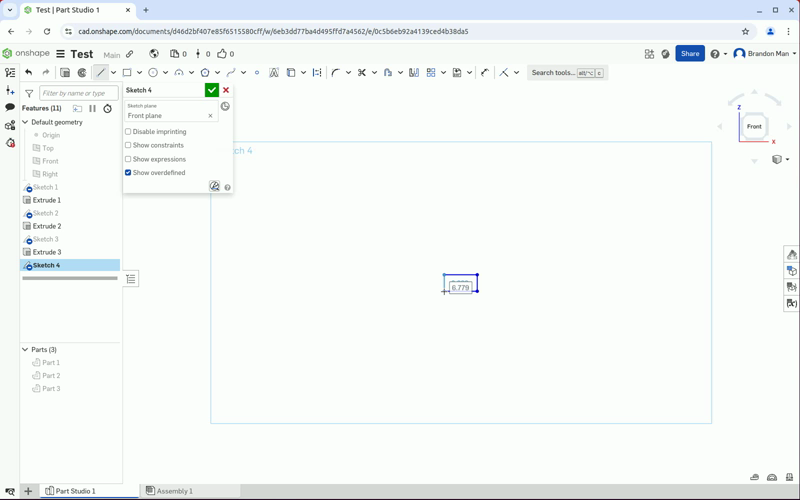
key(esc)
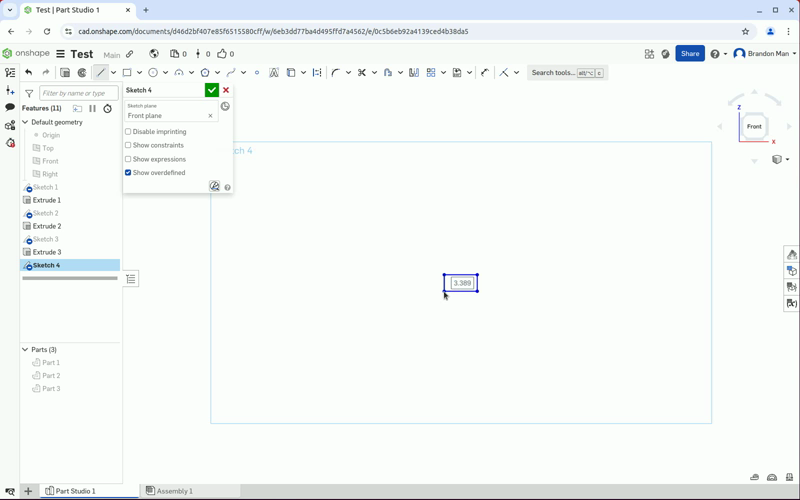
mouse_move(459, 280)
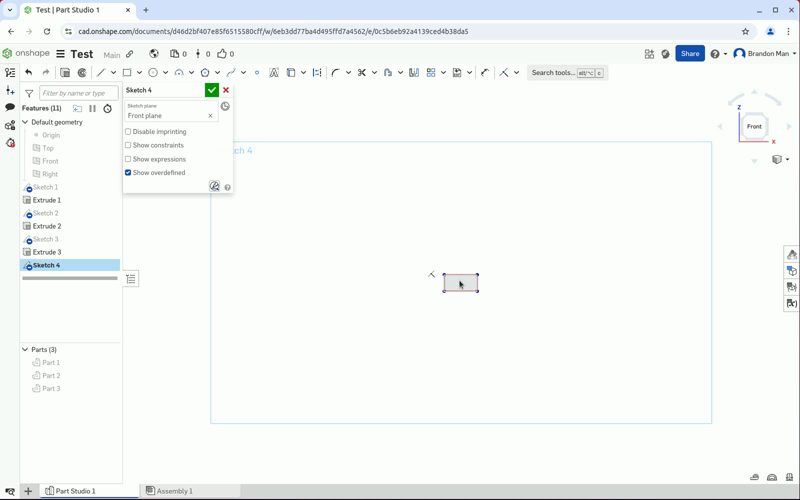
scroll(6)
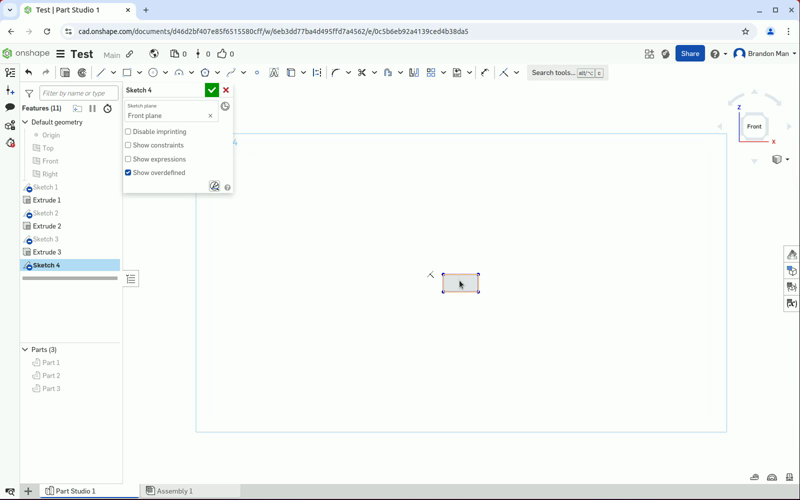
scroll(6)
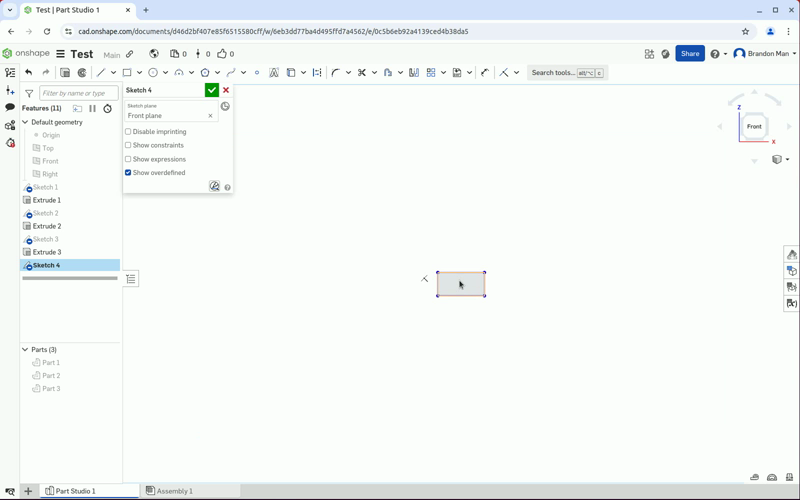
scroll(6)
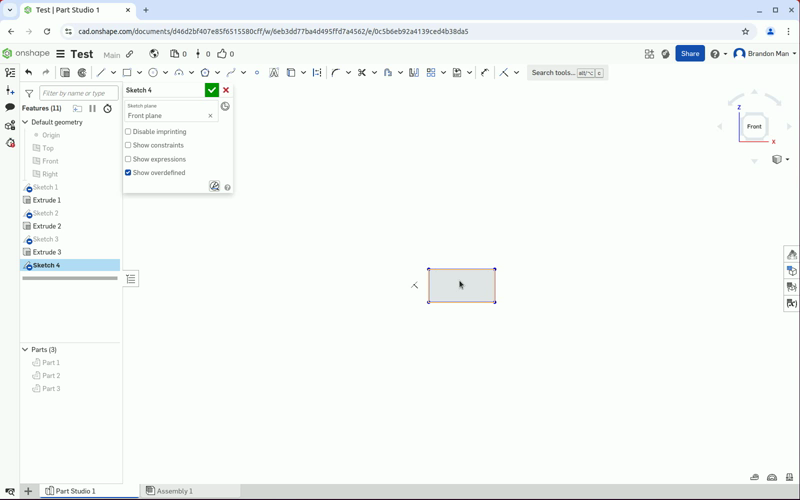
scroll(6)
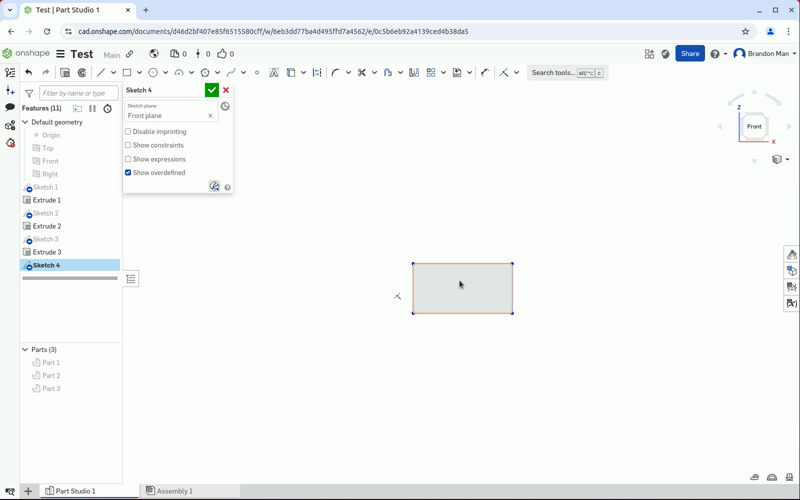
scroll(6)
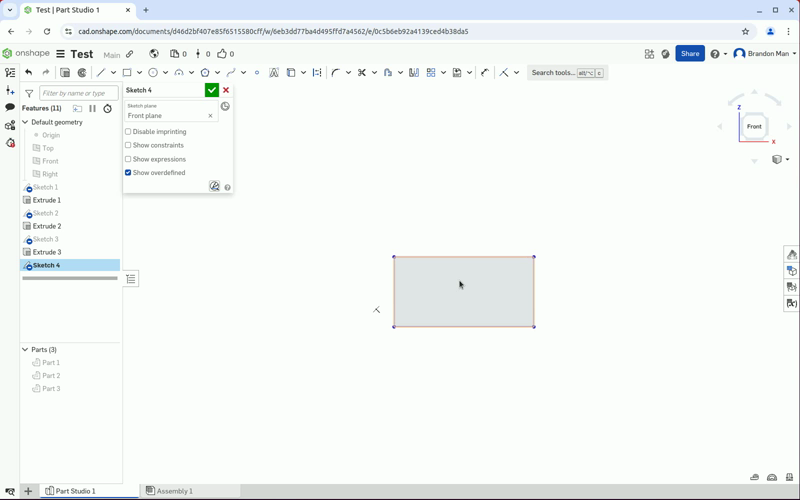
scroll(6)
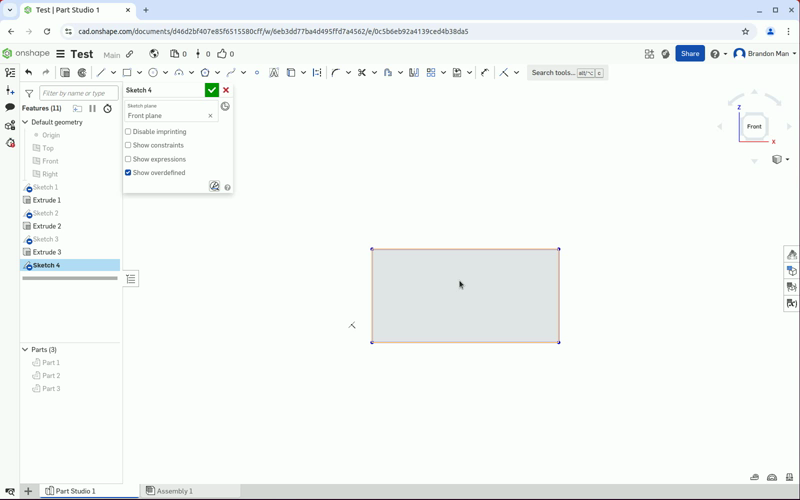
scroll(6)
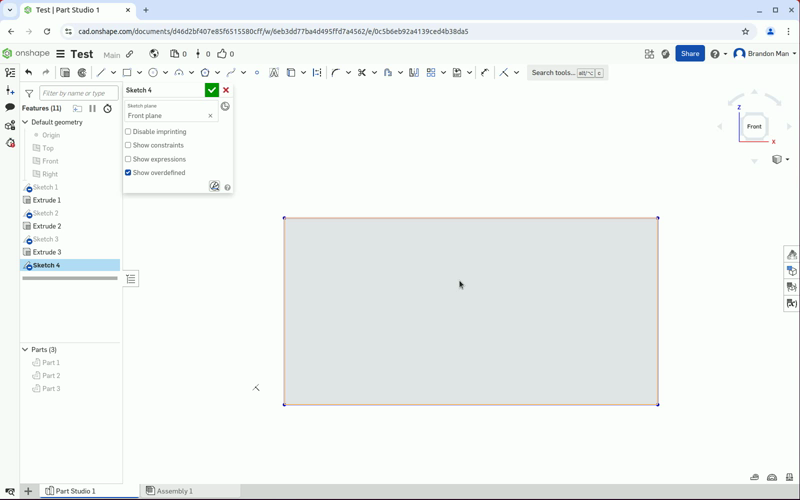
click(459, 280)
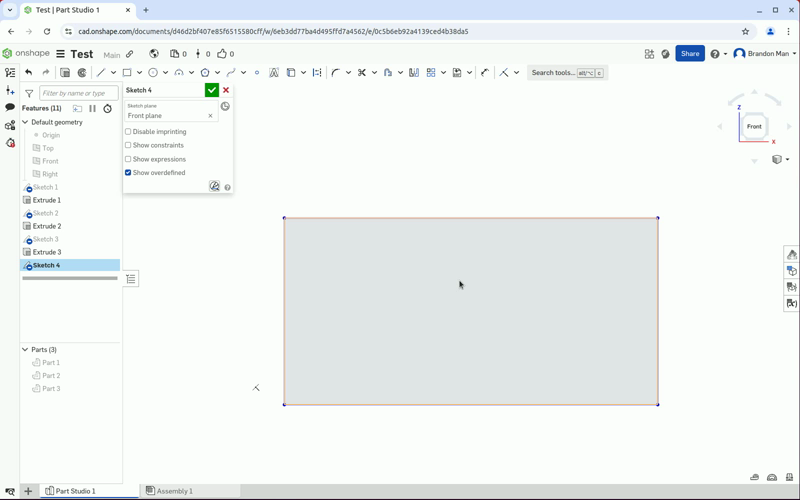
scroll(-6)
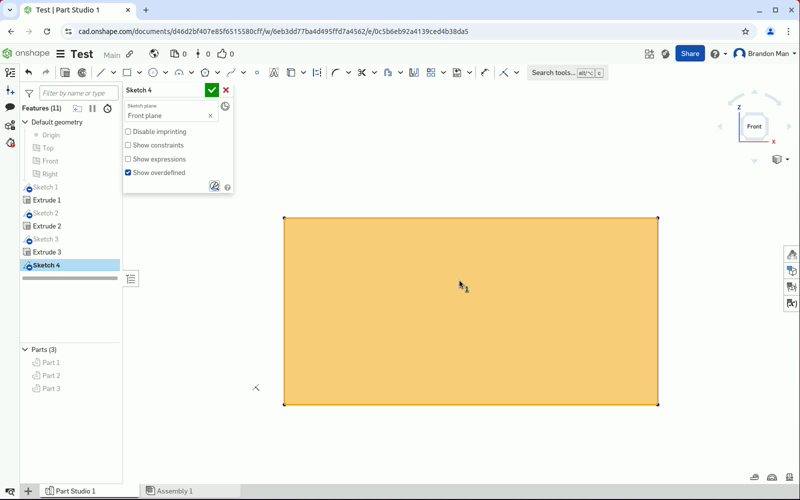
scroll(-6)
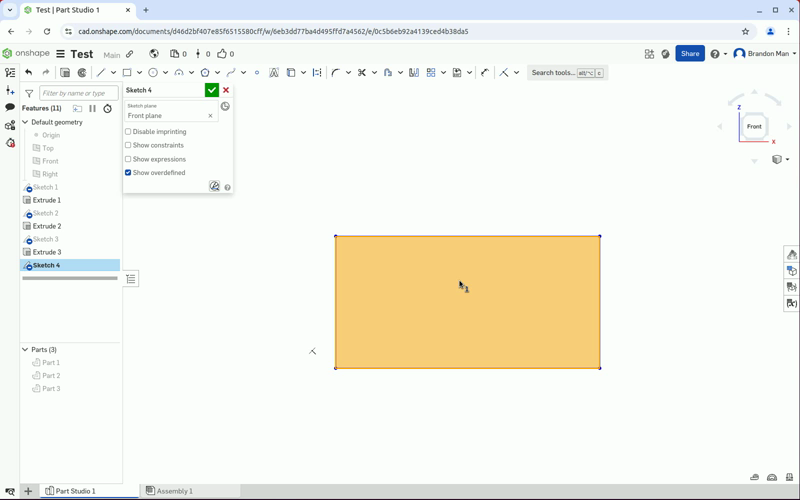
scroll(-6)
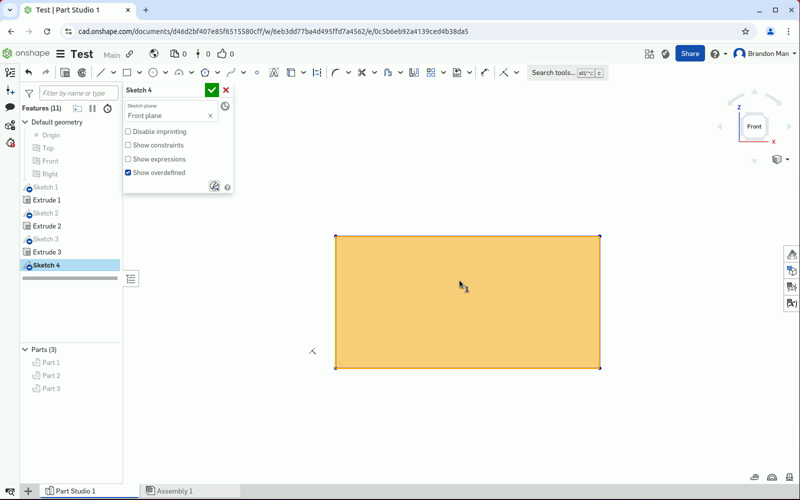
scroll(-6)
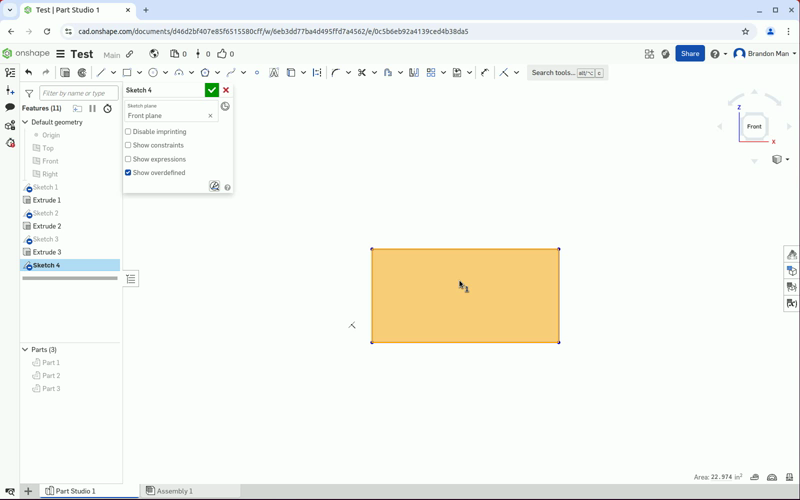
scroll(-6)
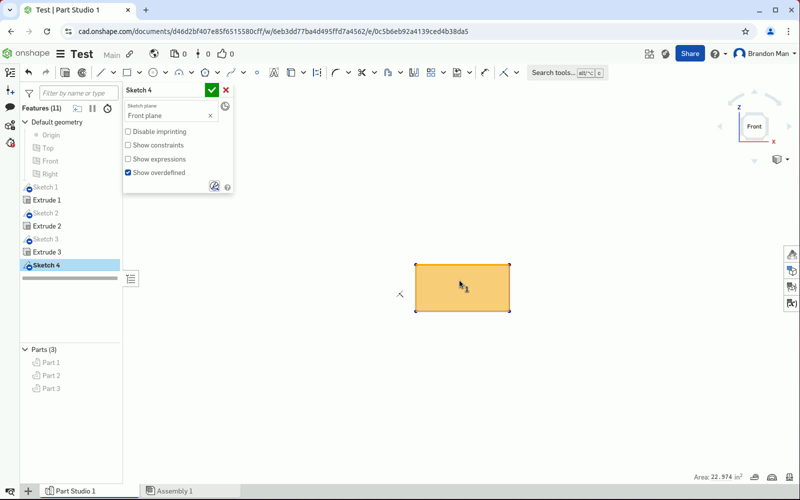
scroll(-6)
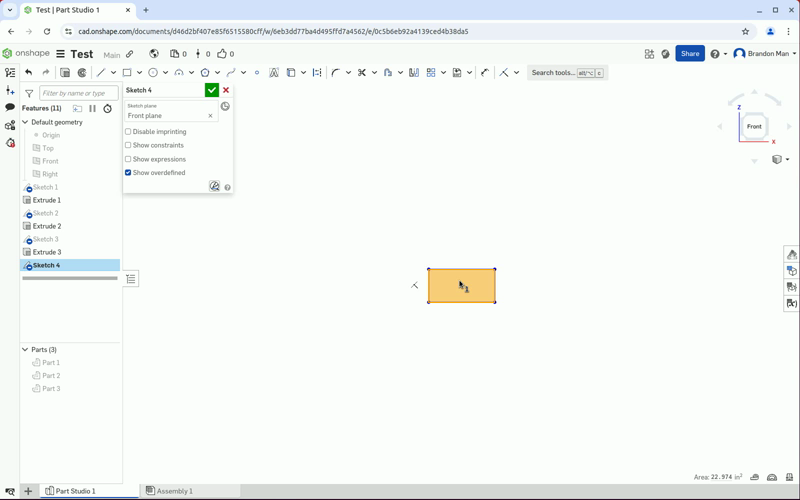
scroll(-6)
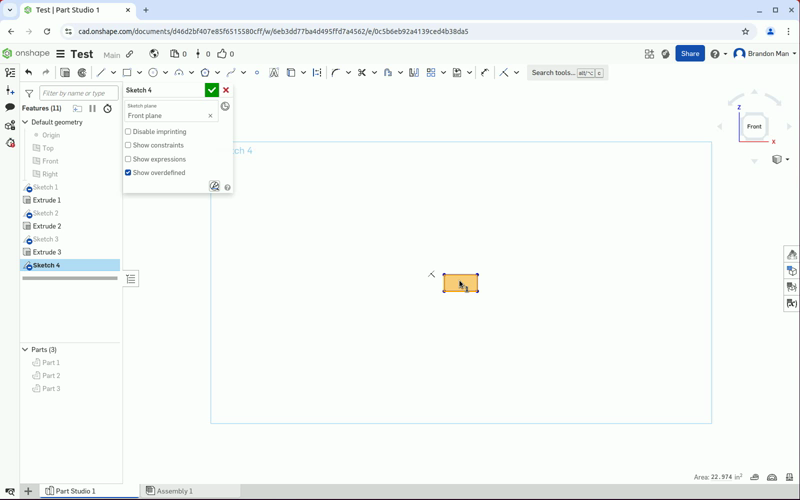
mouse_move(73, 352)
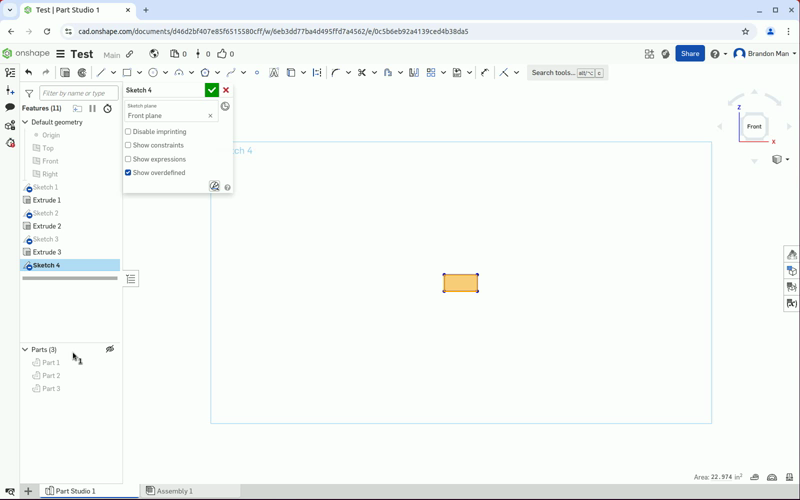
key(shift+y)
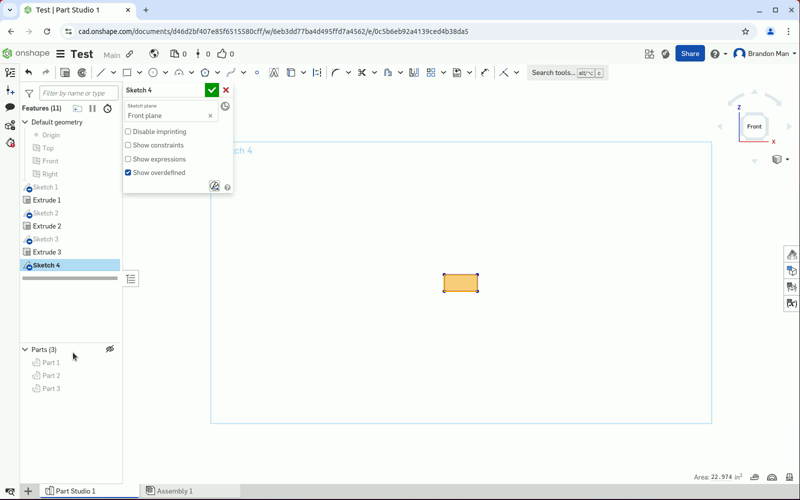
key(shift+e)
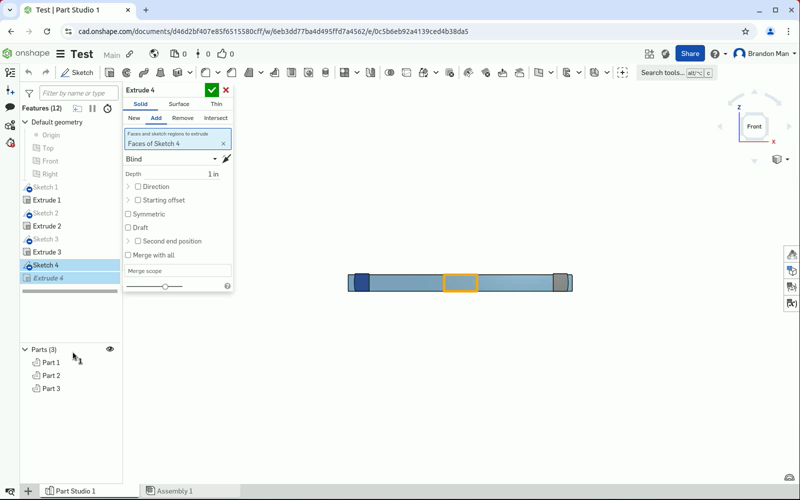
mouse_move(143, 106)
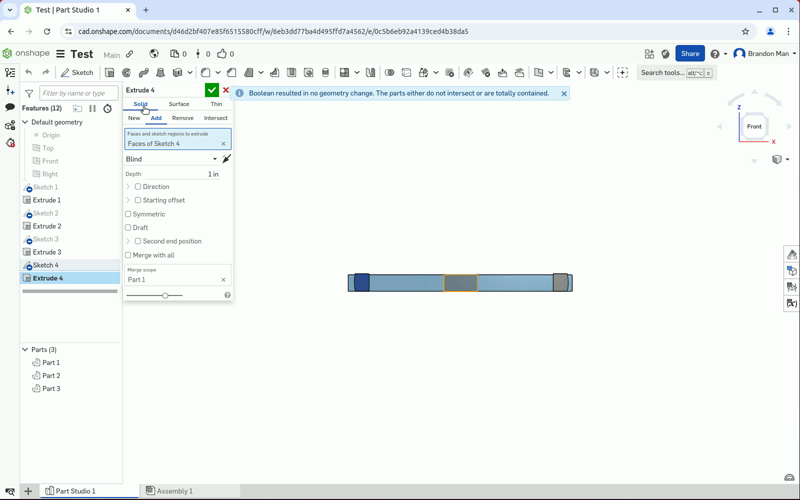
click(143, 106)
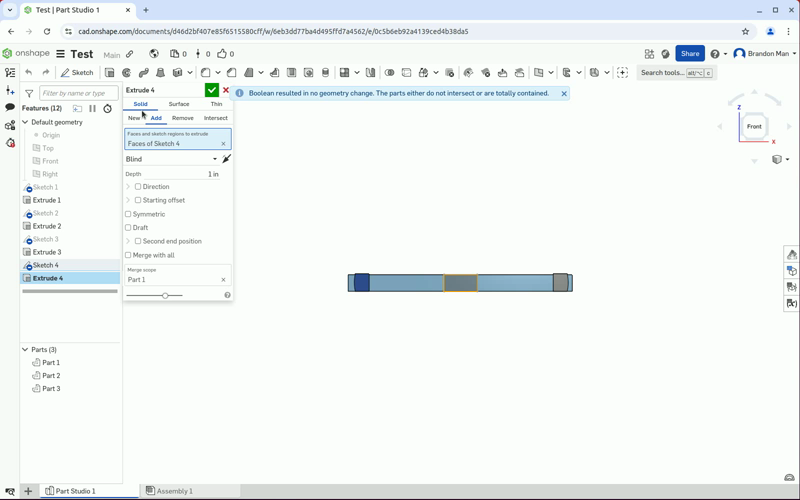
mouse_move(137, 120)
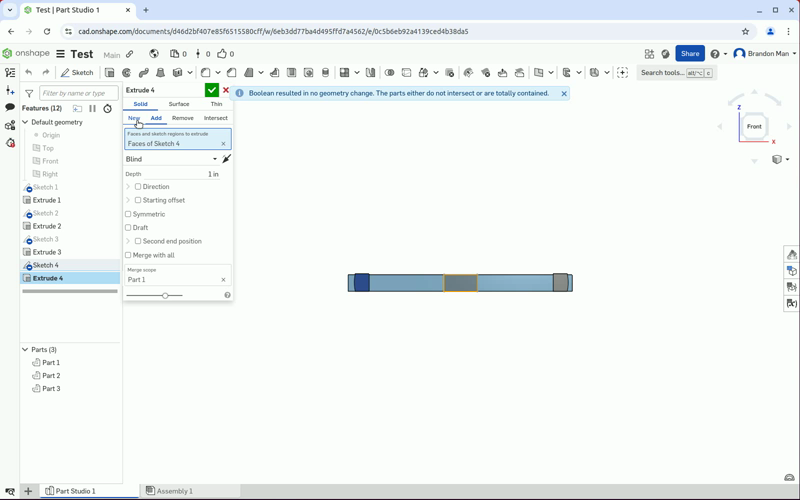
click(137, 120)
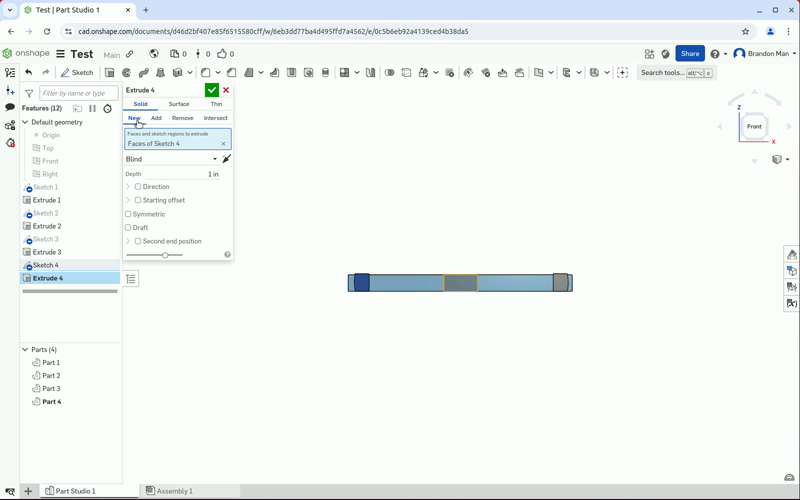
key(tab, 4)
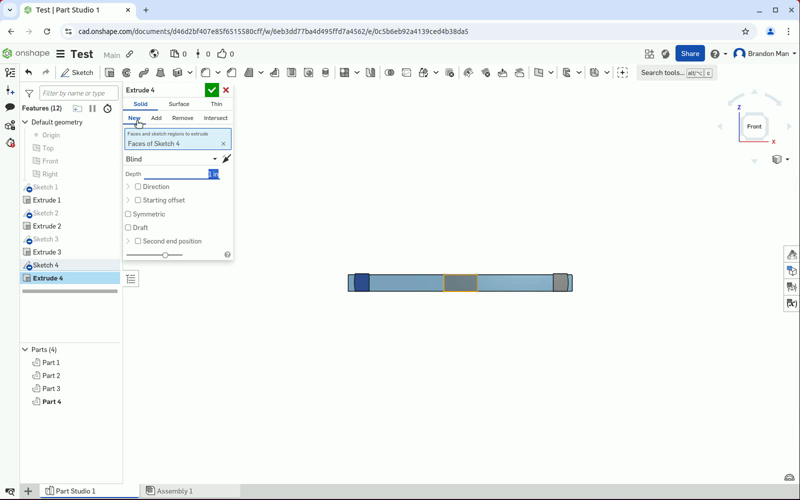
text(18.053)
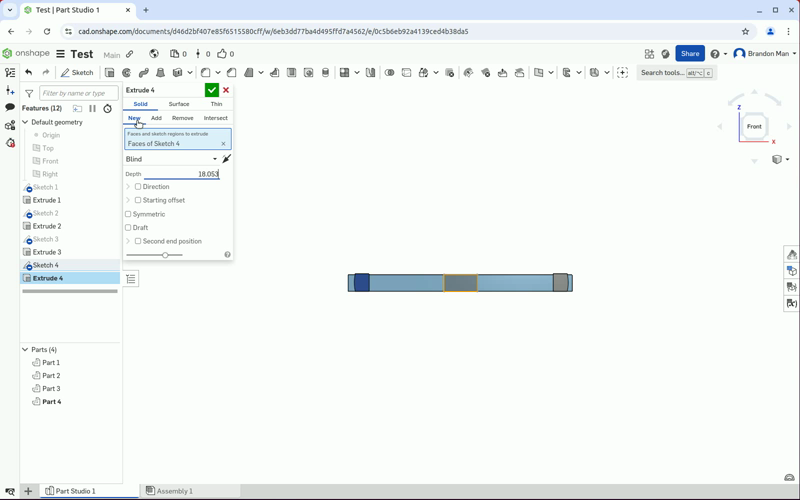
key(enter)
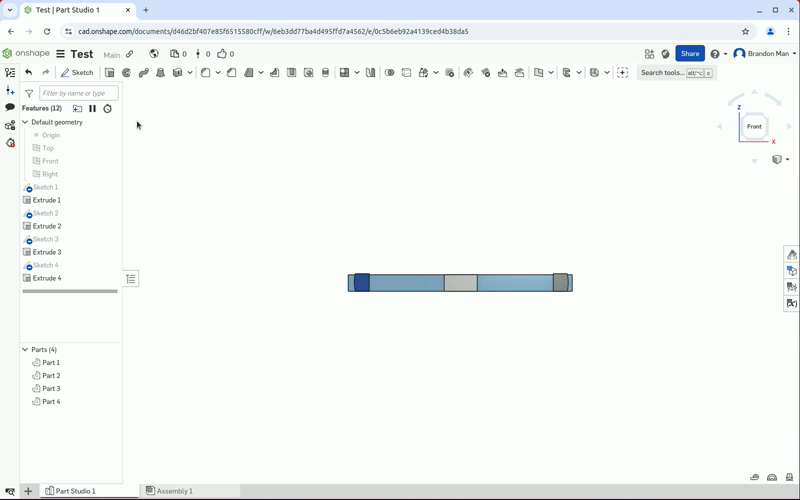
key(shift+h)
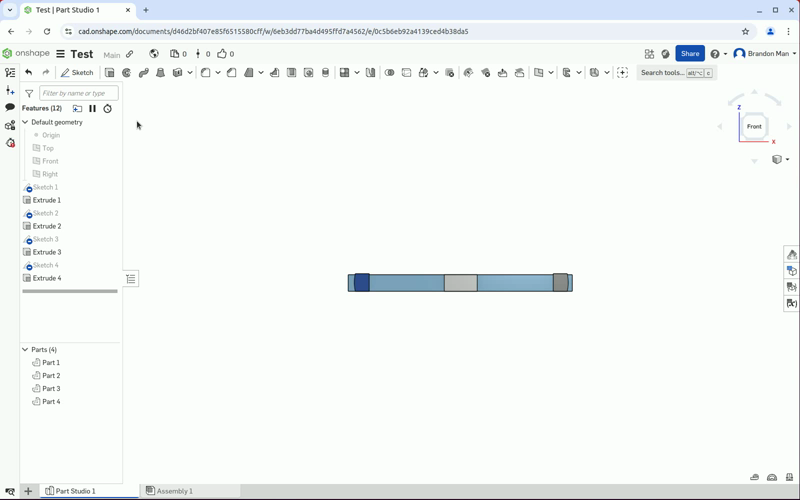
key(shift+h)
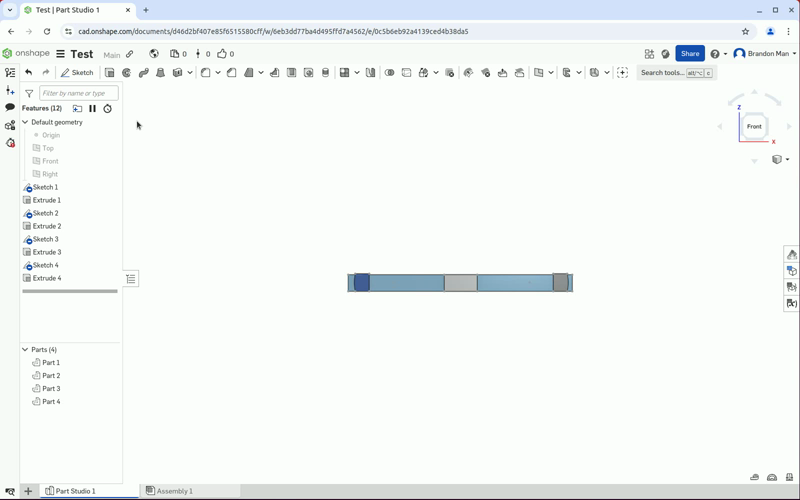
key(shift+7)
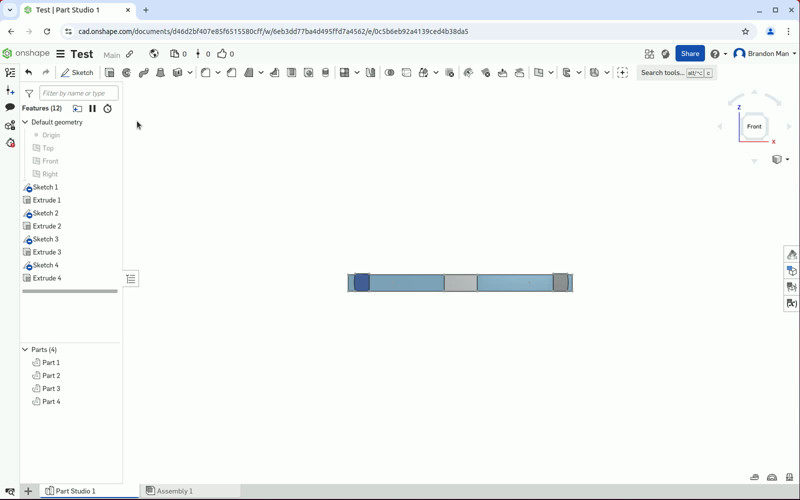
key(left, 2)
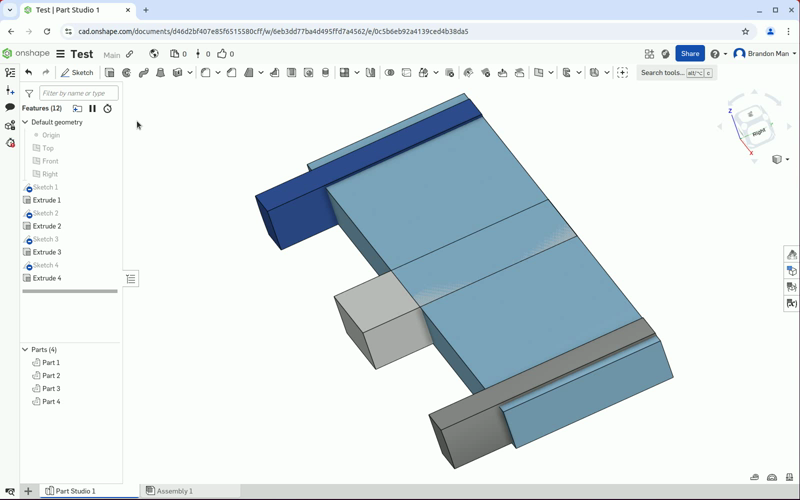
key(down, 2)
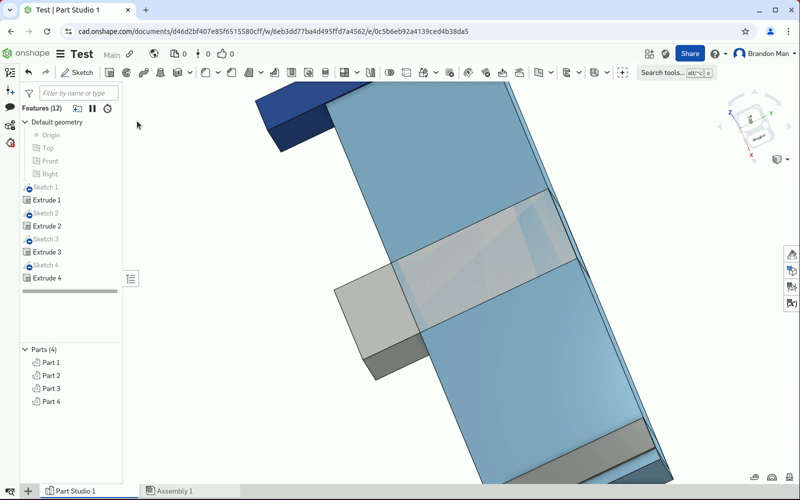
key(up, 2)
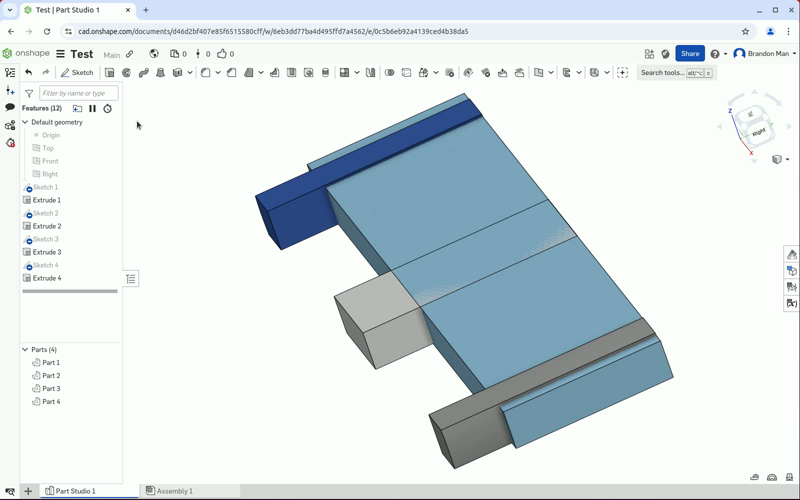
key(right, 2)
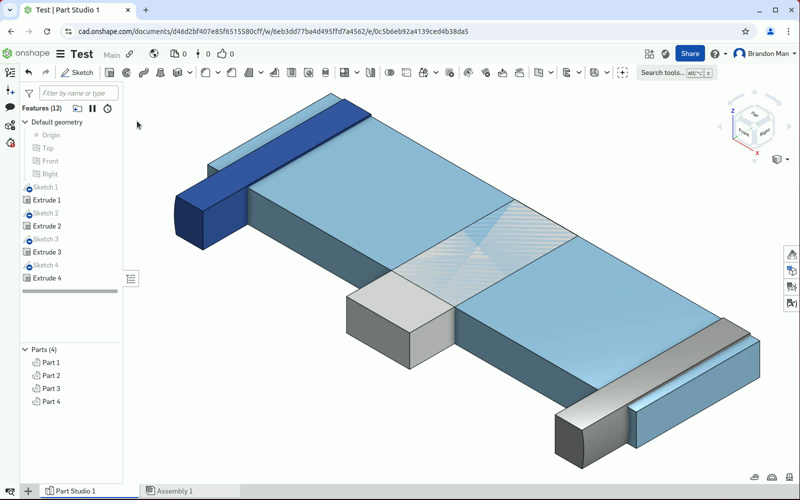
mouse_move(73, 189)
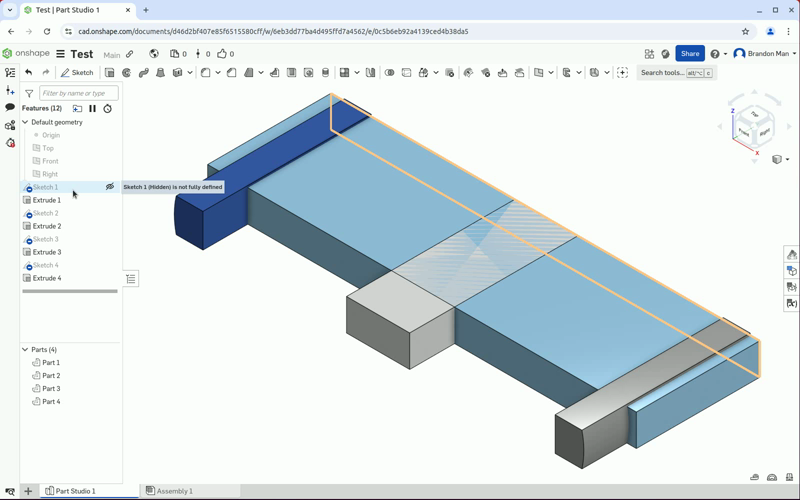
click(73, 189)